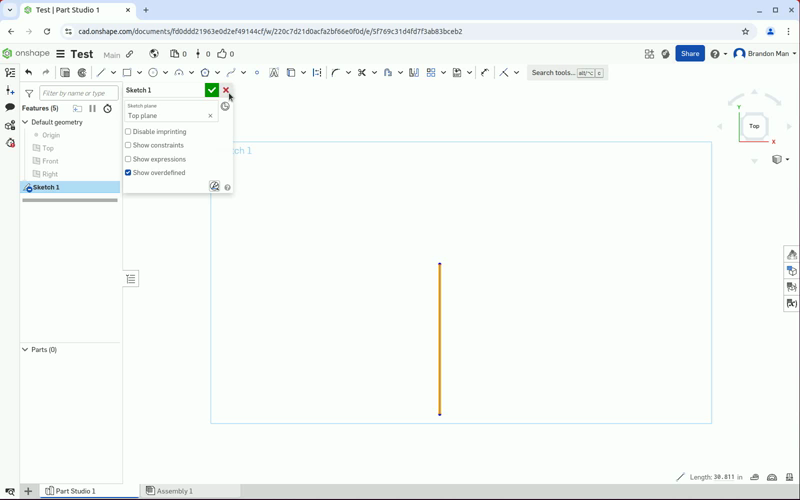
key(shift+h)
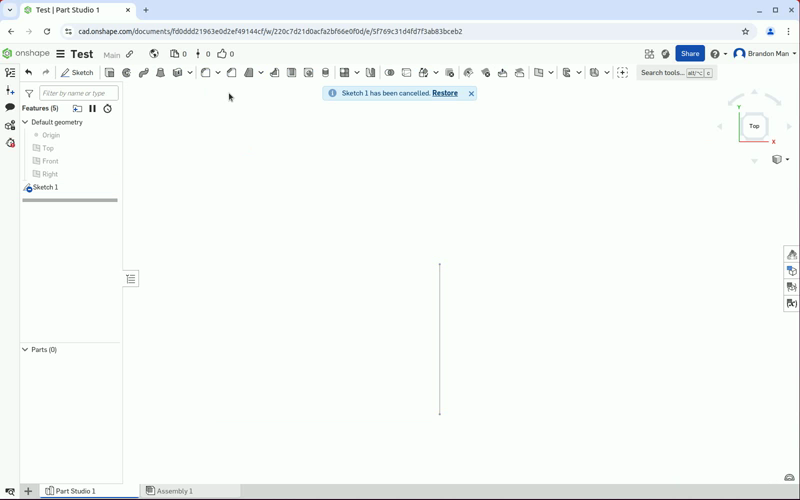
key(shift+s)
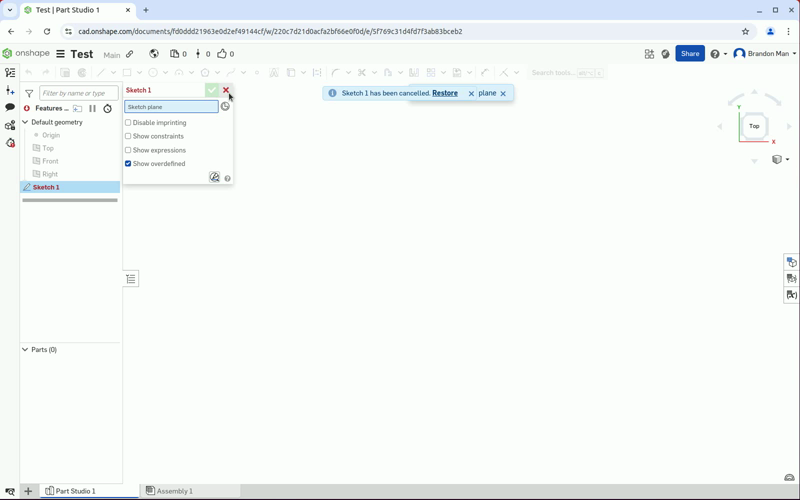
mouse_move(73, 150)
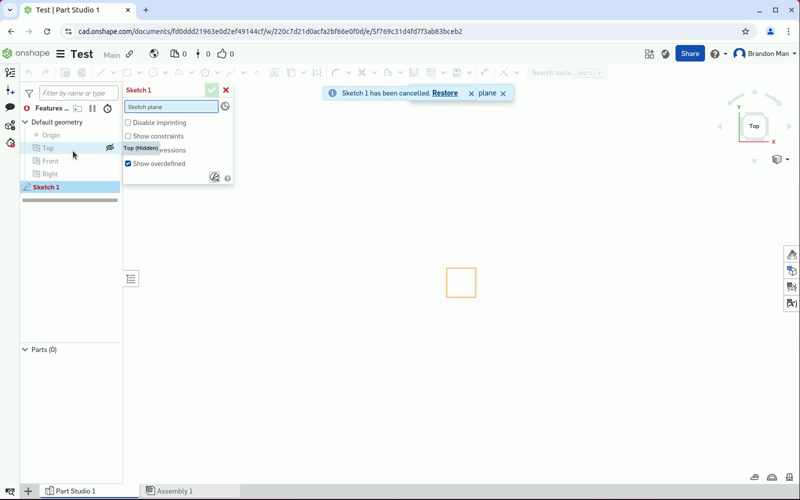
click(73, 150)
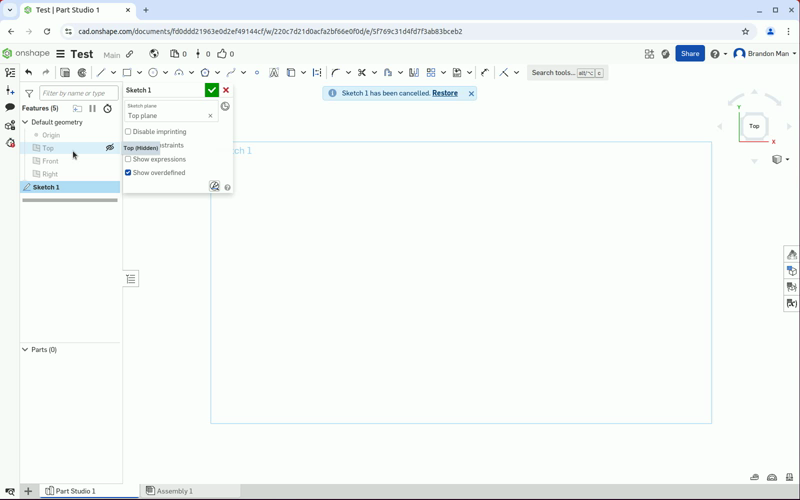
mouse_move(73, 352)
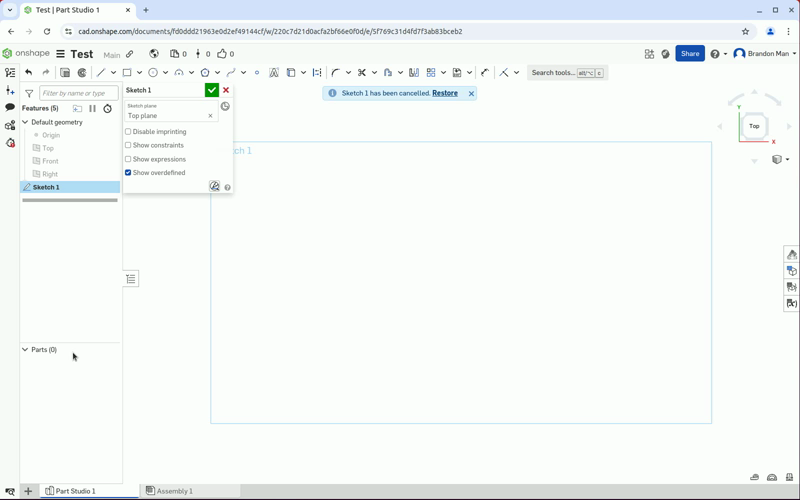
key(y)
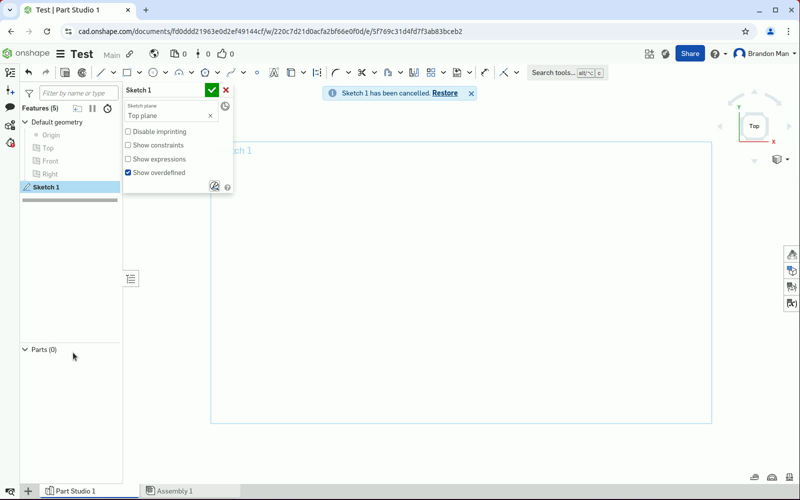
key(l)
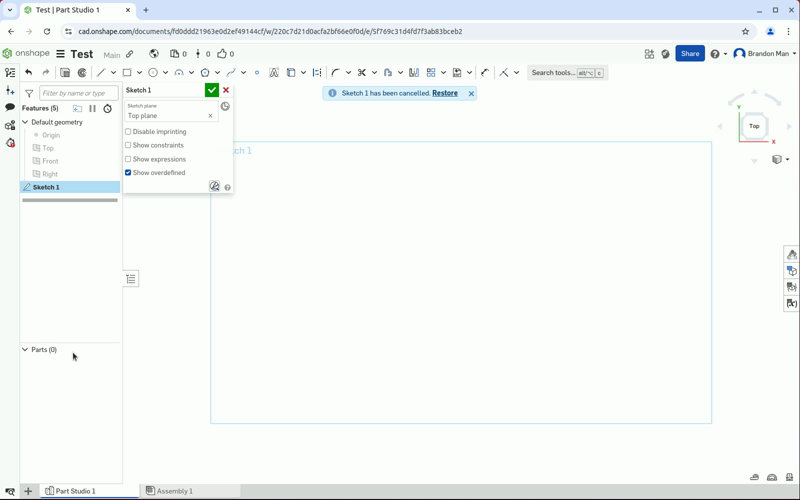
key_down(shift)
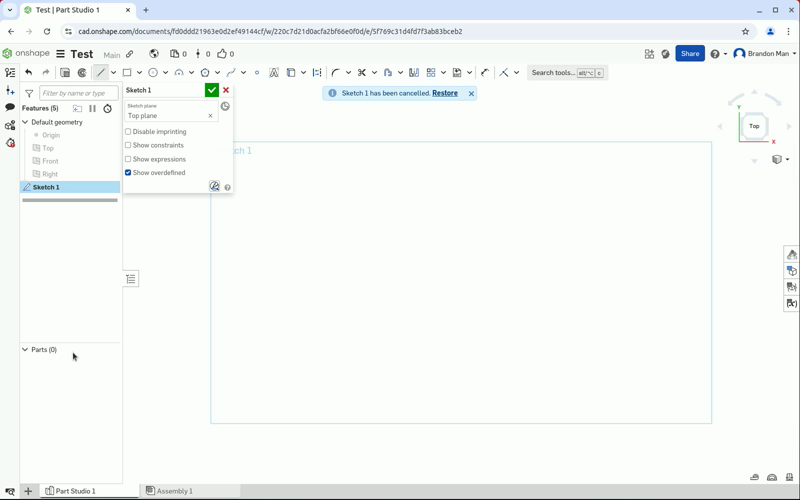
mouse_move(416, 391)
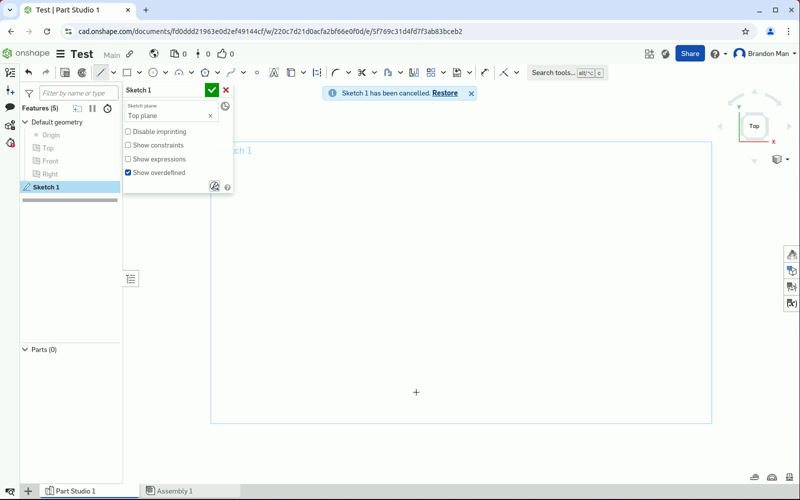
click(416, 391)
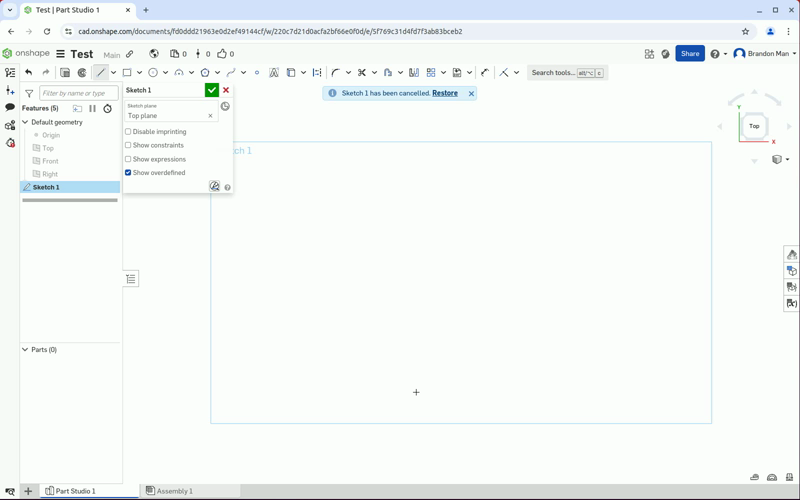
key_up(shift)
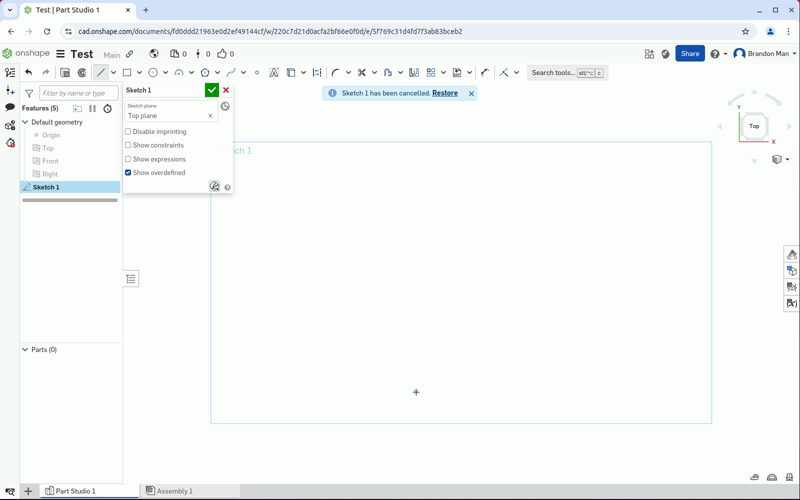
key_down(shift)
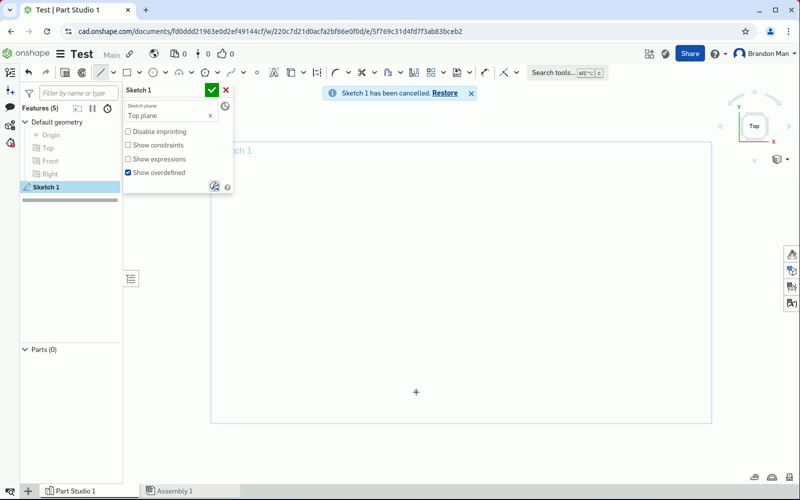
mouse_move(500, 391)
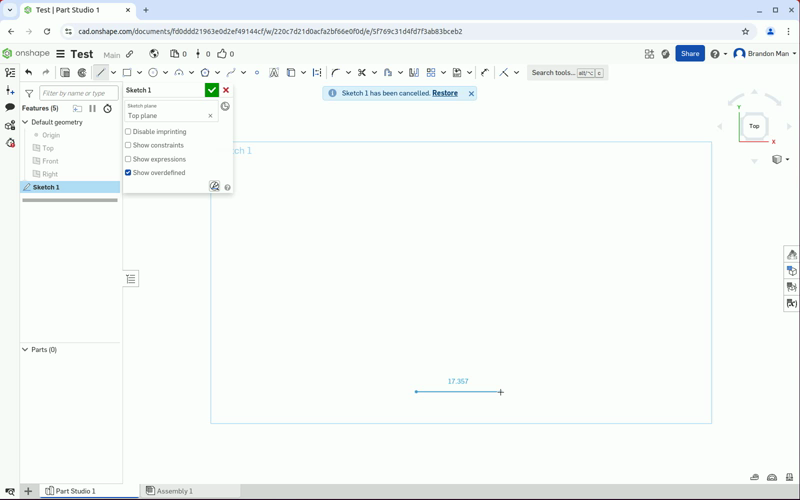
click(500, 391)
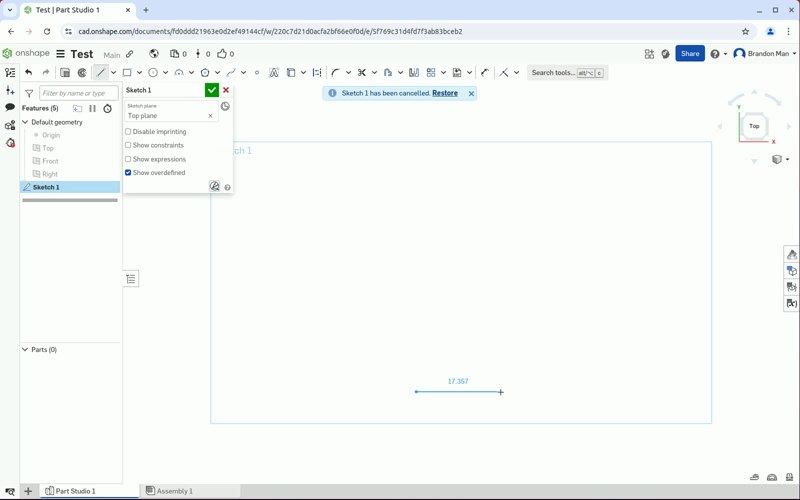
key_up(shift)
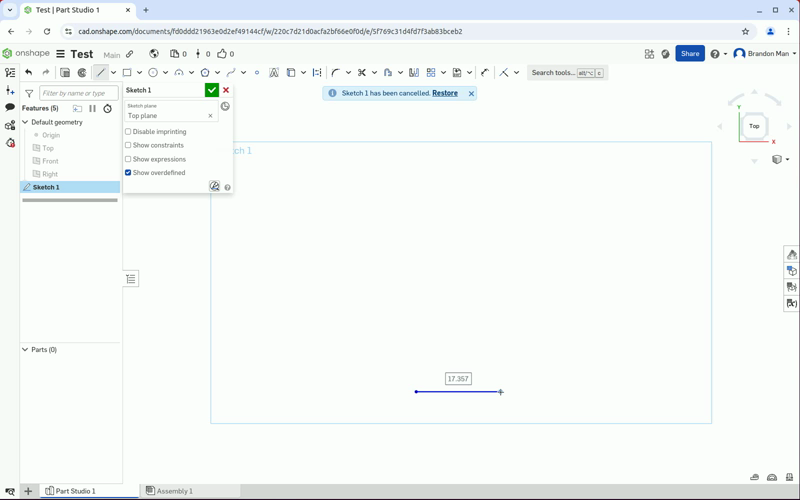
key_down(shift)
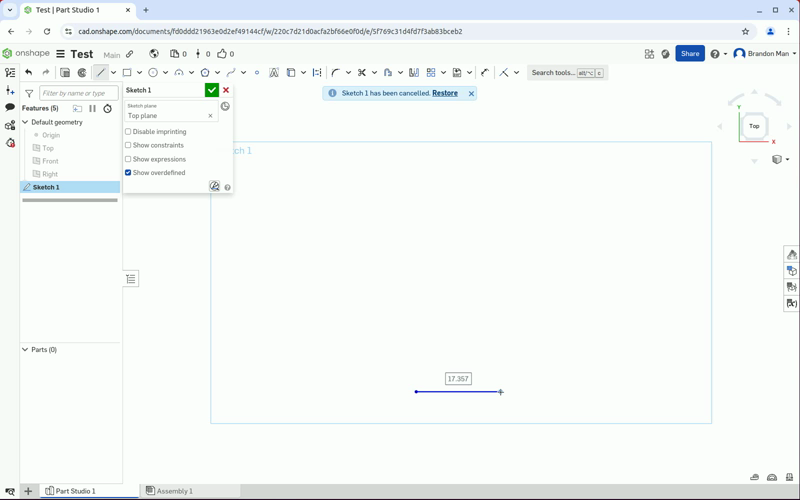
mouse_move(530, 391)
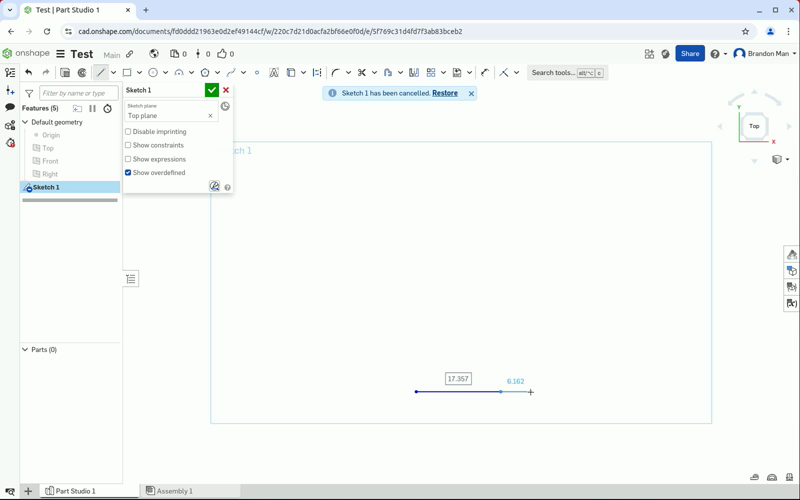
mouse_move(500, 335)
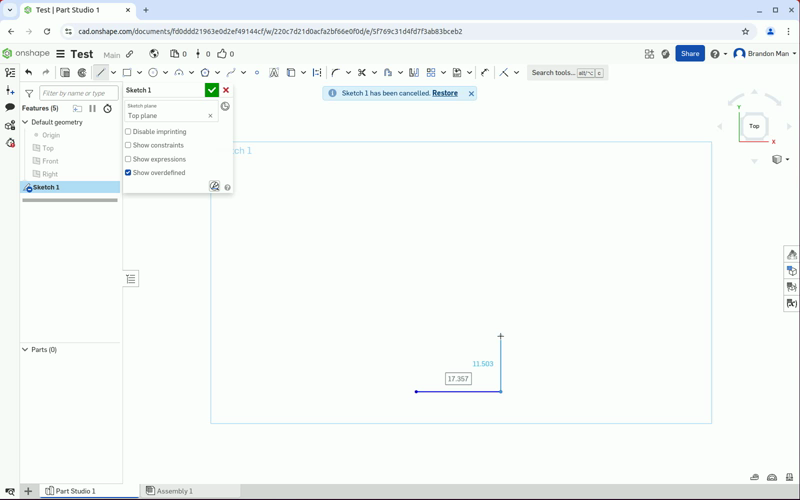
click(500, 335)
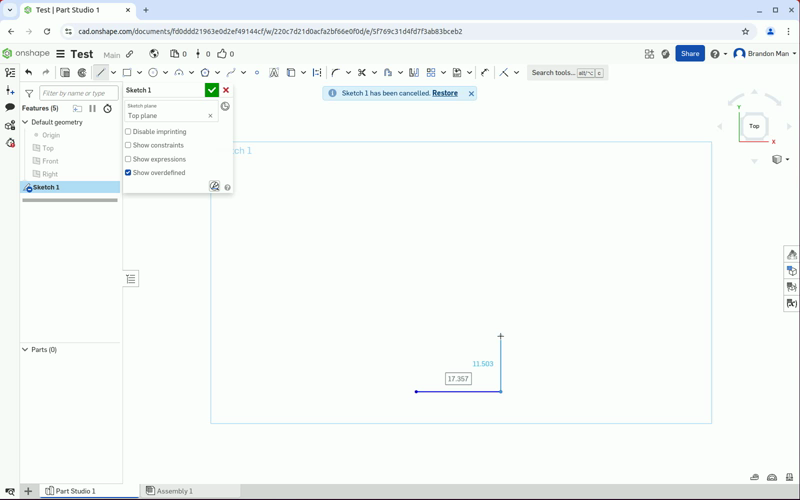
key_up(shift)
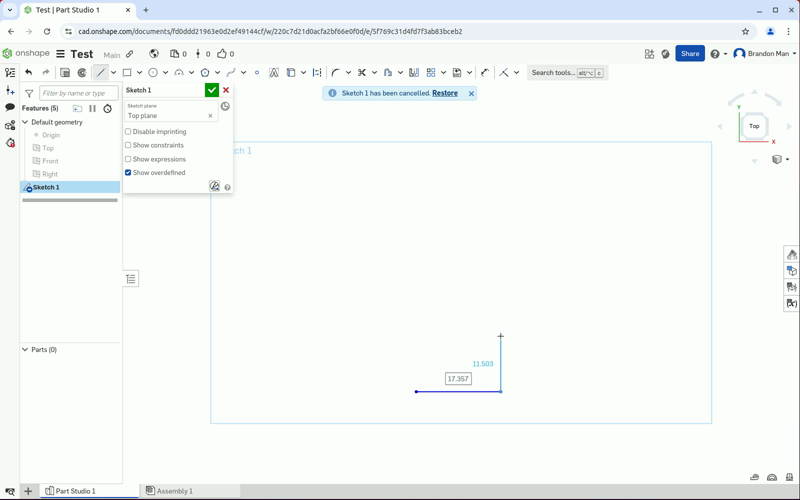
key_down(shift)
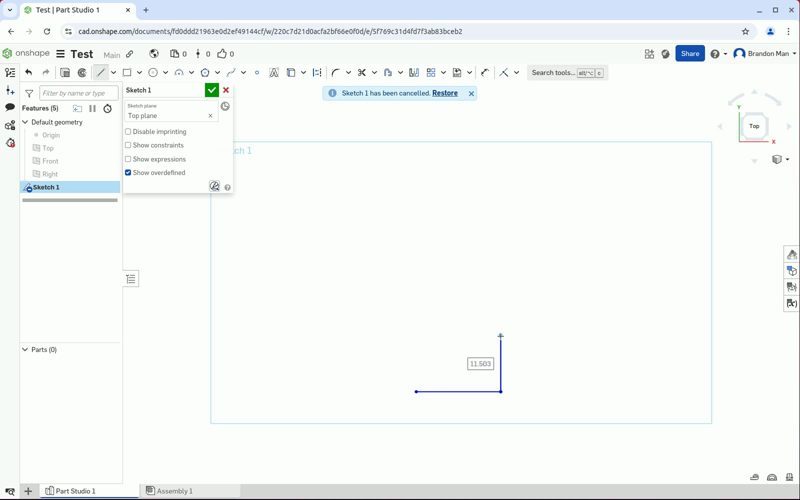
mouse_move(530, 335)
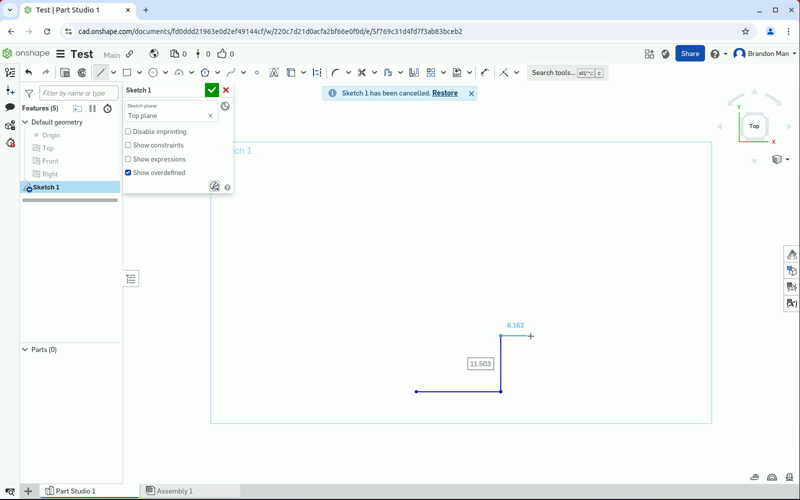
mouse_move(500, 280)
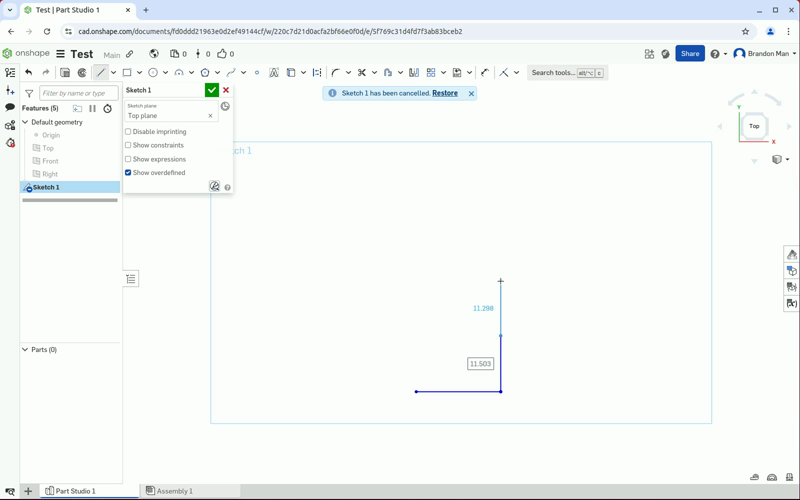
click(500, 280)
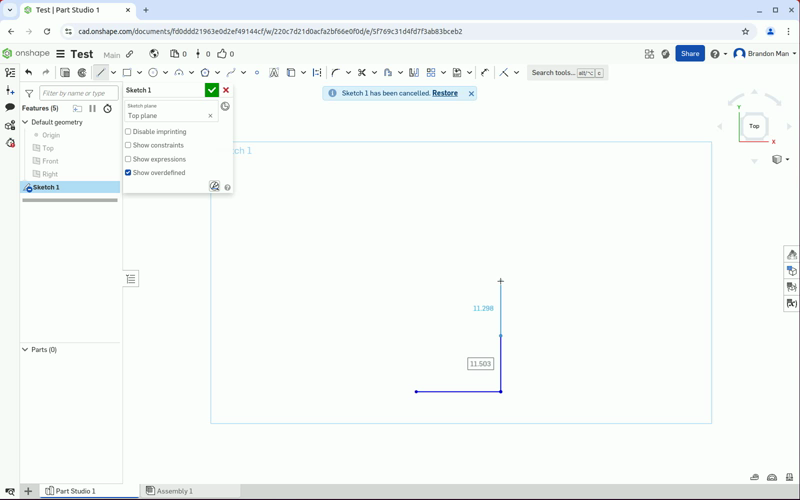
key_up(shift)
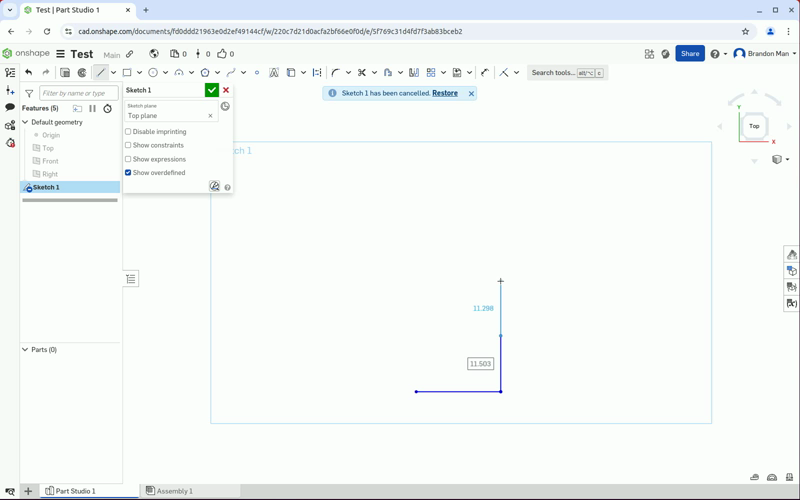
key(esc)
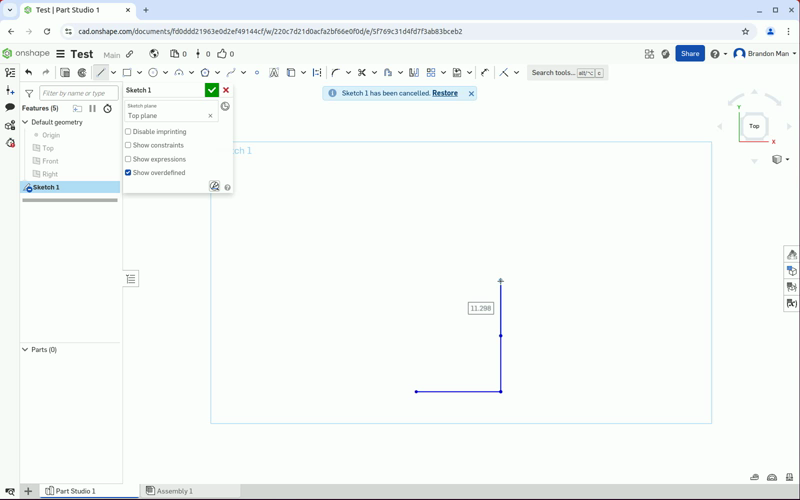
key(a)
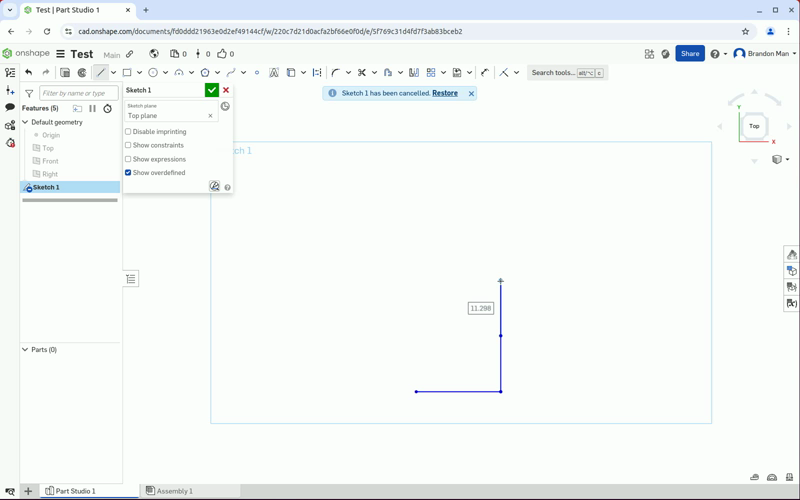
mouse_move(500, 280)
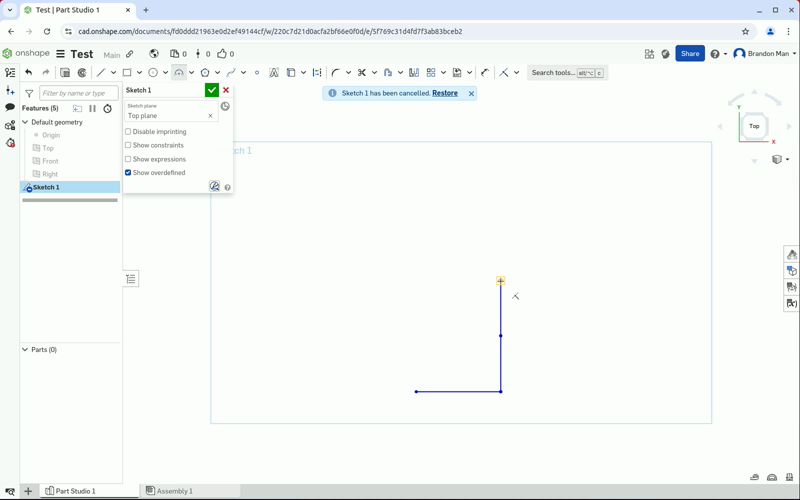
click(500, 280)
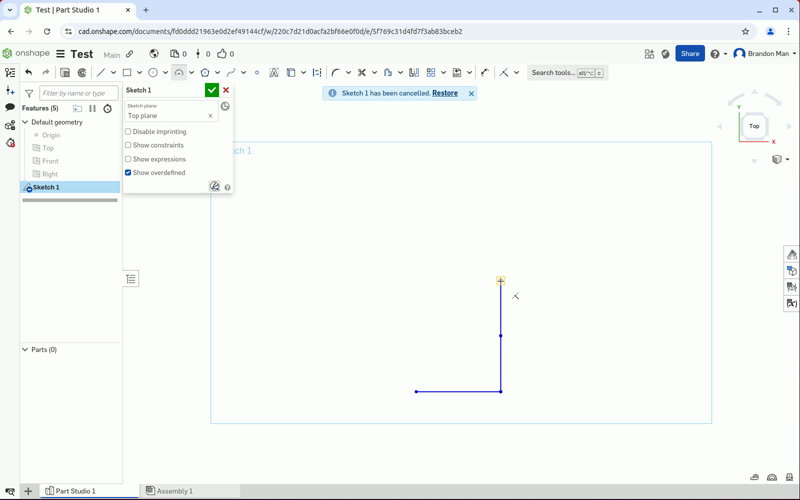
key_down(shift)
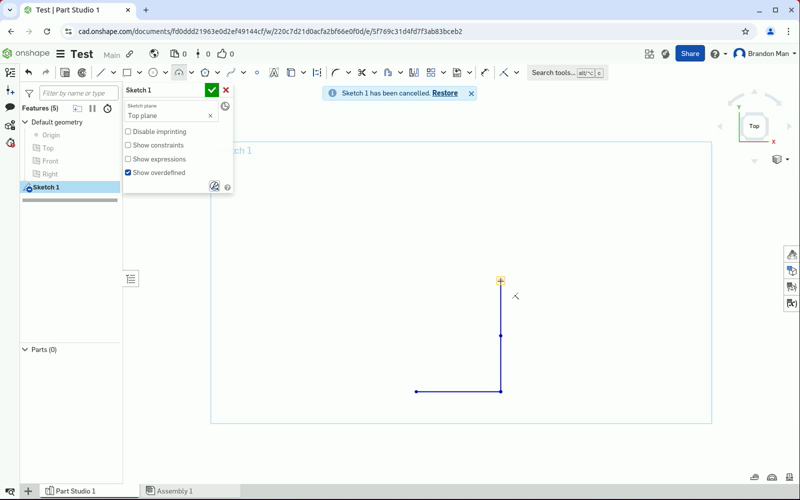
mouse_move(416, 280)
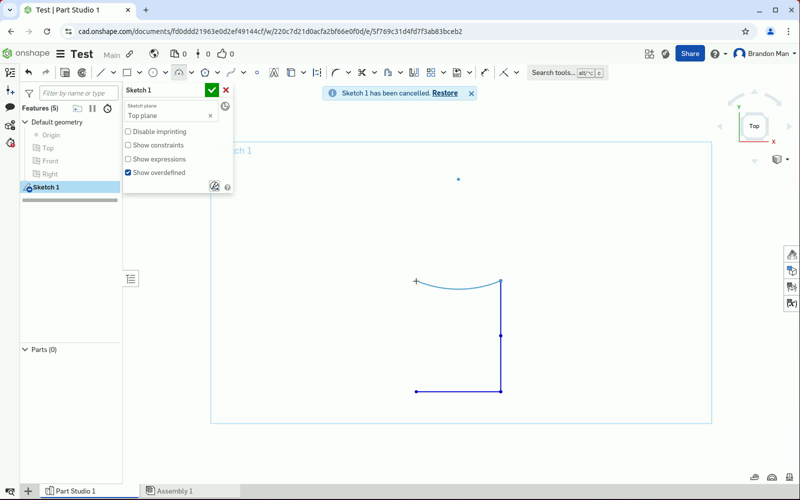
click(416, 280)
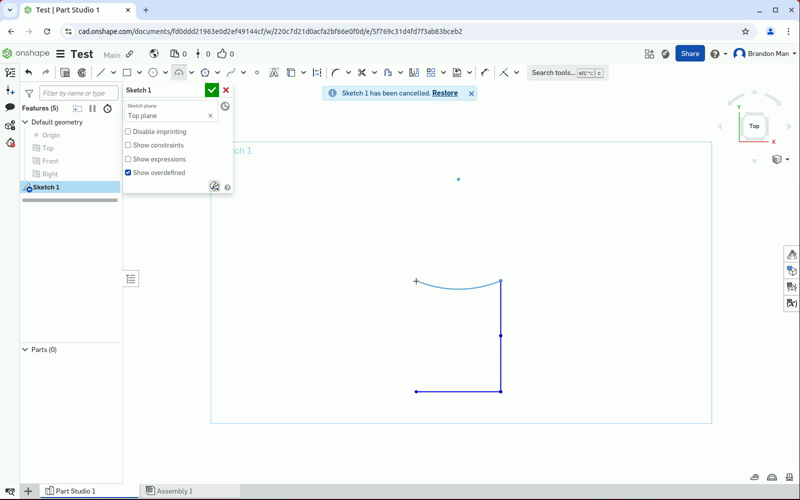
mouse_move(458, 322)
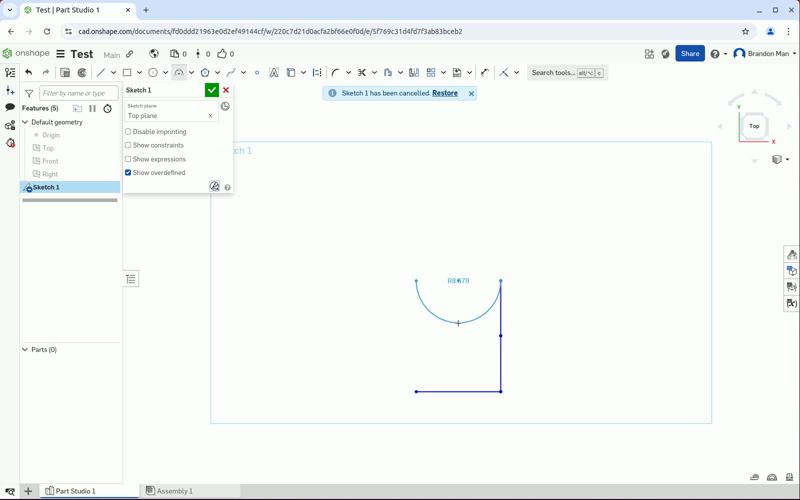
click(458, 322)
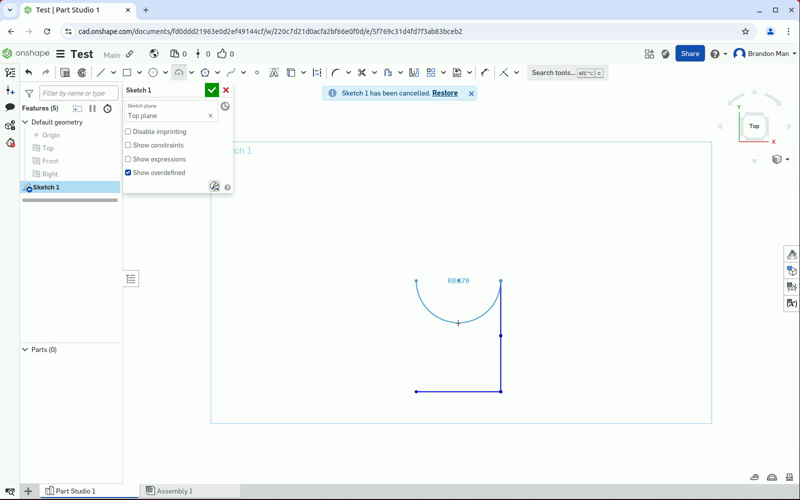
key_up(shift)
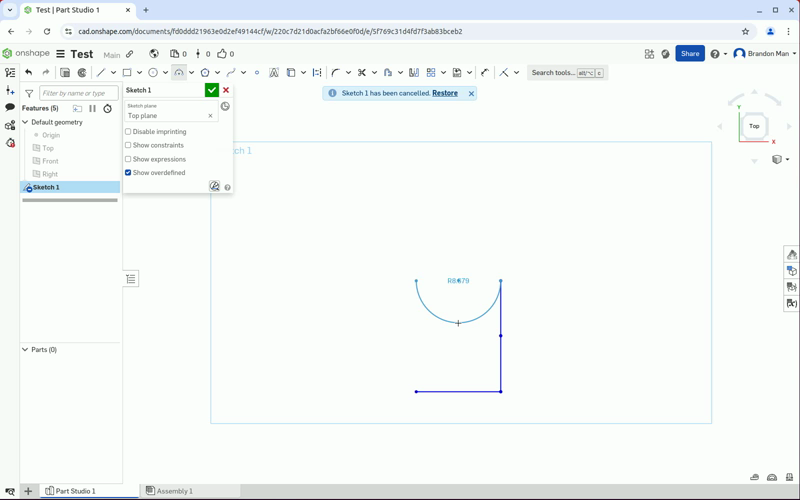
key(esc)
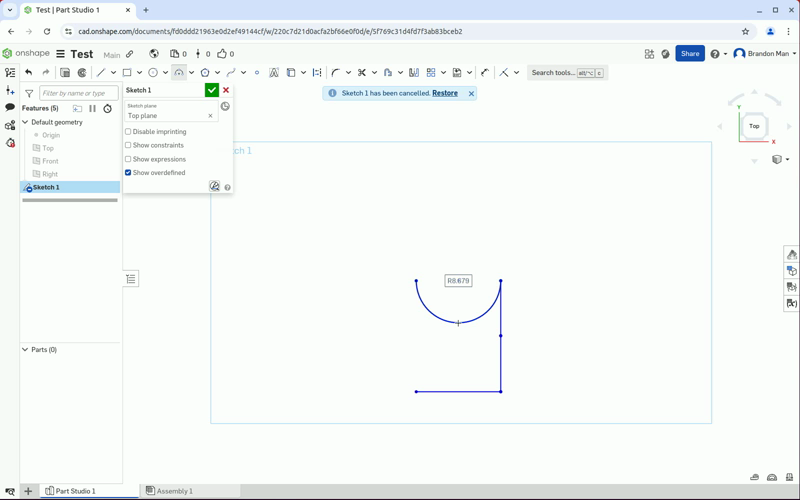
key(l)
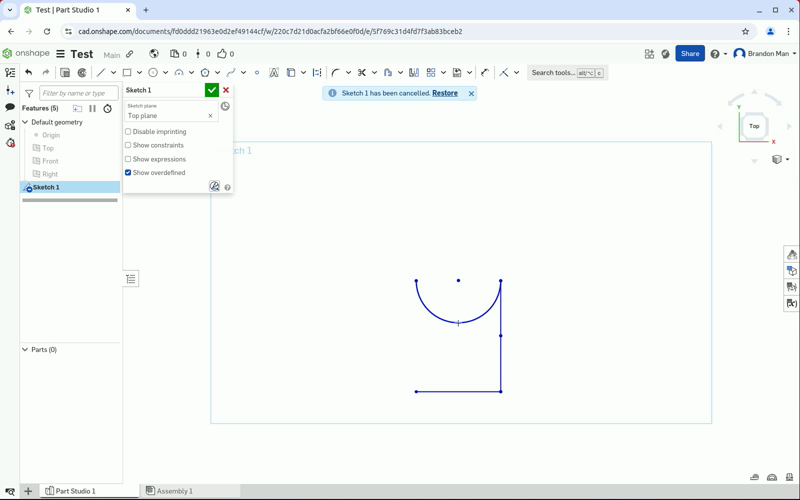
mouse_move(416, 280)
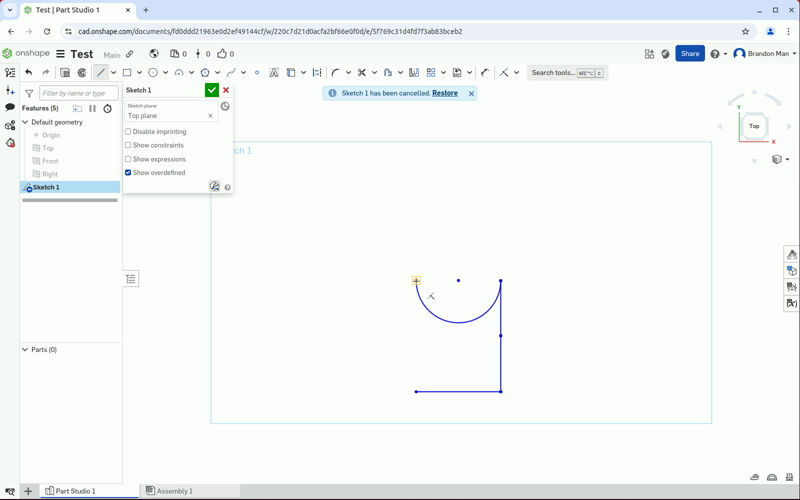
click(416, 280)
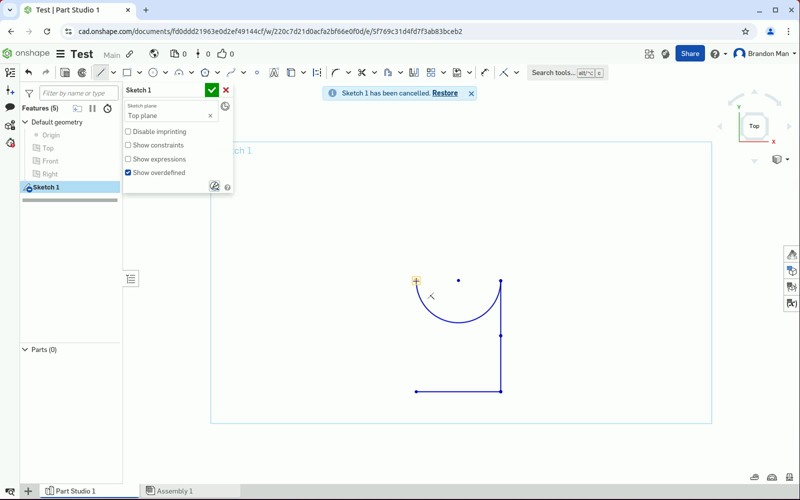
key_down(shift)
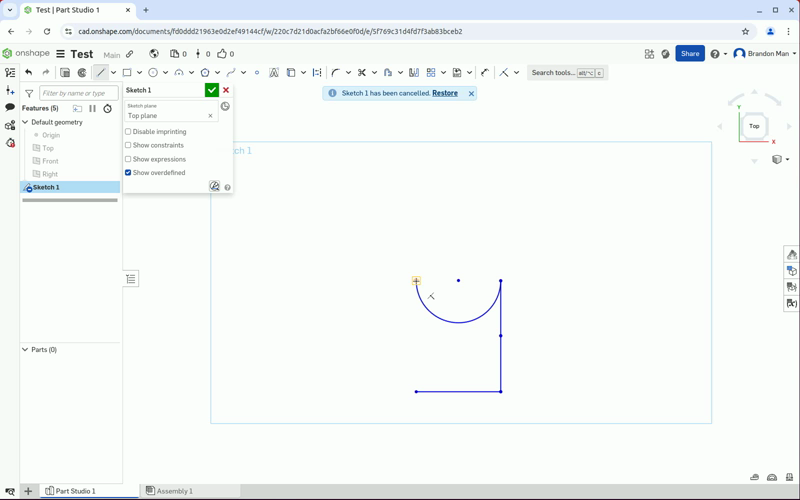
mouse_move(416, 391)
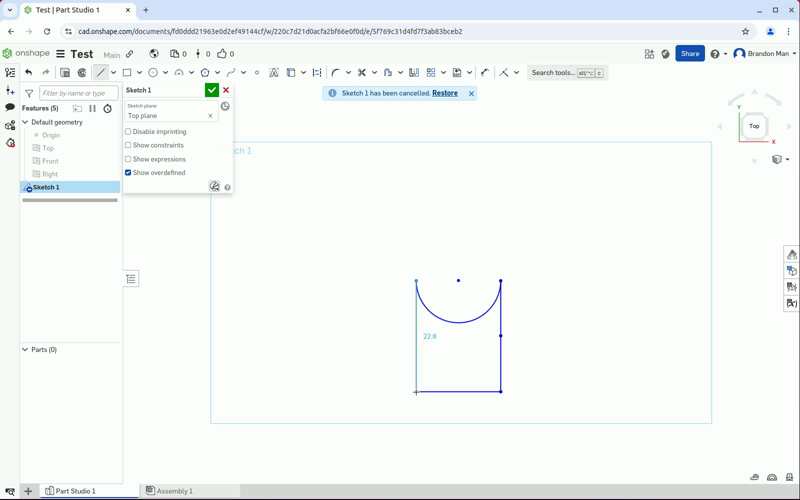
key_up(shift)
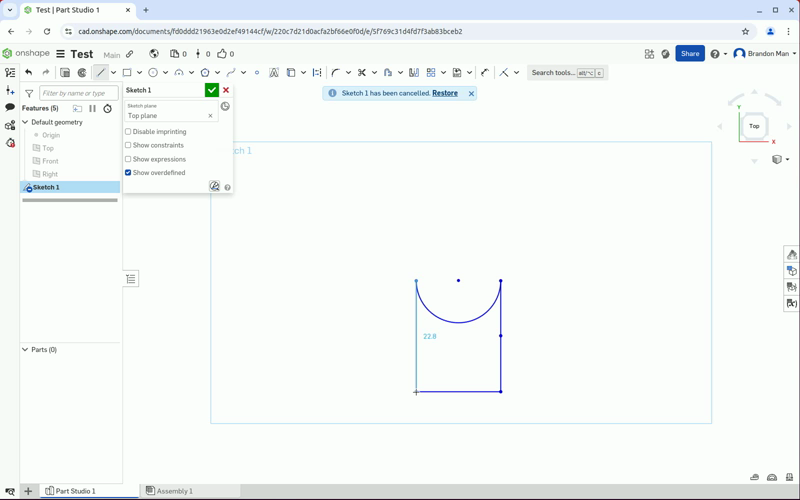
click(416, 391)
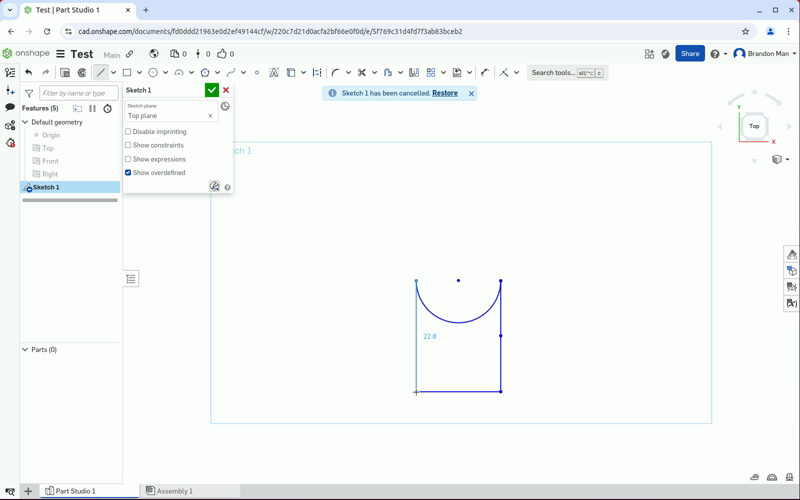
key(esc)
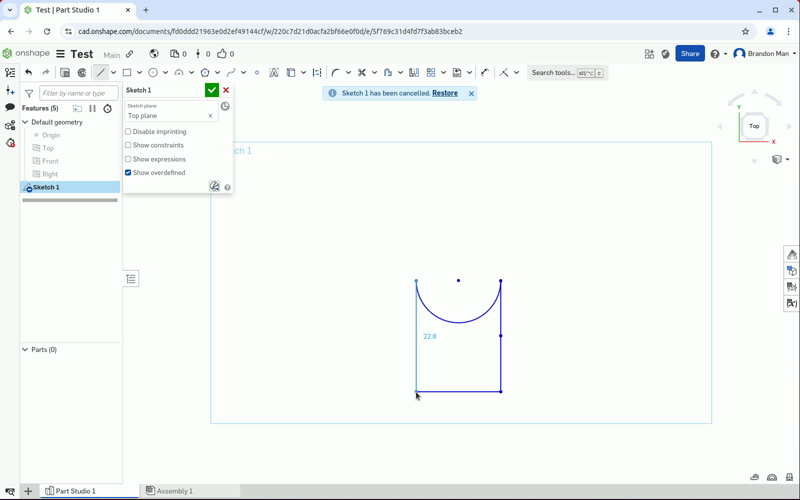
key(c)
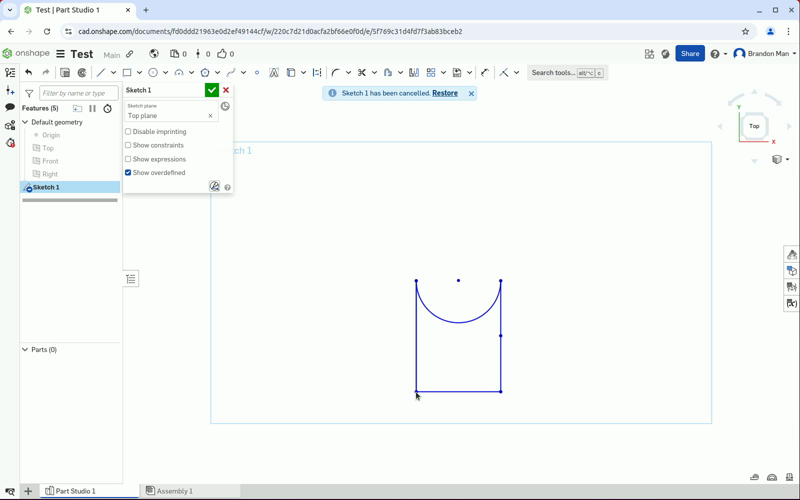
key_down(shift)
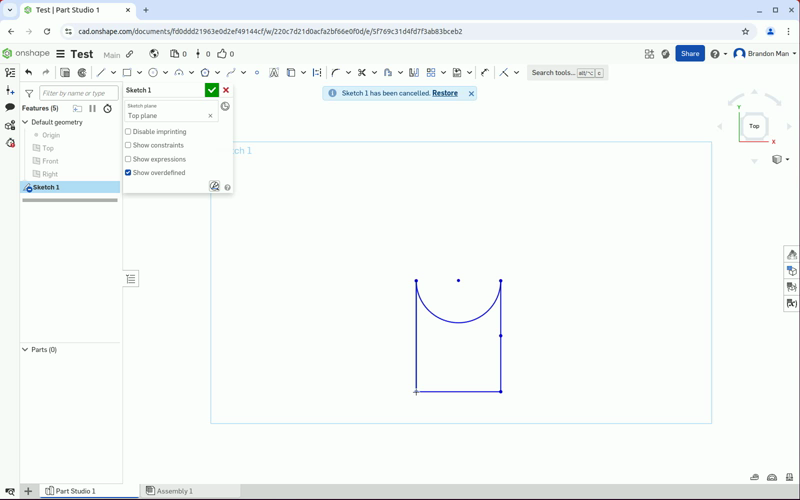
mouse_move(457, 355)
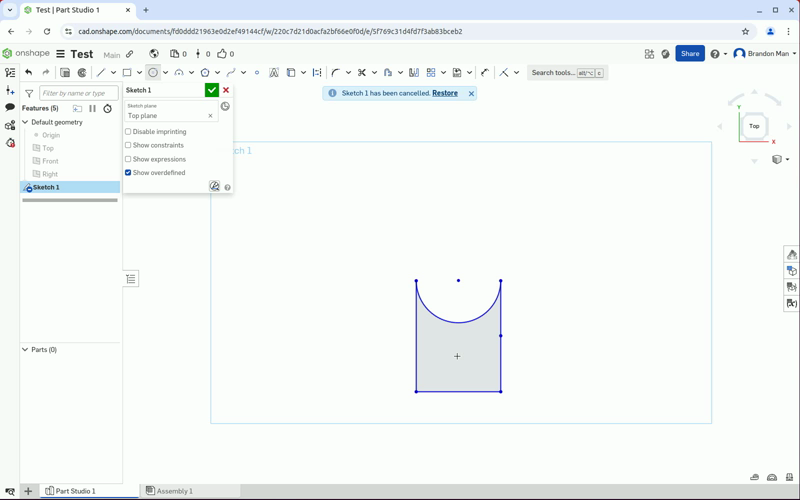
click(457, 355)
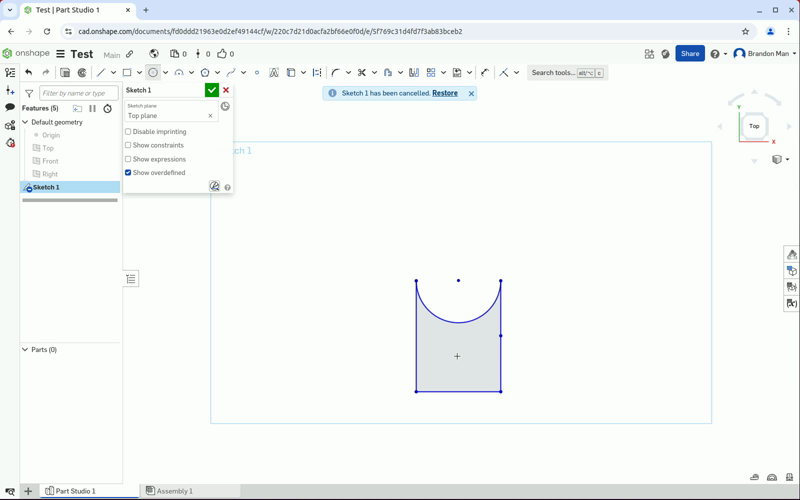
key_up(shift)
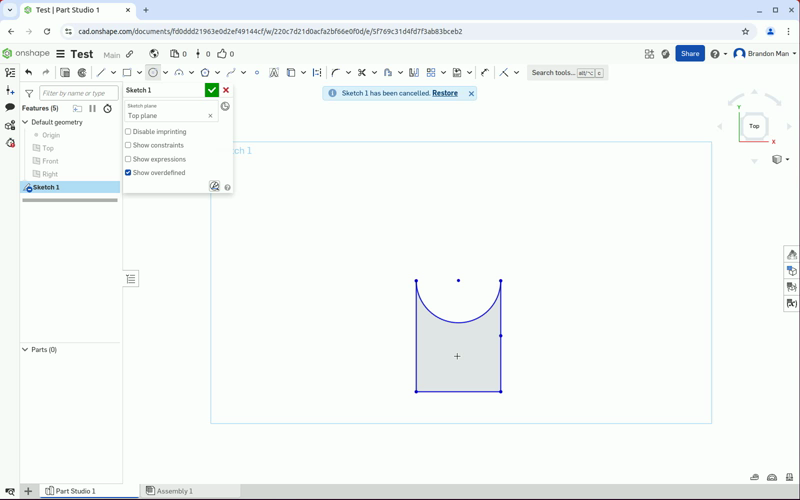
mouse_move(486, 355)
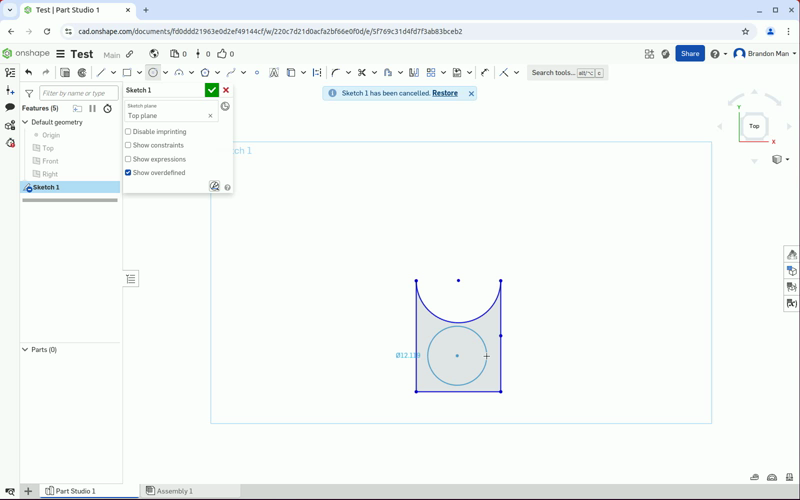
click(486, 355)
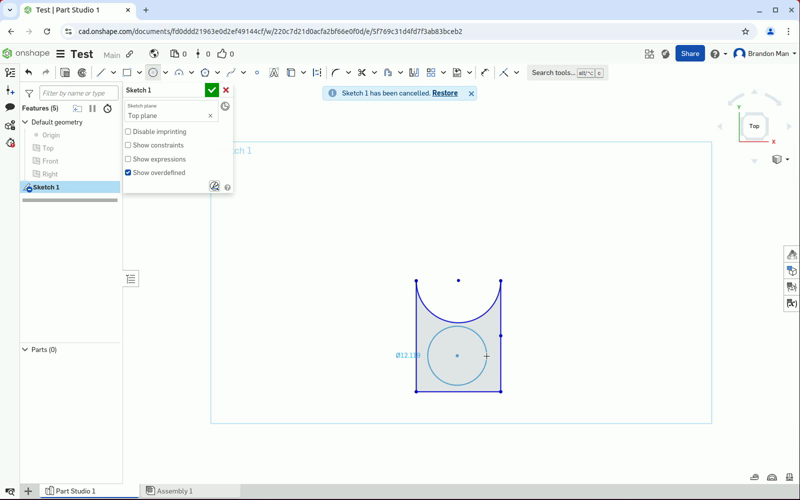
key(esc)
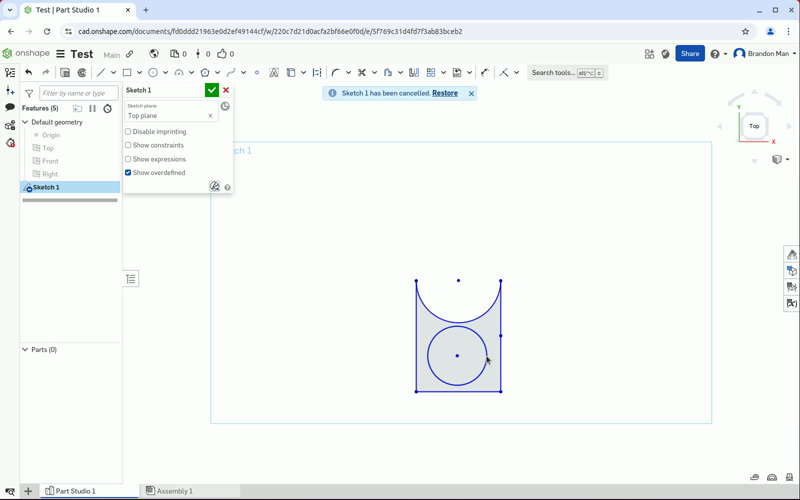
mouse_move(476, 296)
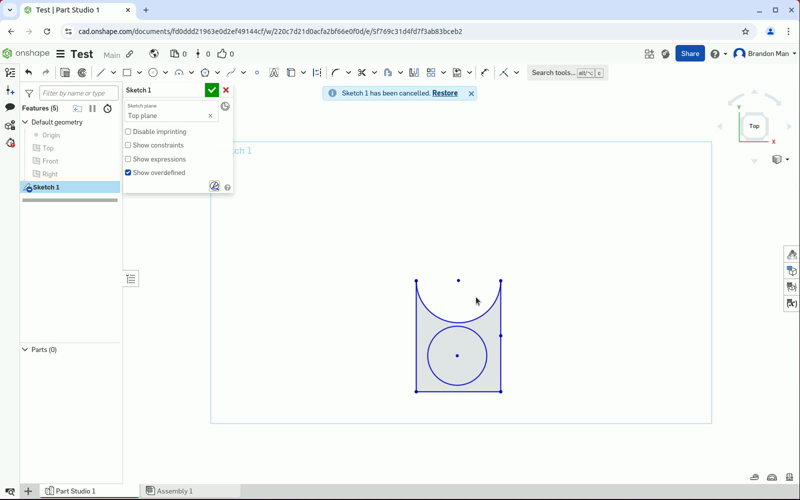
click(476, 296)
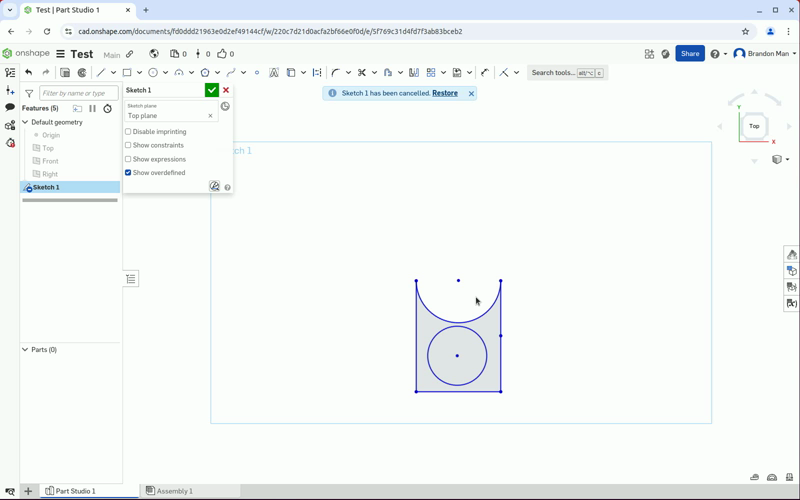
mouse_move(73, 352)
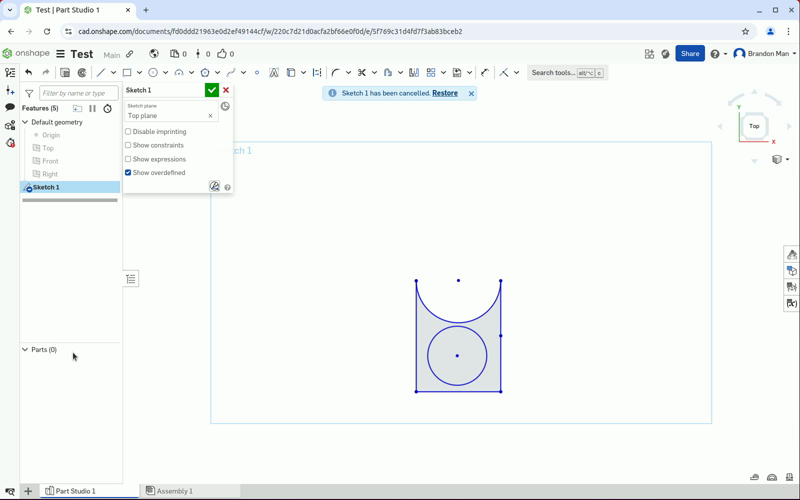
key(shift+y)
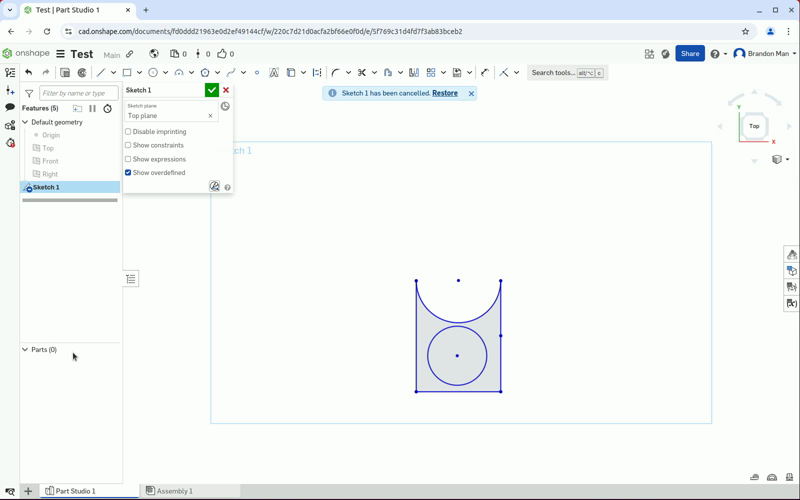
key(shift+e)
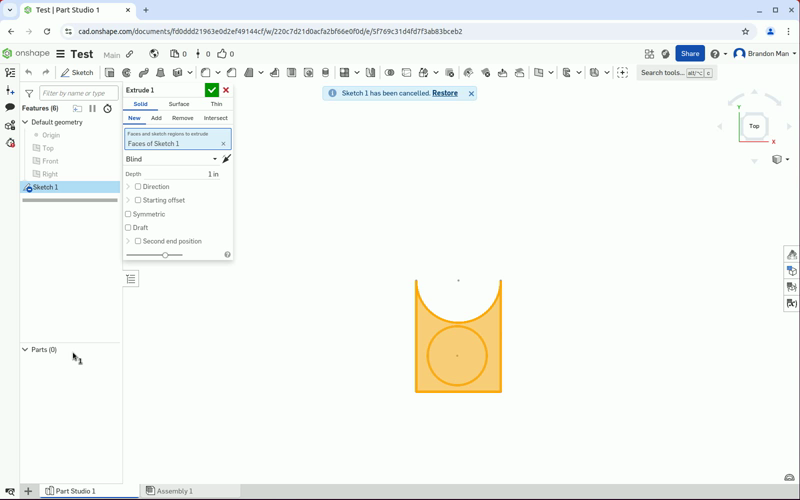
mouse_move(143, 106)
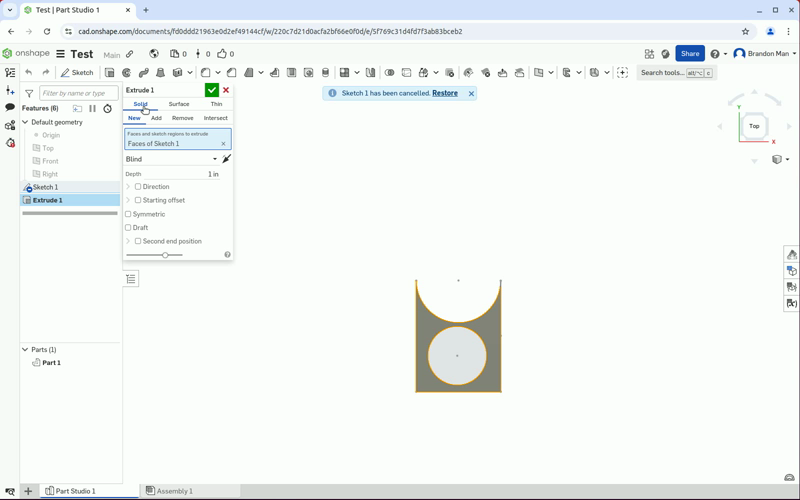
click(143, 106)
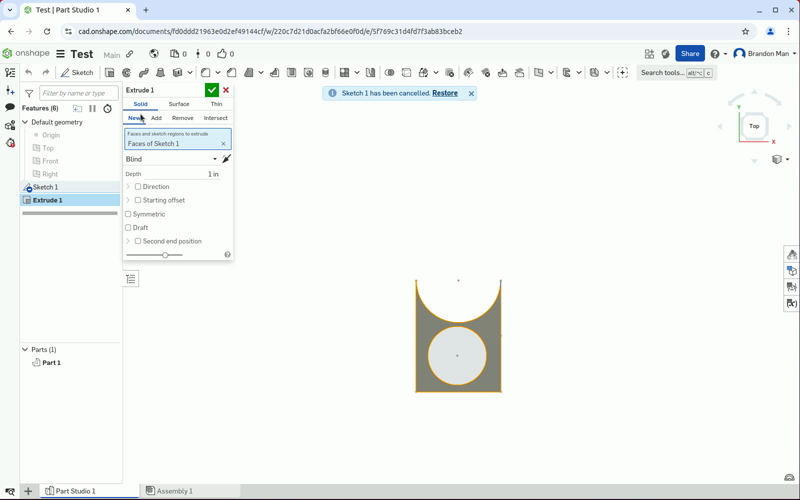
mouse_move(137, 120)
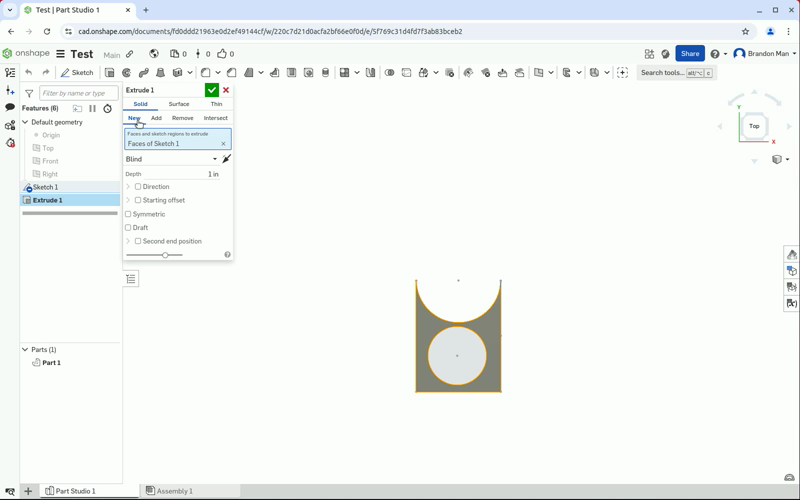
click(137, 120)
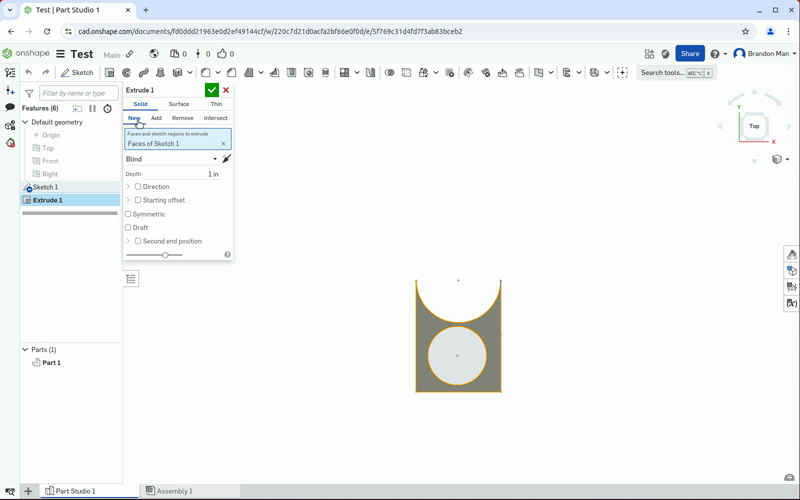
key(tab, 4)
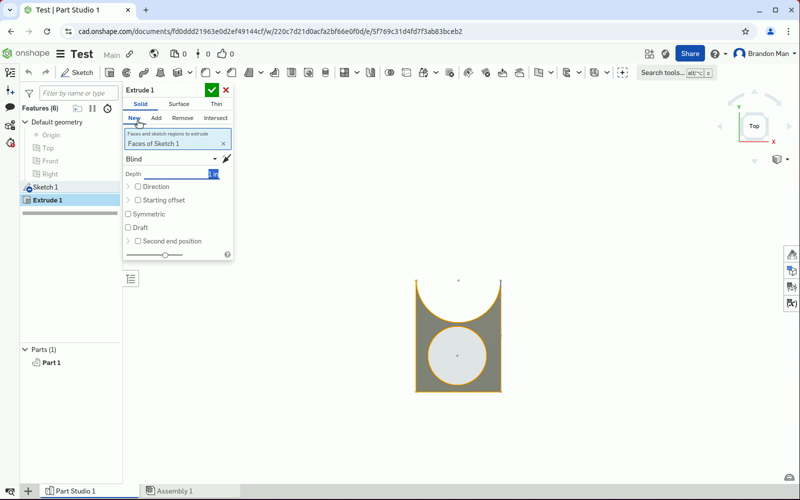
text(3.129)
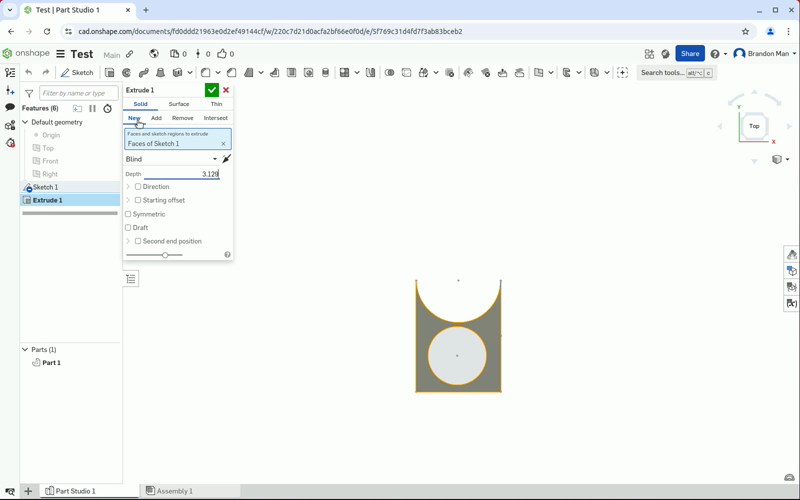
key(enter)
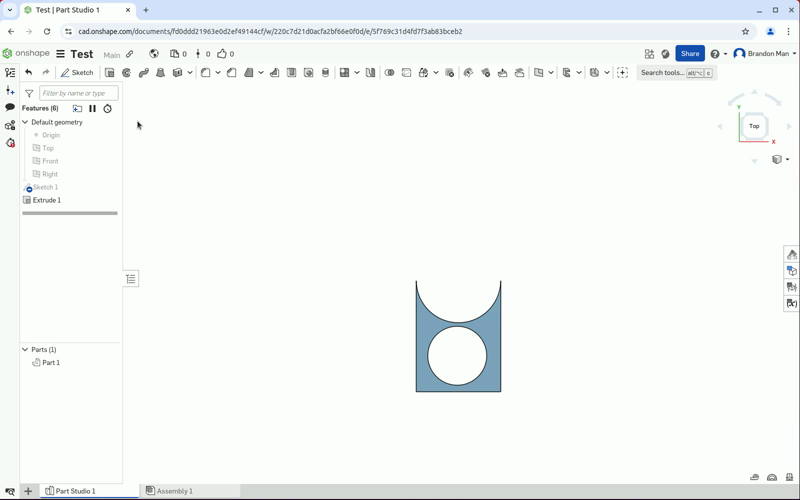
key(shift+h)
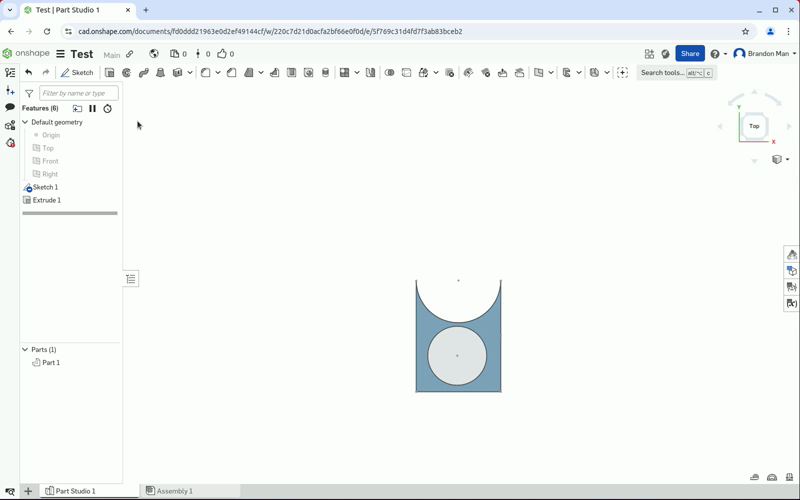
key(shift+h)
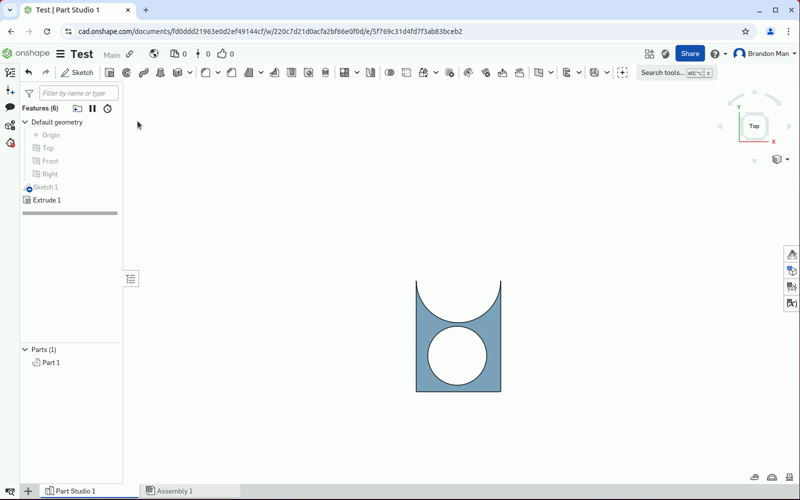
mouse_move(73, 189)
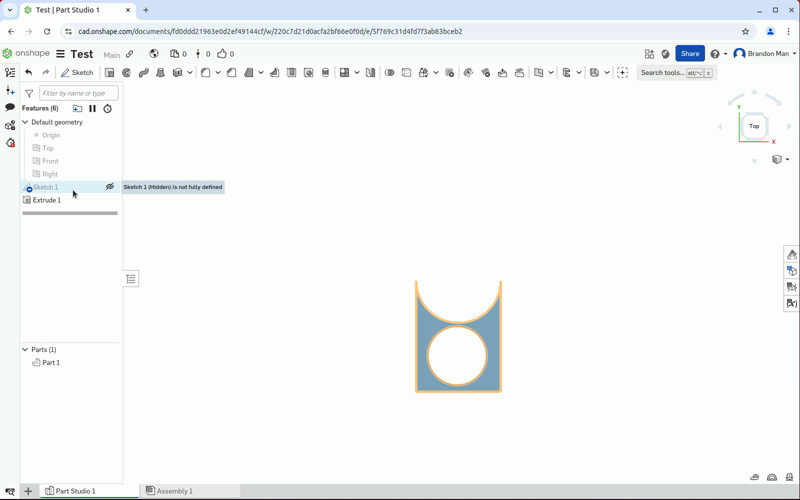
click(73, 189)
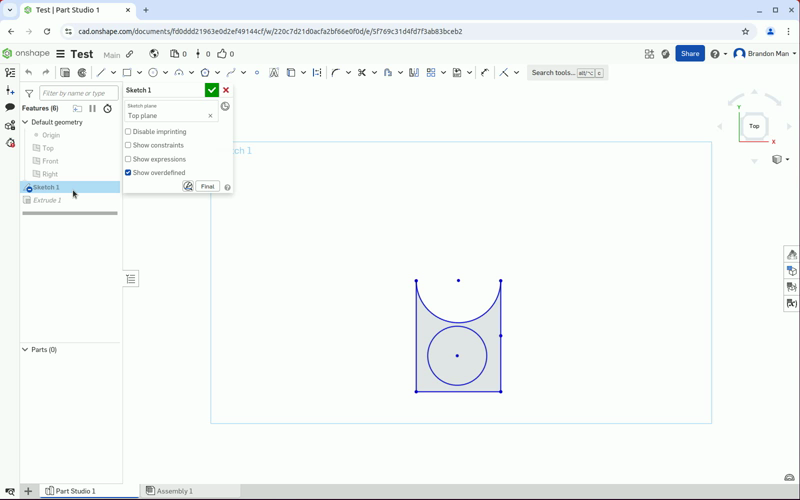
mouse_move(229, 92)
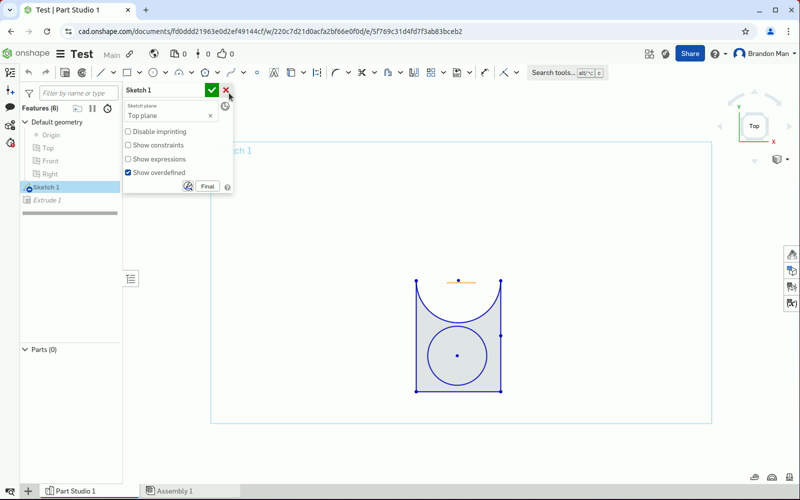
click(229, 92)
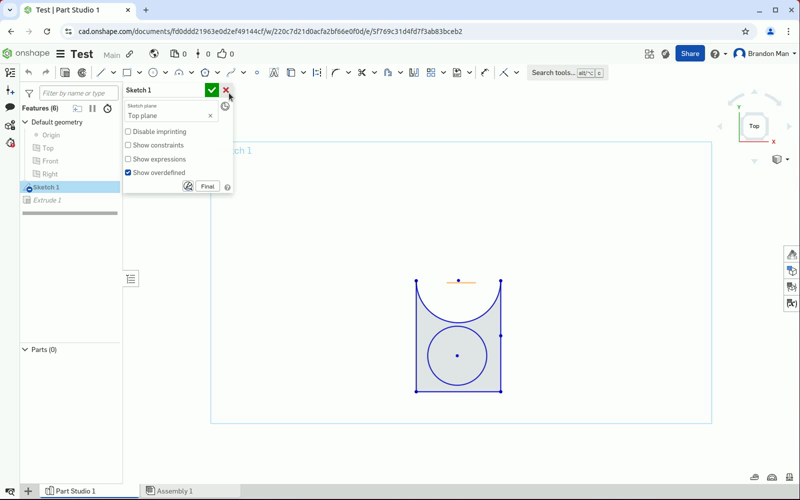
key(shift+s)
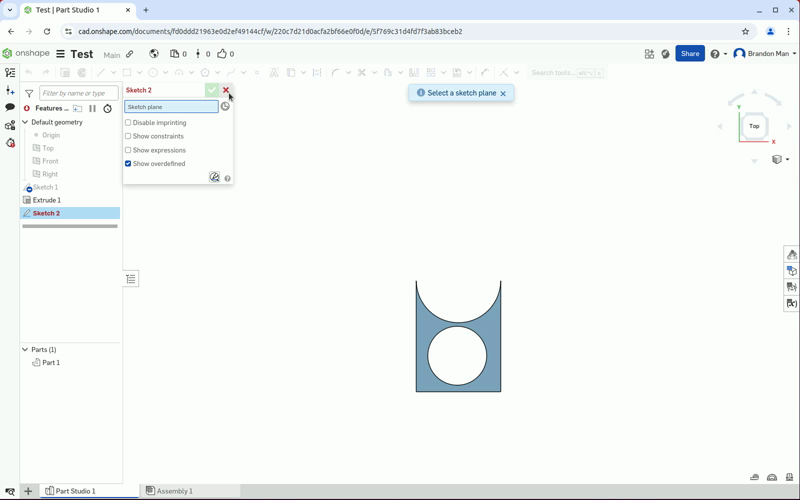
mouse_move(73, 150)
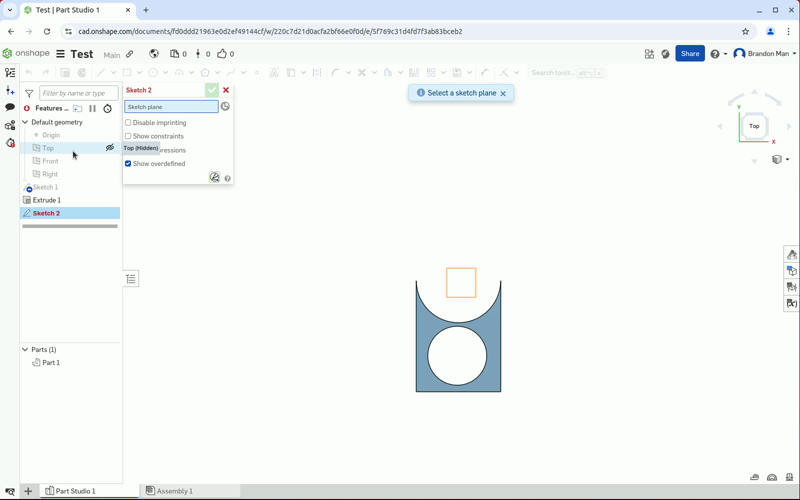
click(73, 150)
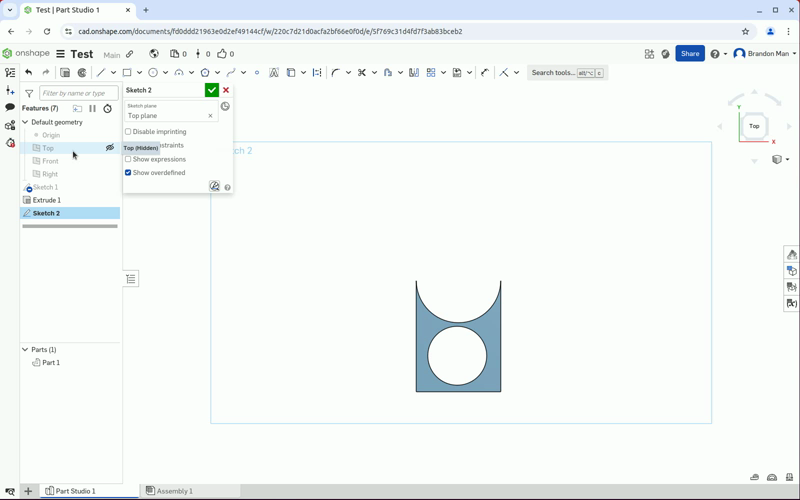
mouse_move(73, 352)
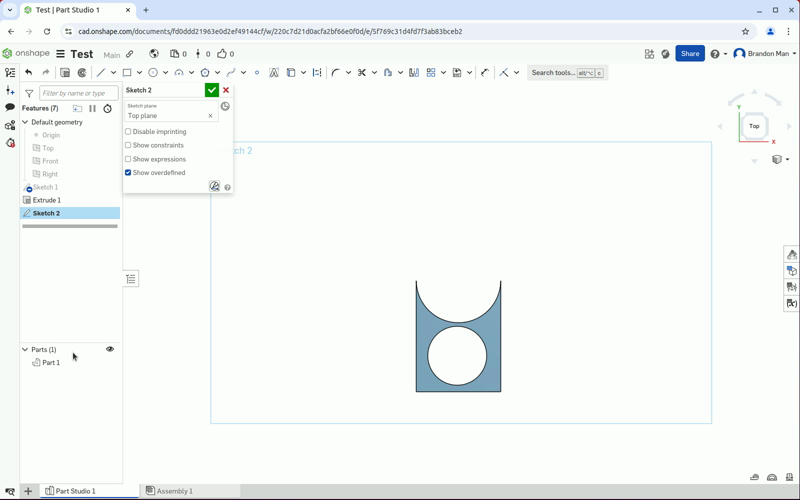
key(y)
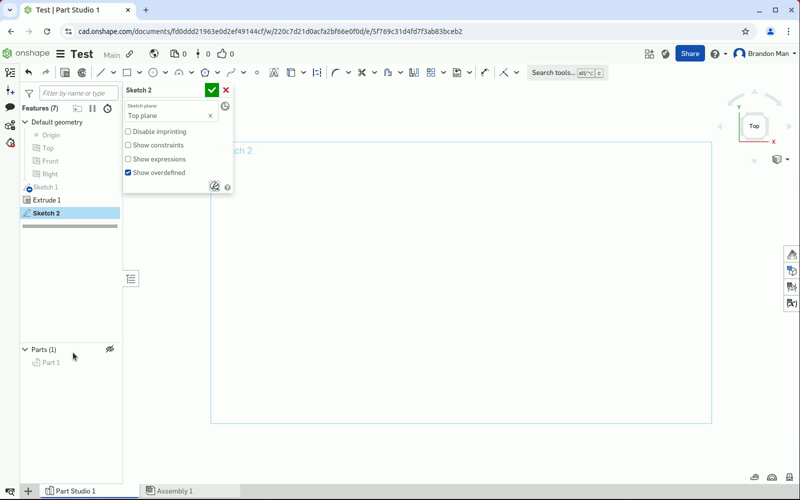
key(c)
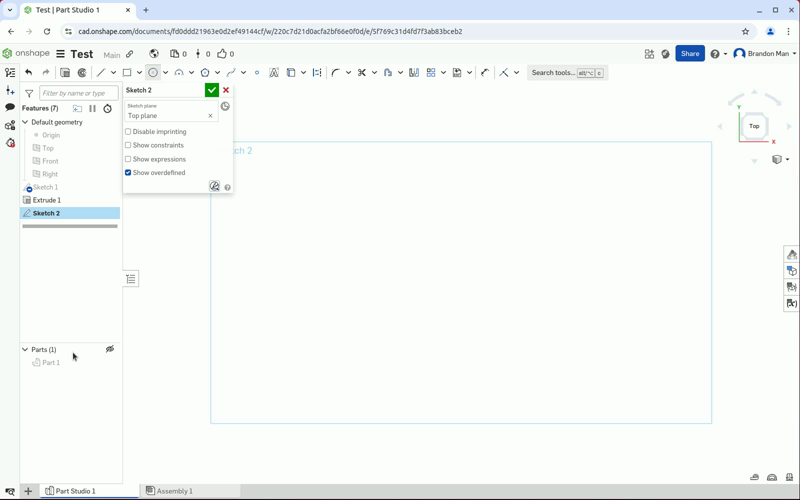
key_down(shift)
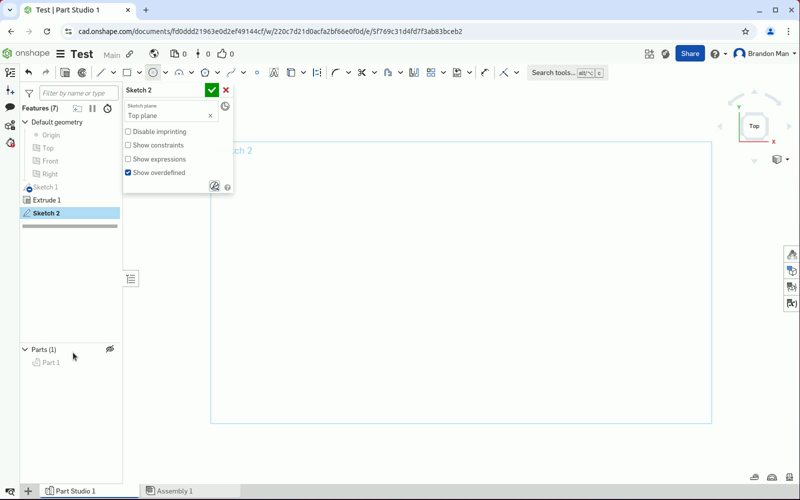
mouse_move(458, 281)
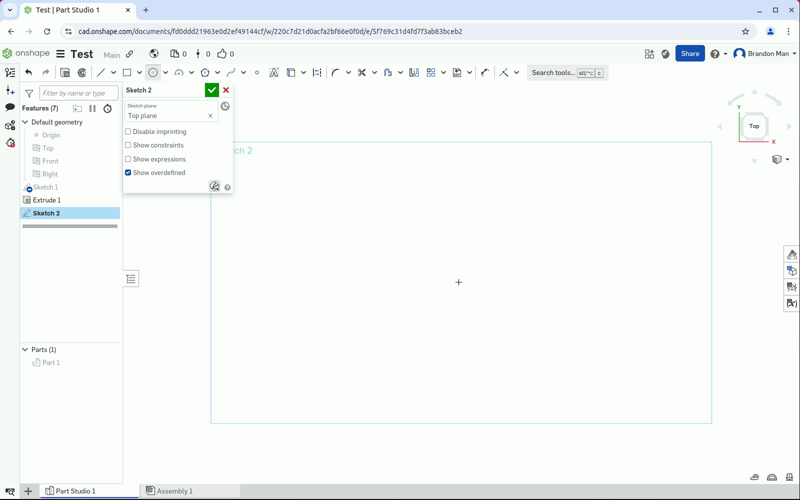
click(458, 281)
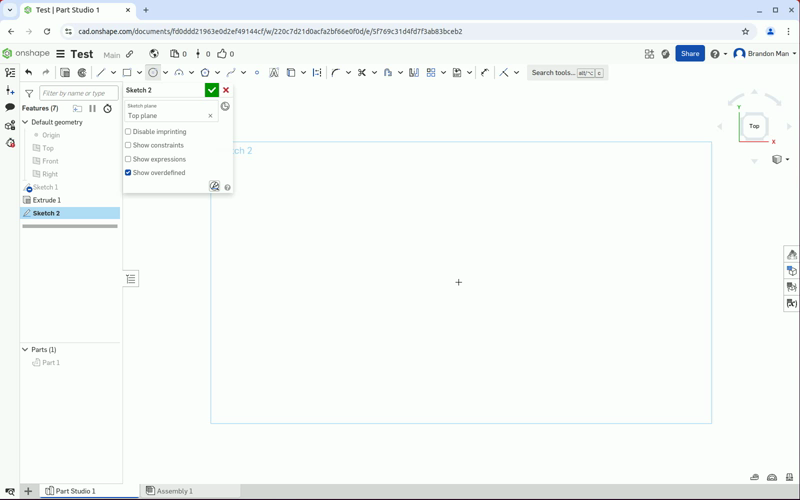
key_up(shift)
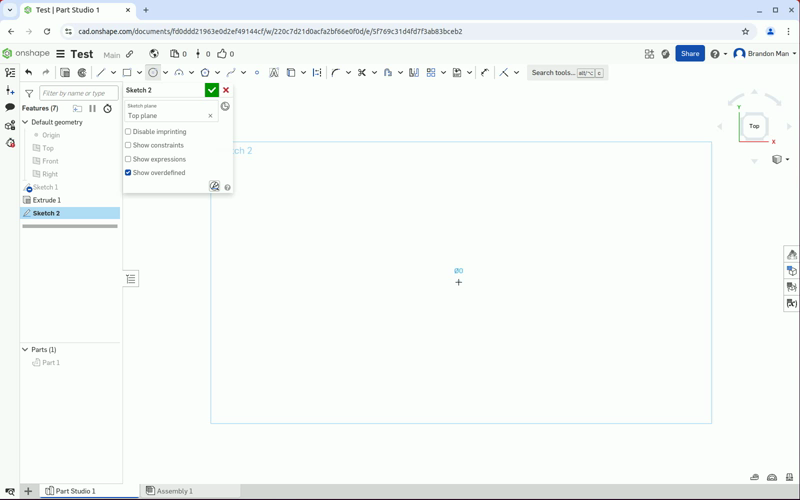
mouse_move(501, 281)
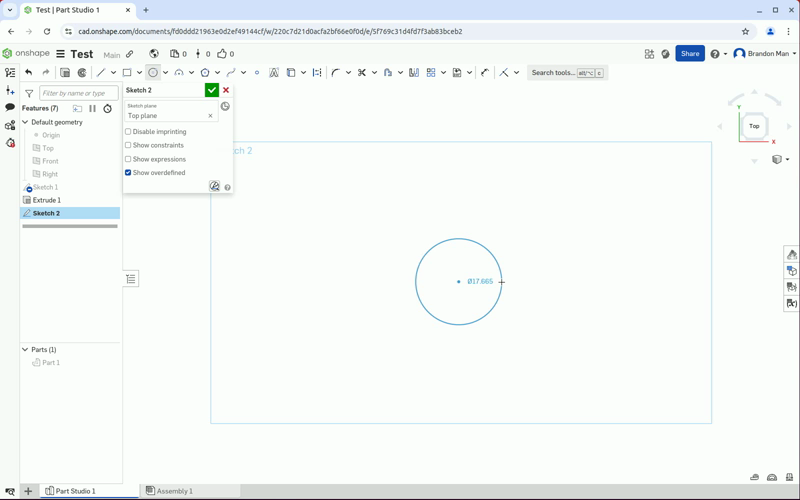
click(501, 281)
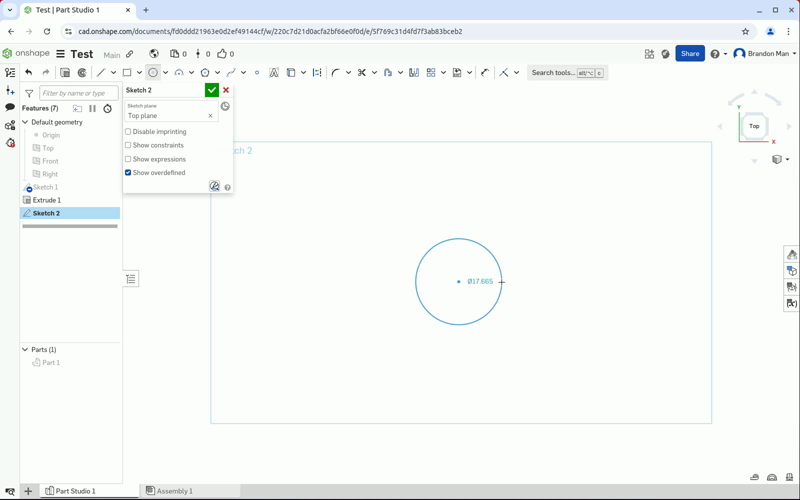
key(esc)
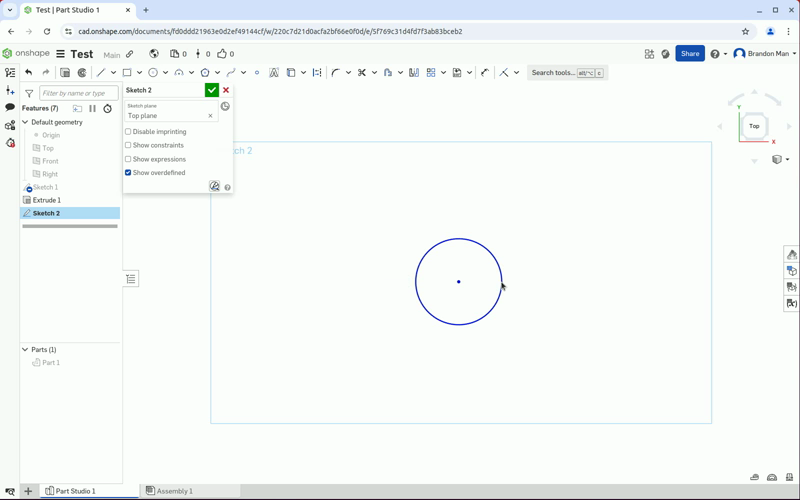
key(c)
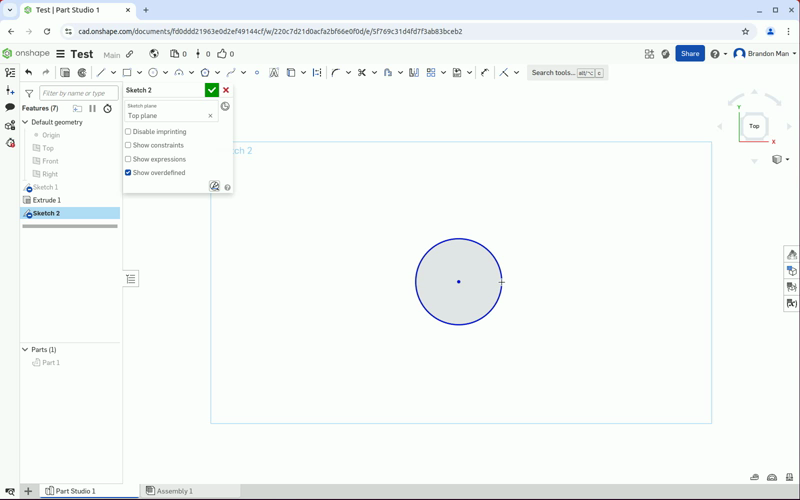
key_down(shift)
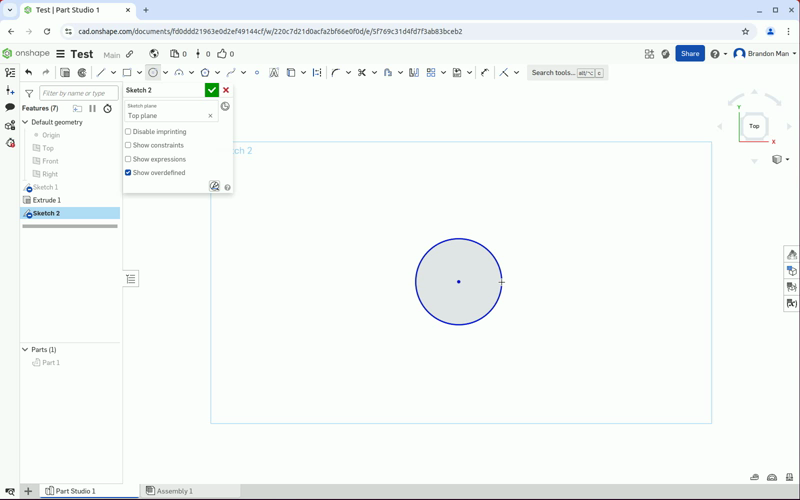
mouse_move(458, 281)
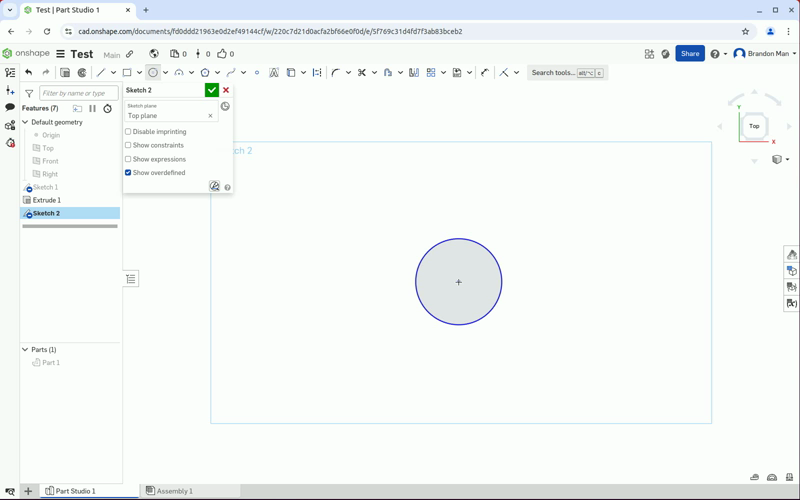
click(458, 281)
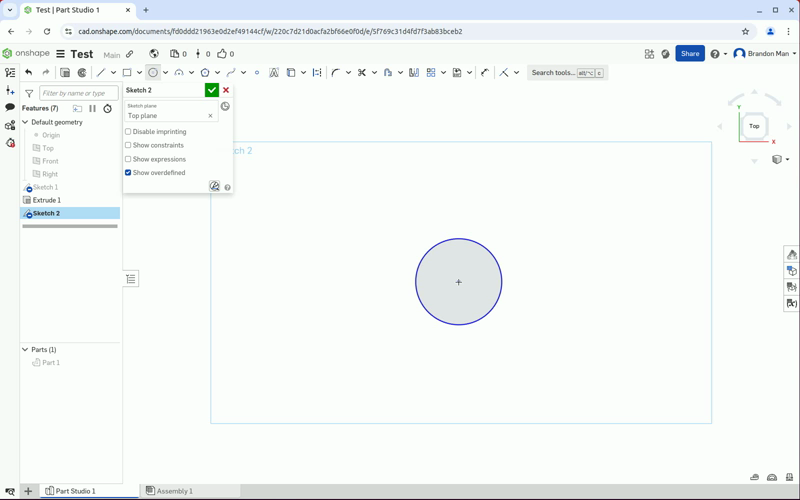
key_up(shift)
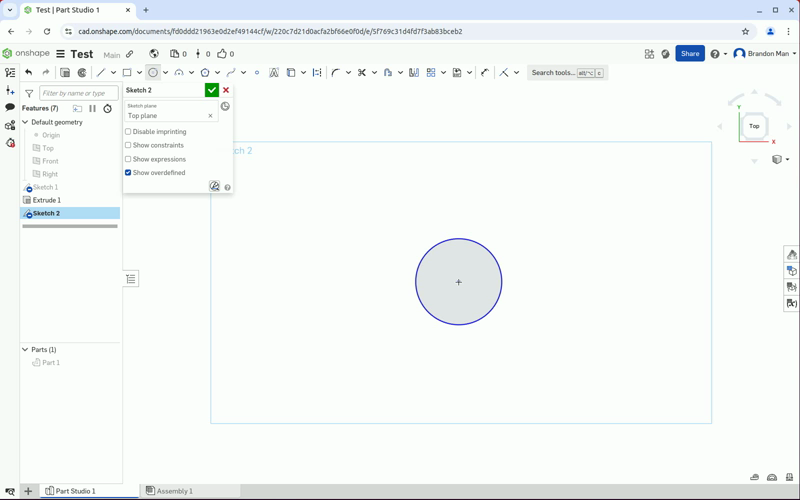
mouse_move(488, 281)
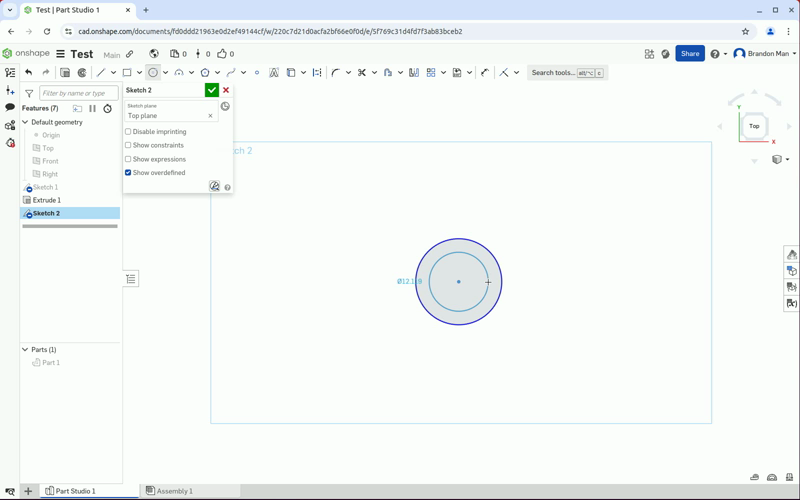
click(488, 281)
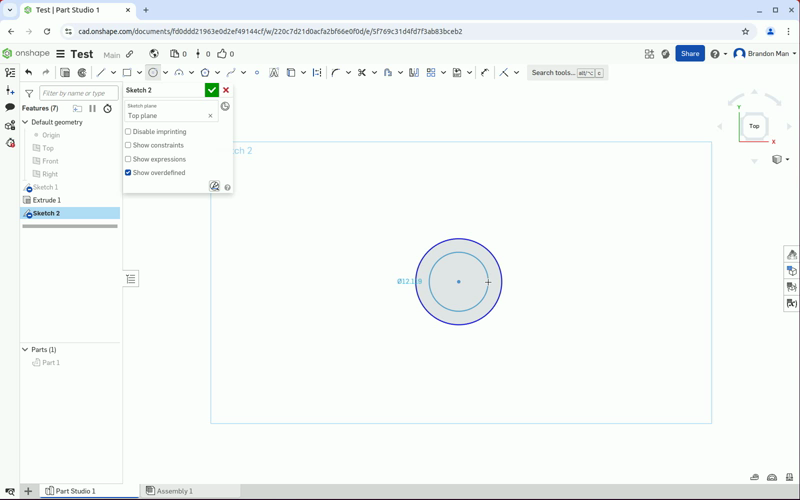
key(esc)
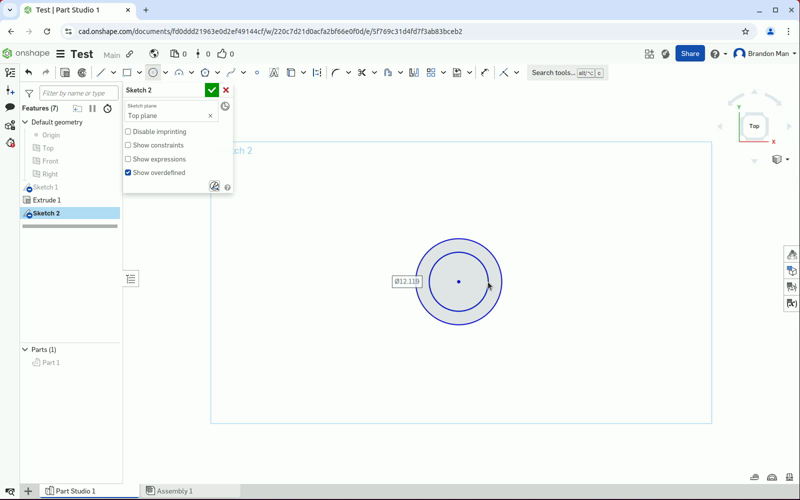
mouse_move(453, 241)
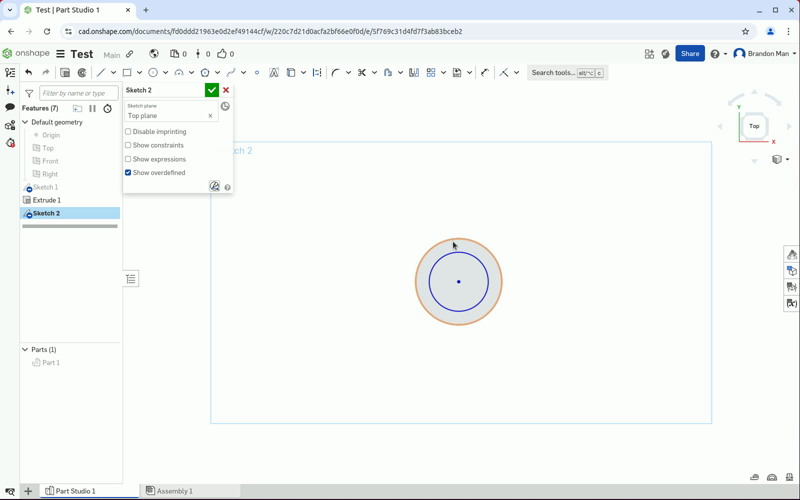
click(453, 241)
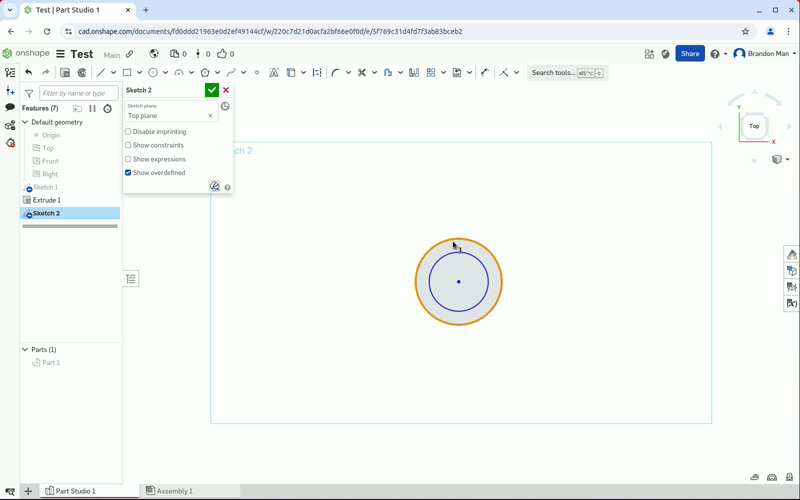
mouse_move(73, 352)
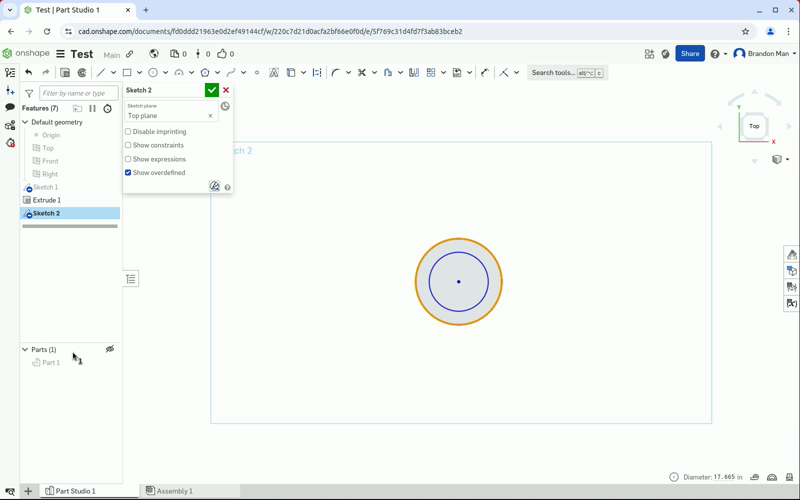
key(shift+y)
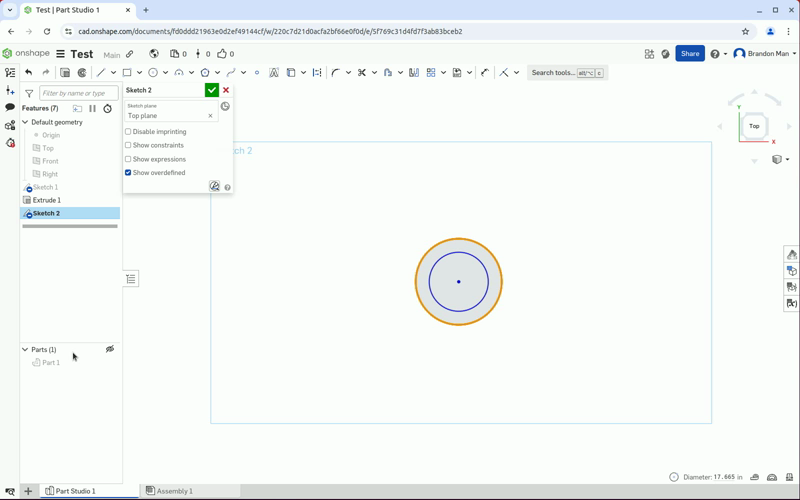
key(shift+e)
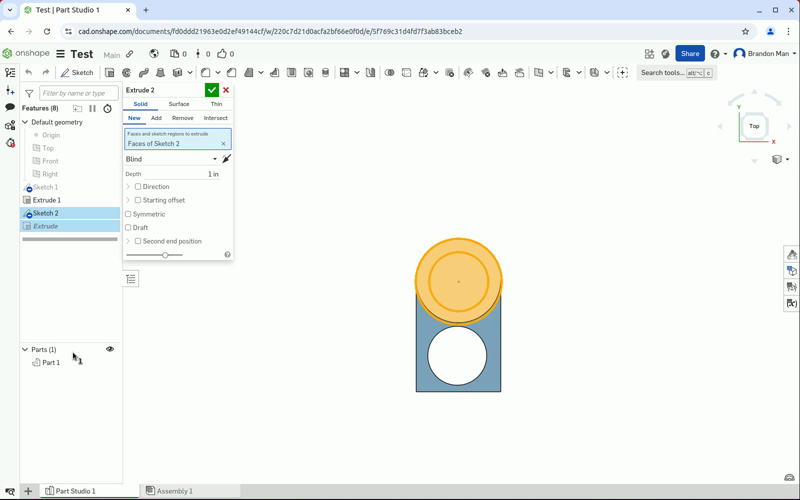
mouse_move(143, 106)
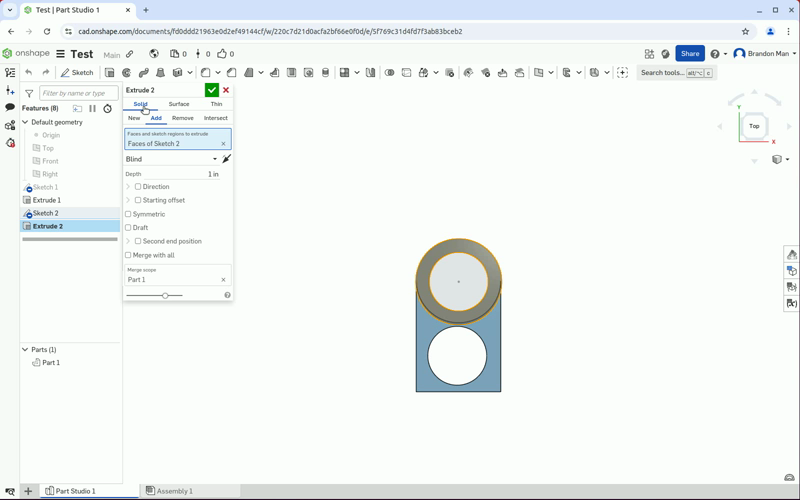
click(143, 106)
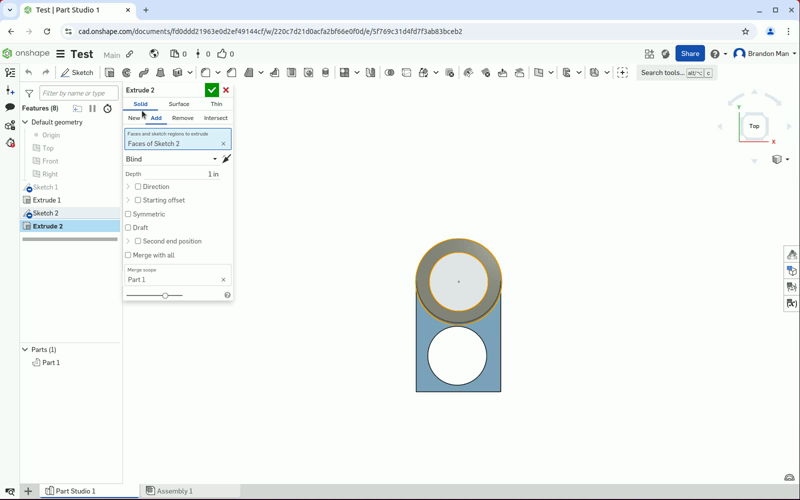
mouse_move(137, 120)
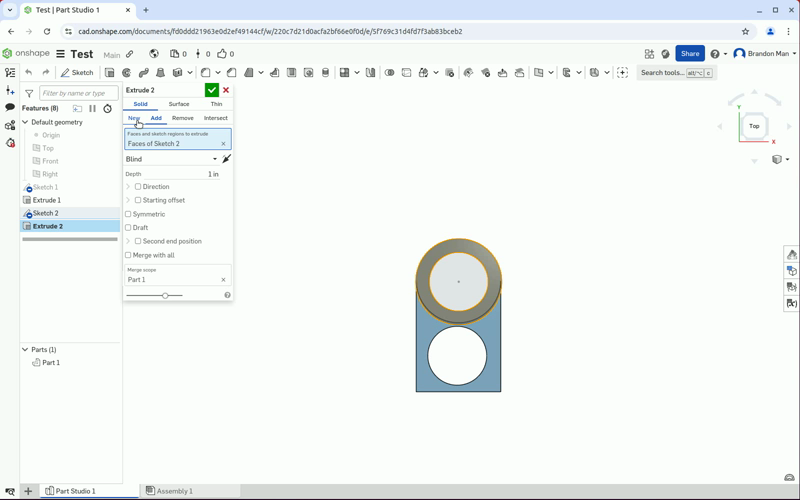
click(137, 120)
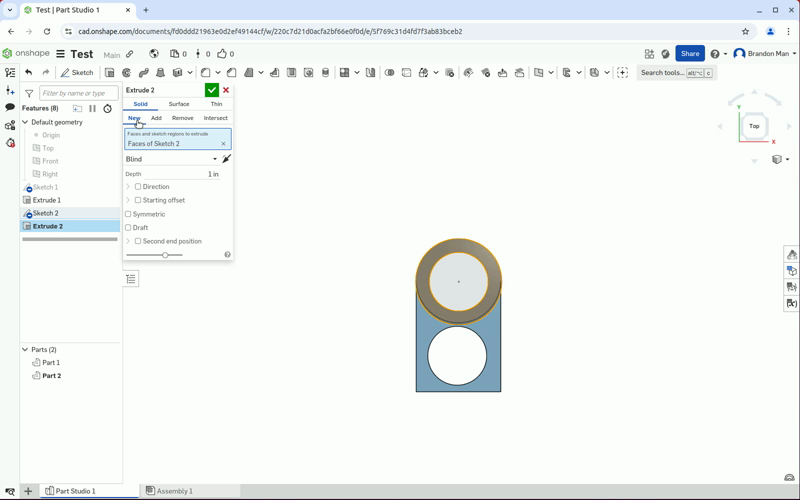
key(tab, 4)
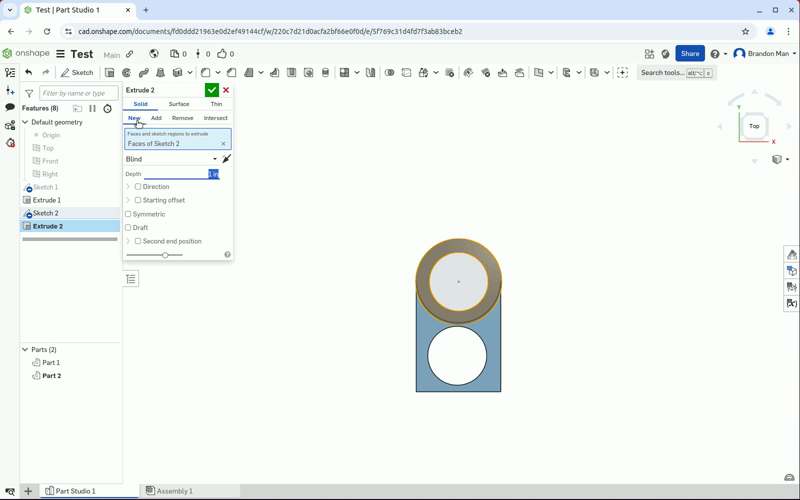
text(3.129)
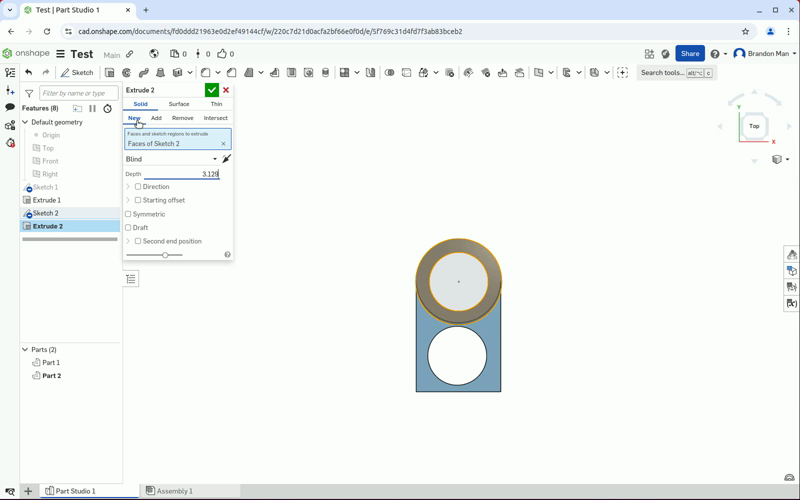
key(enter)
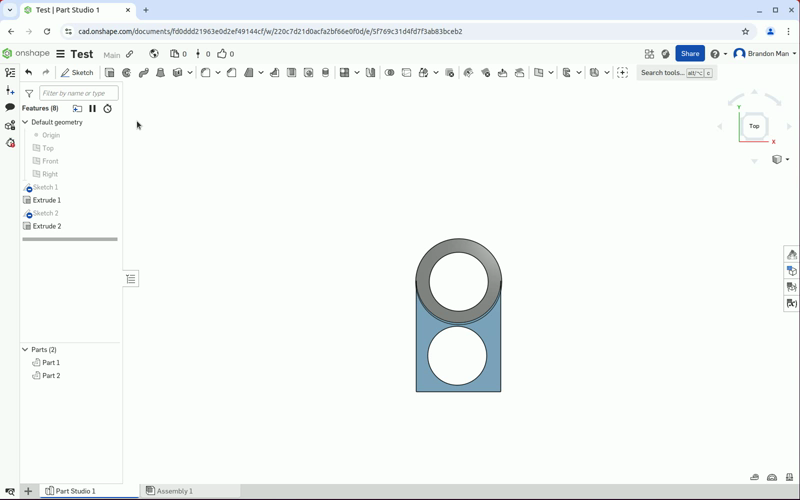
key(shift+h)
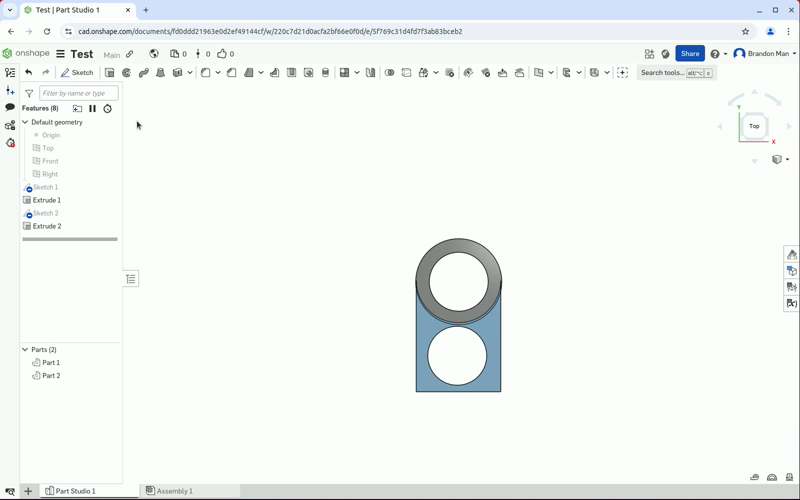
key(shift+h)
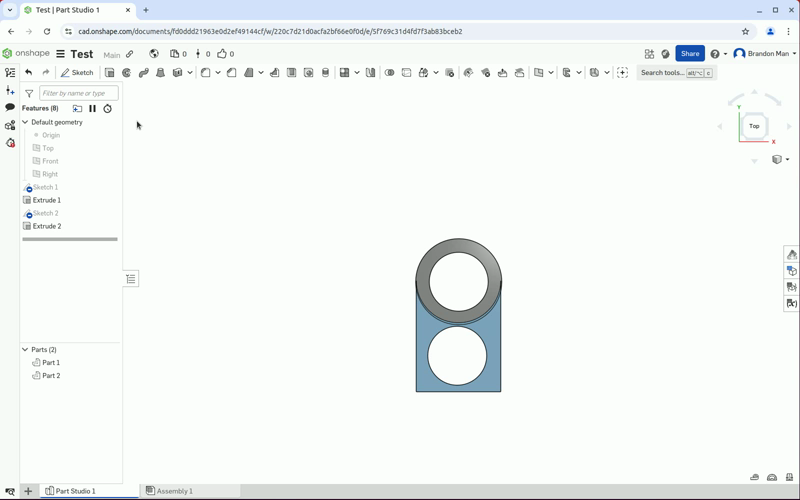
mouse_move(73, 189)
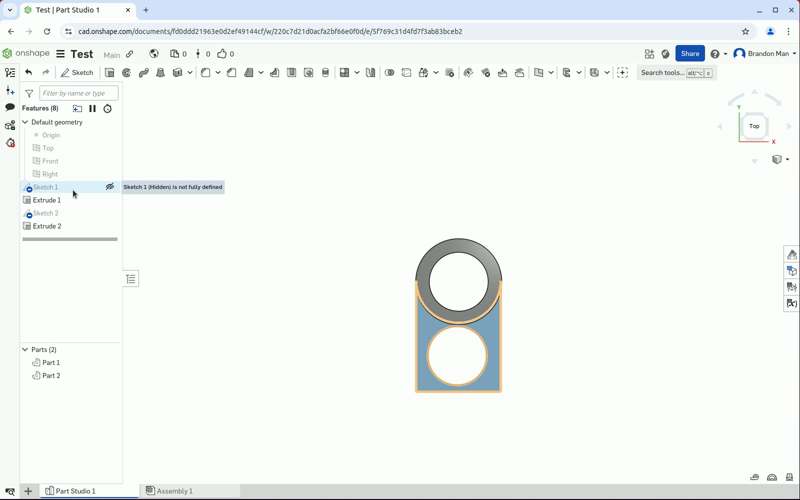
click(73, 189)
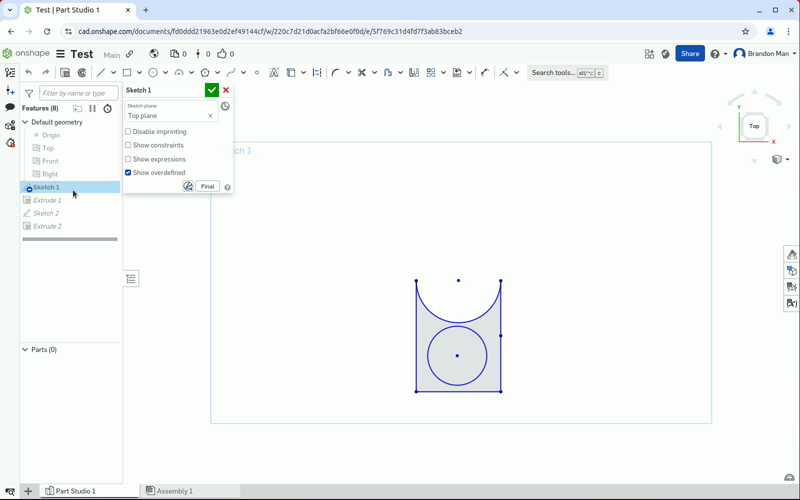
mouse_move(229, 92)
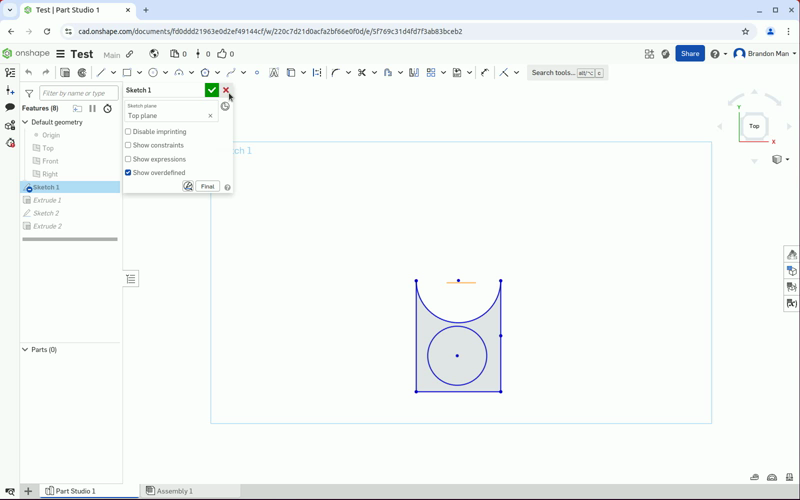
click(229, 92)
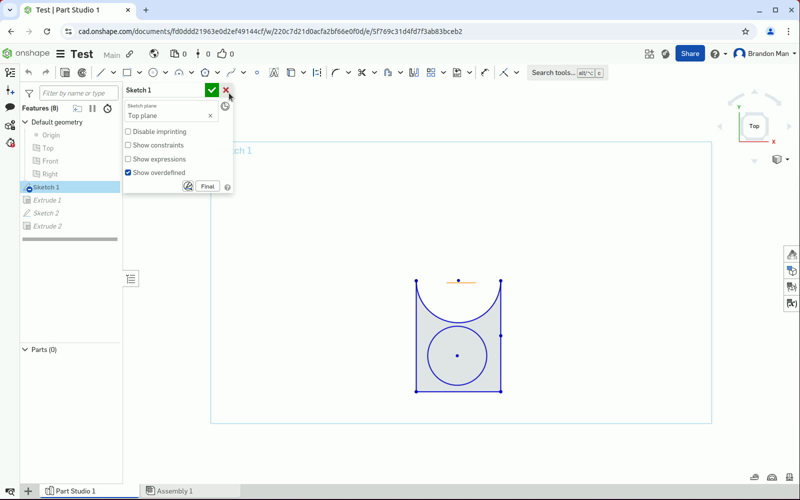
key(shift+s)
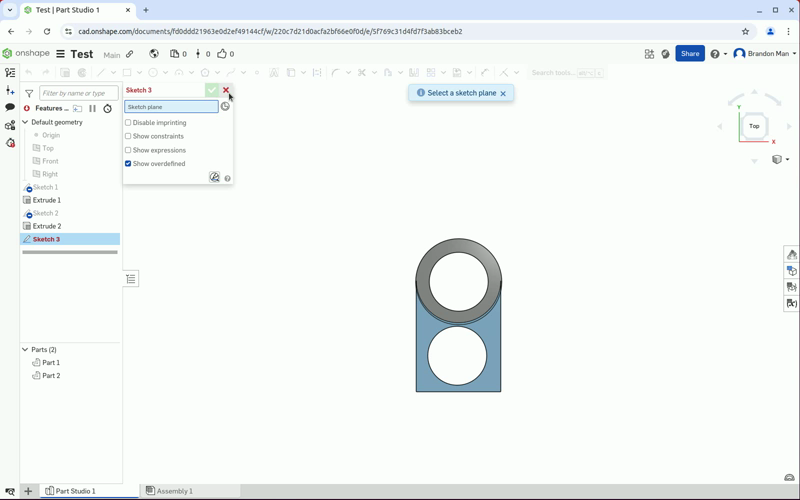
mouse_move(73, 150)
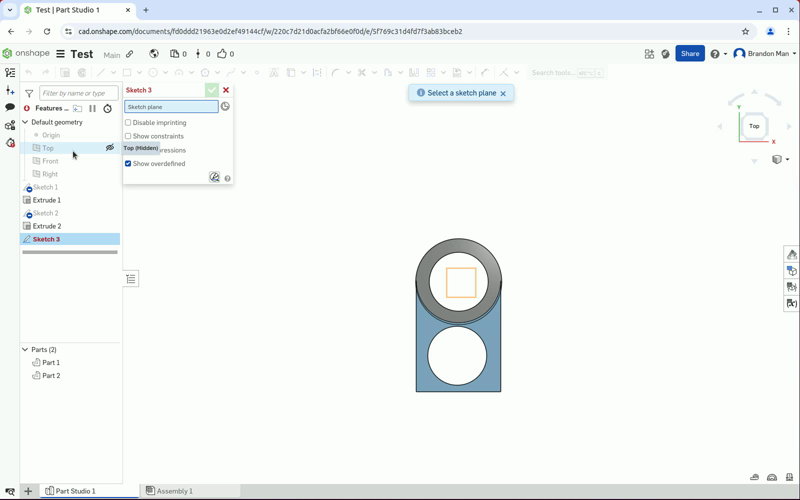
click(73, 150)
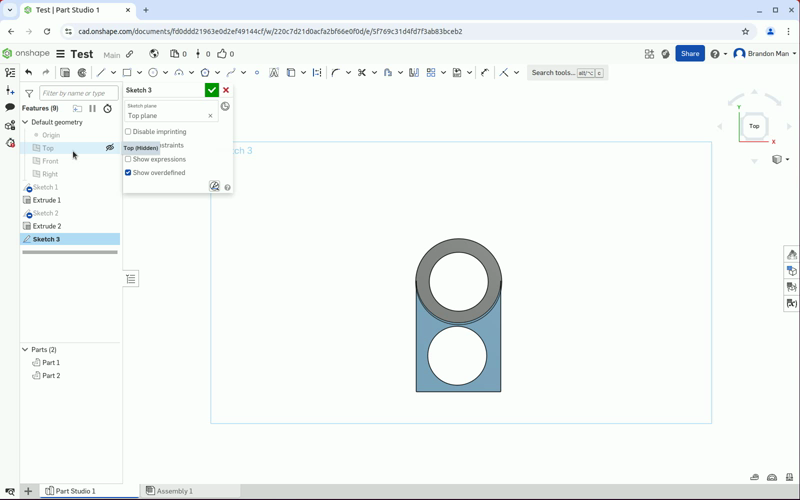
mouse_move(73, 352)
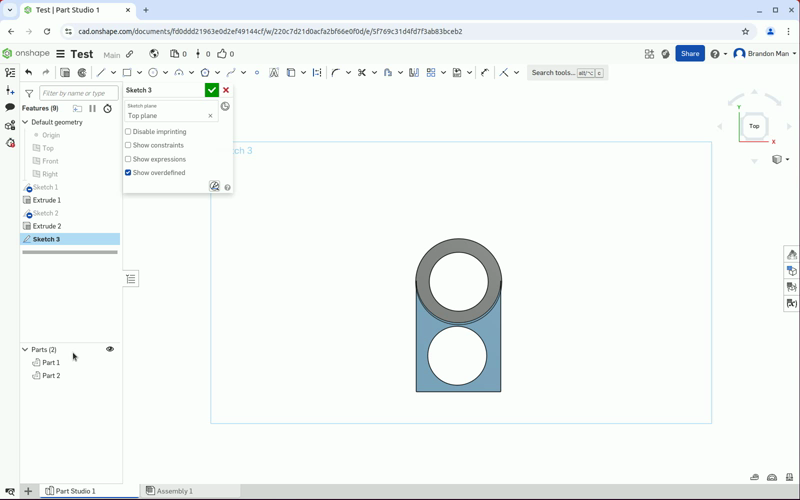
key(y)
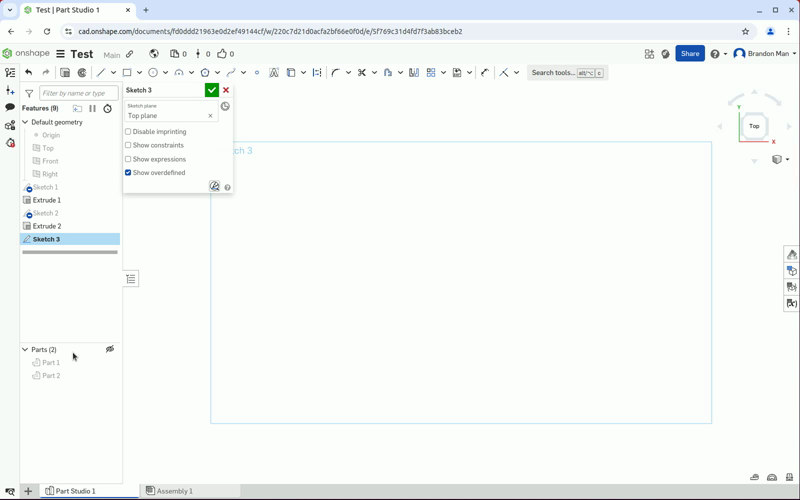
key(a)
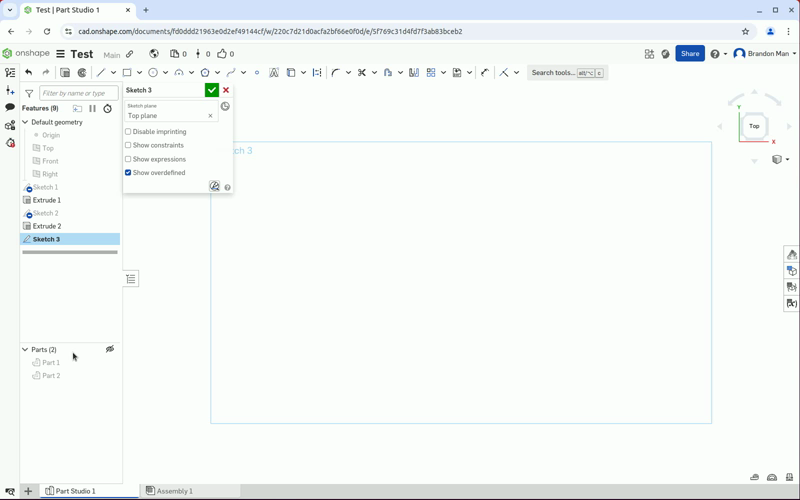
key_down(shift)
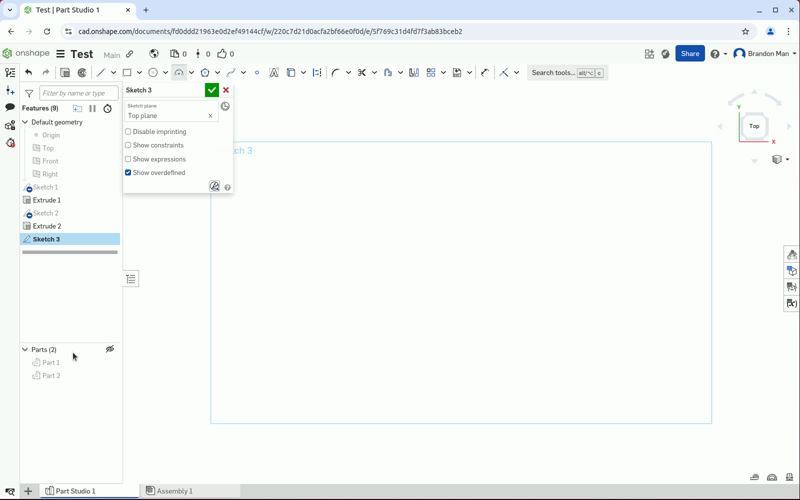
mouse_move(416, 281)
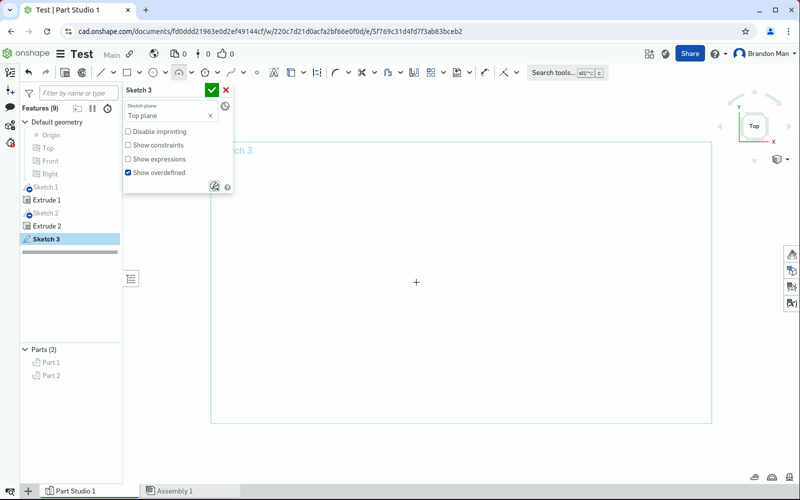
click(416, 281)
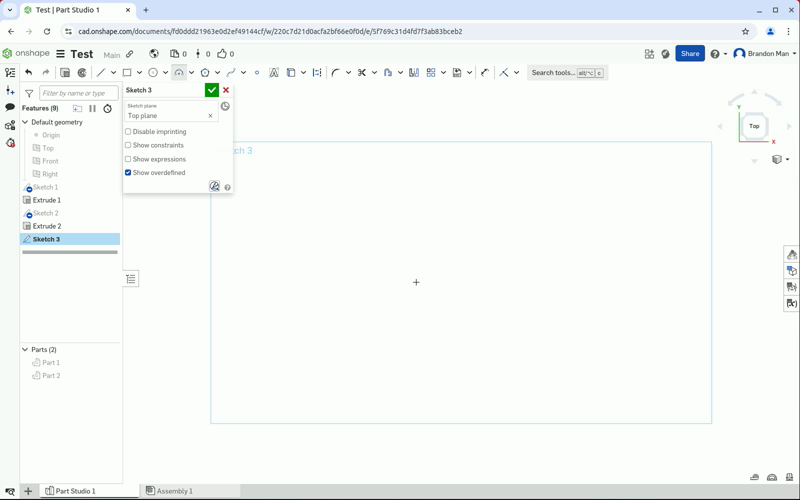
key_up(shift)
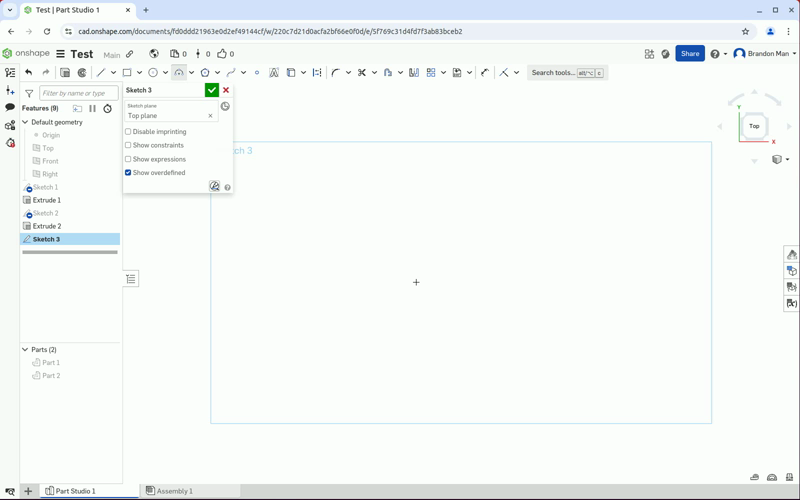
key_down(shift)
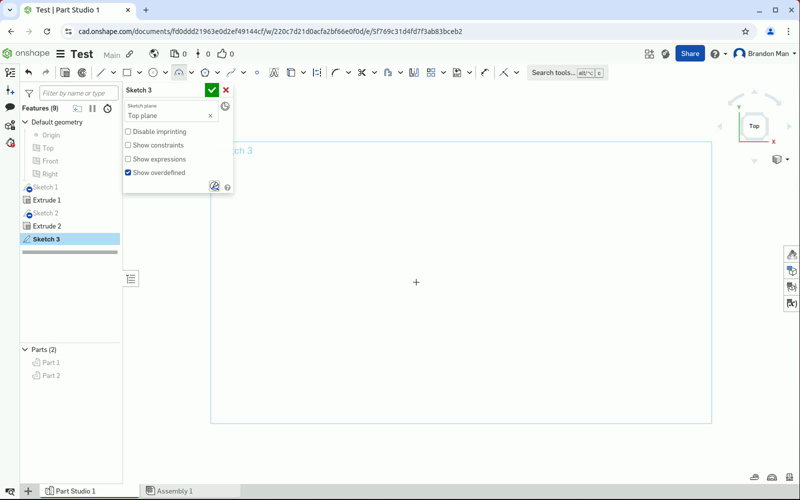
mouse_move(500, 281)
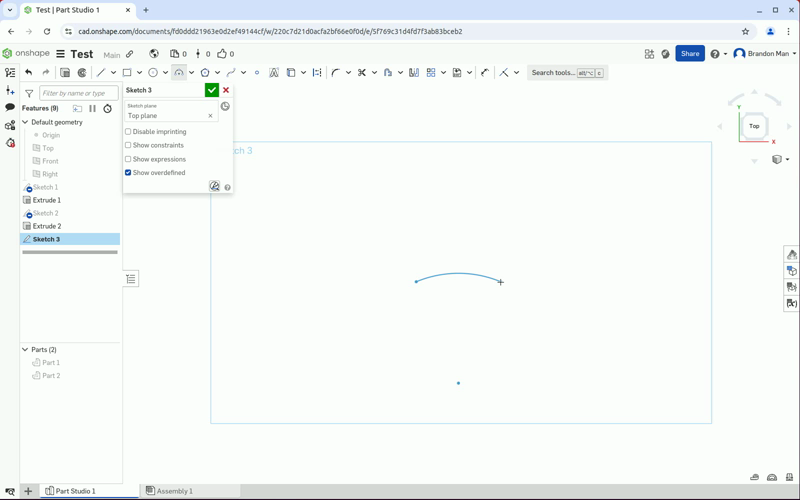
click(500, 281)
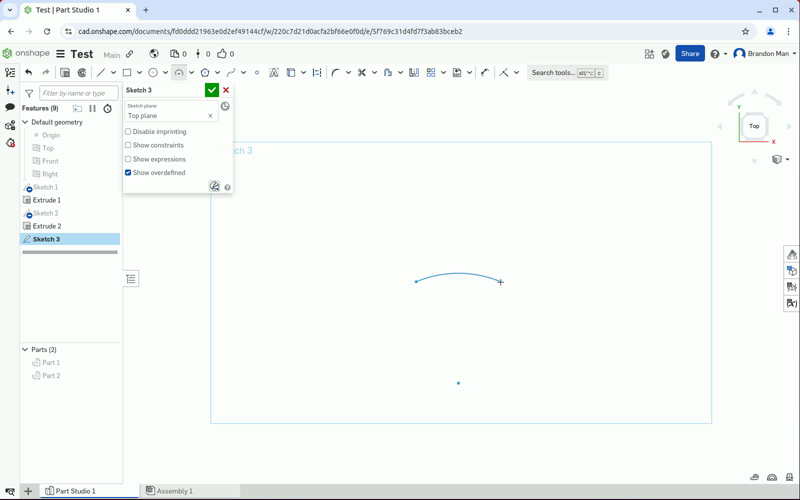
mouse_move(458, 324)
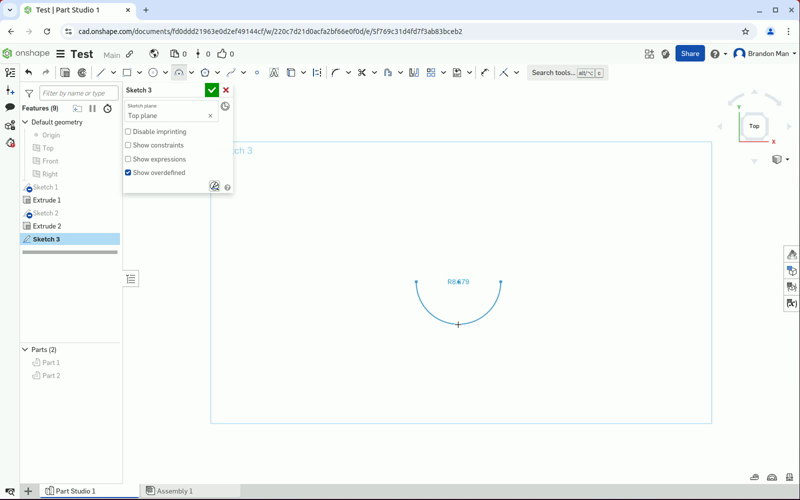
click(458, 324)
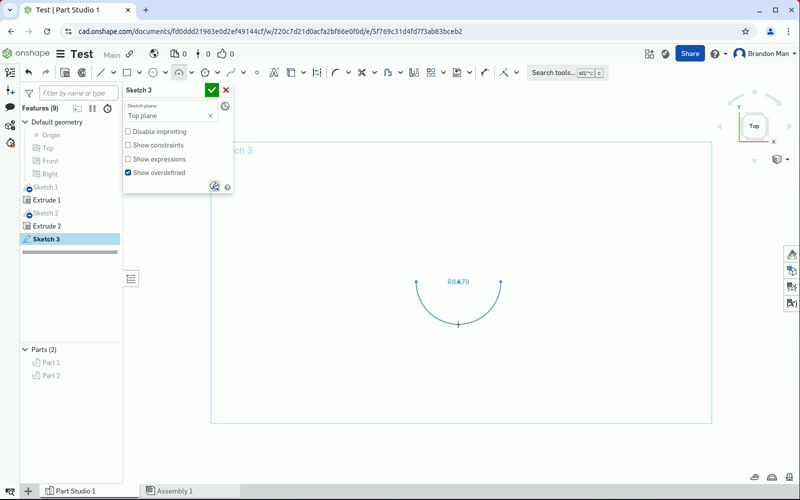
key_up(shift)
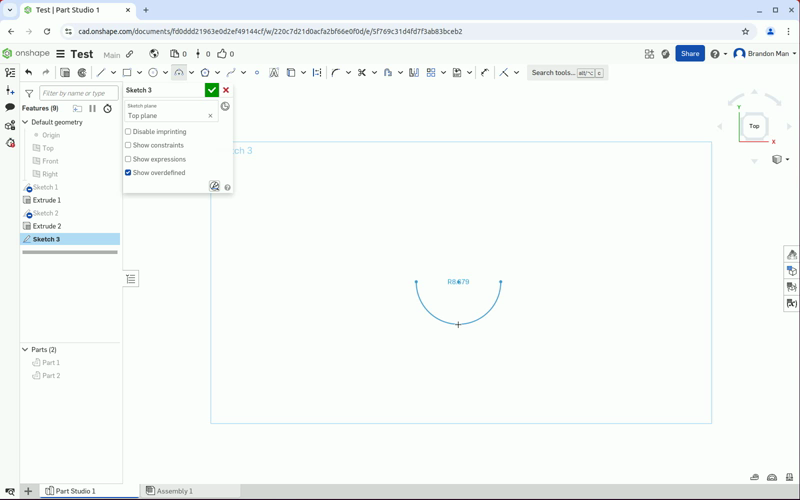
key(esc)
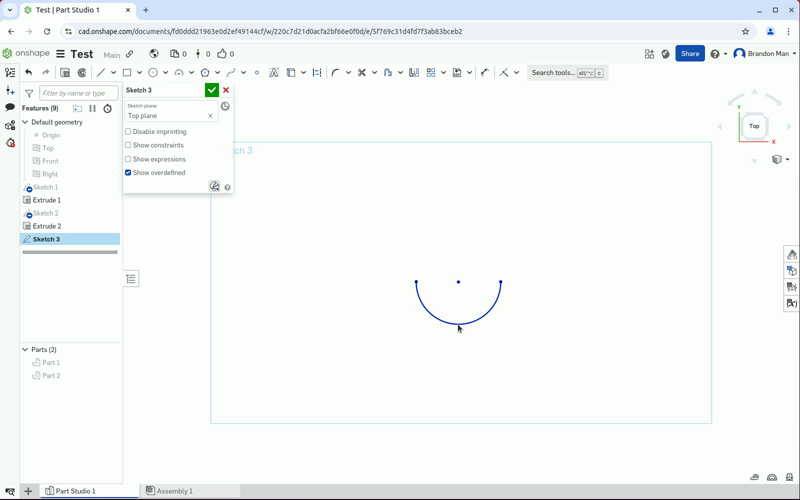
key(l)
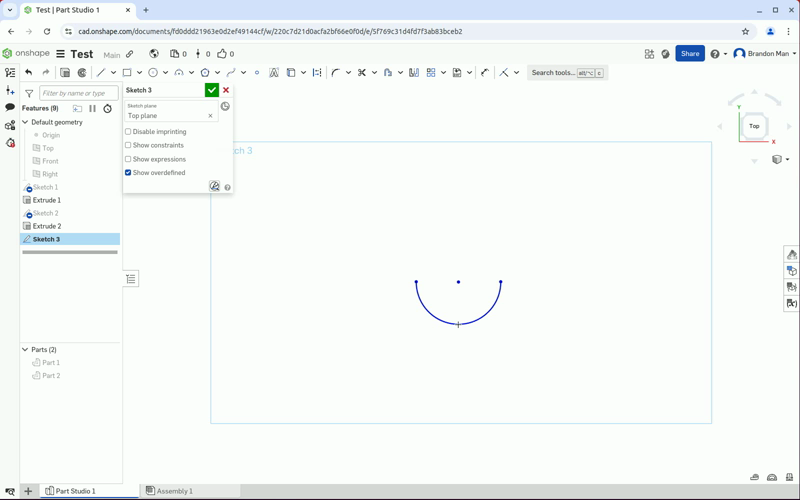
mouse_move(500, 281)
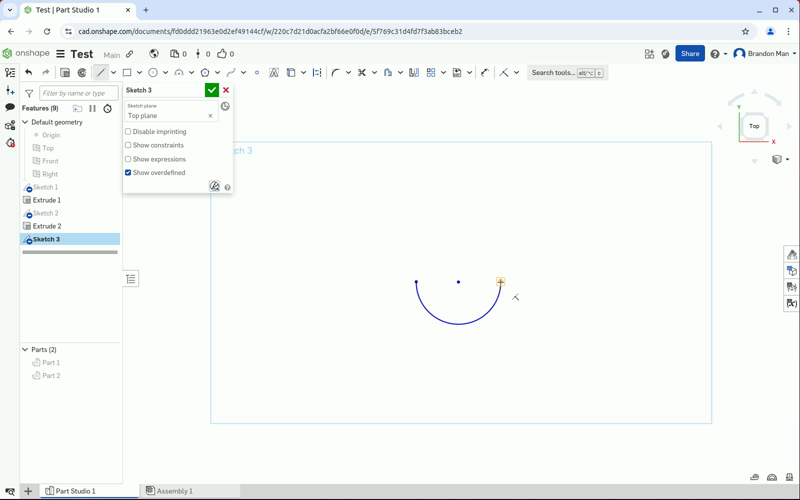
click(500, 281)
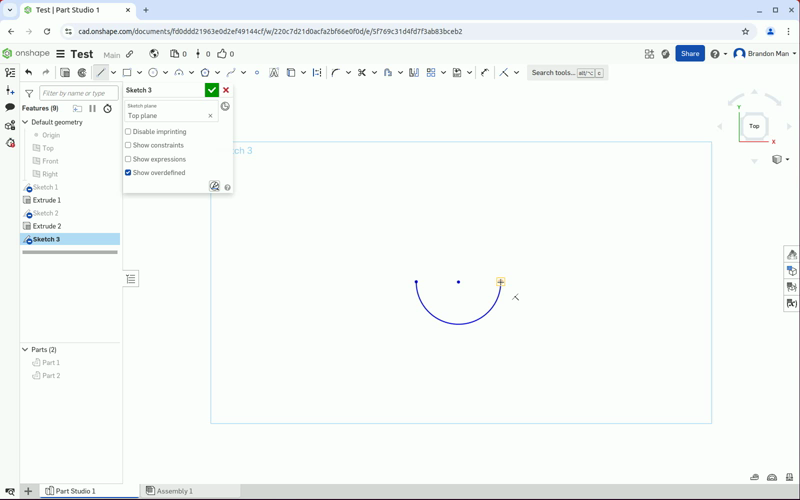
key_down(shift)
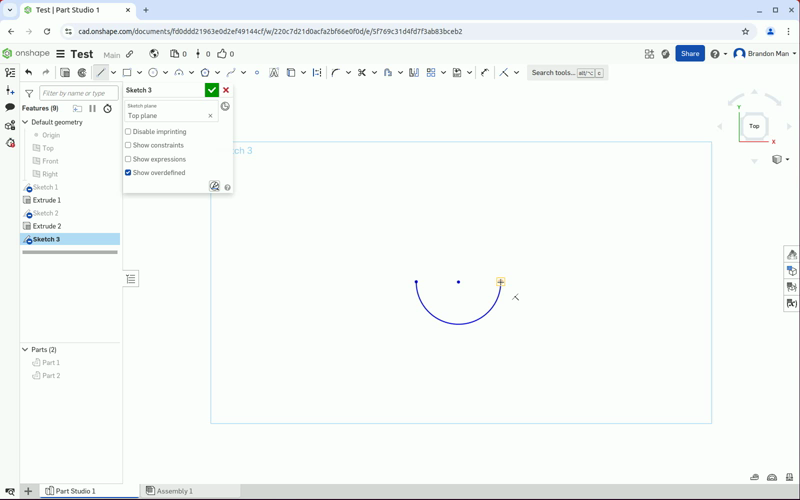
mouse_move(500, 170)
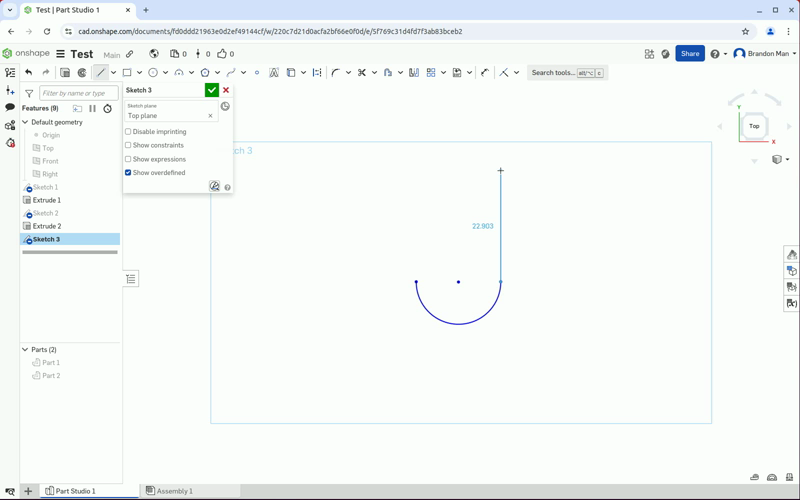
click(500, 170)
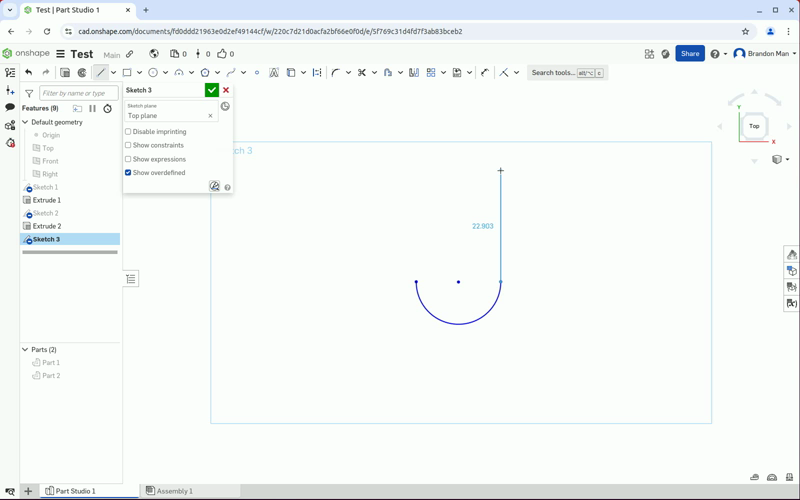
key_up(shift)
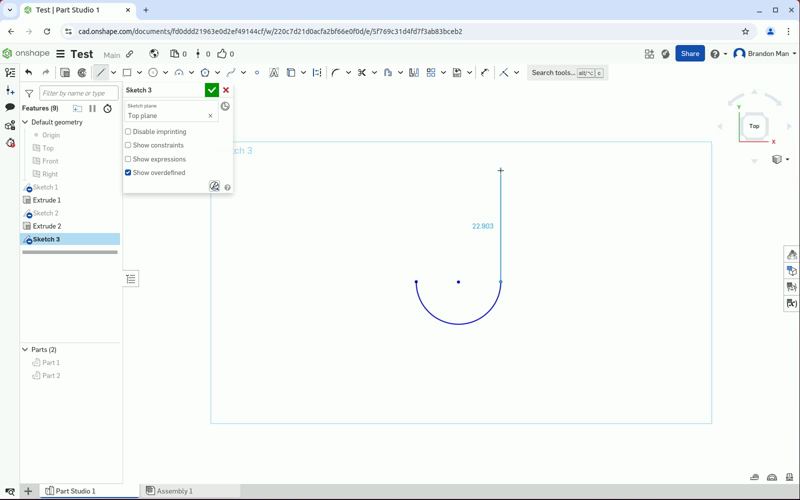
key_down(shift)
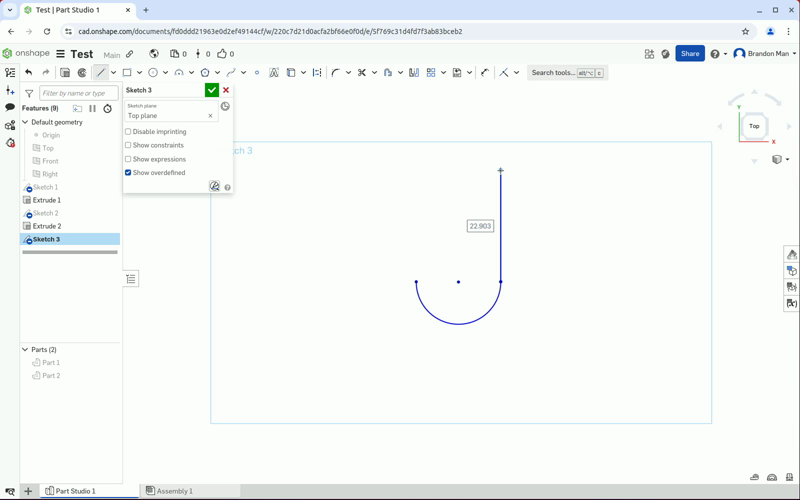
mouse_move(416, 170)
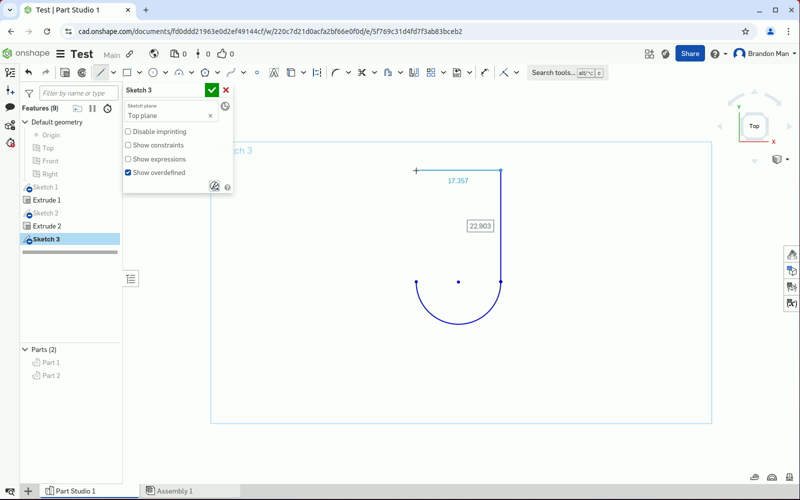
click(416, 170)
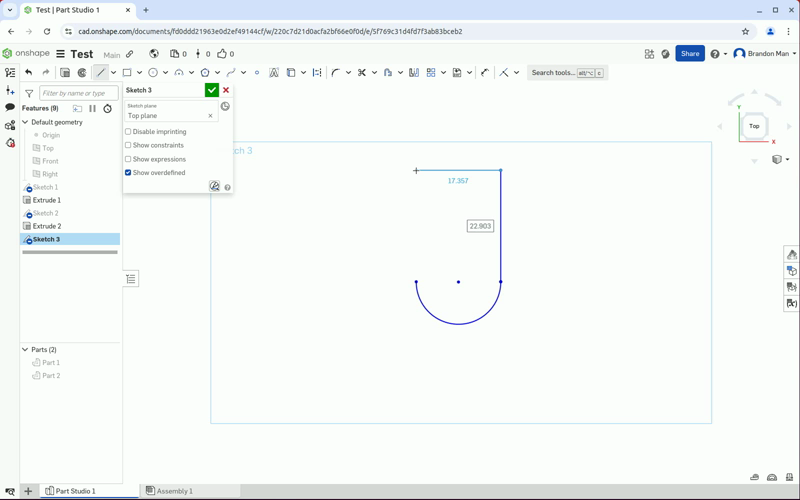
key_up(shift)
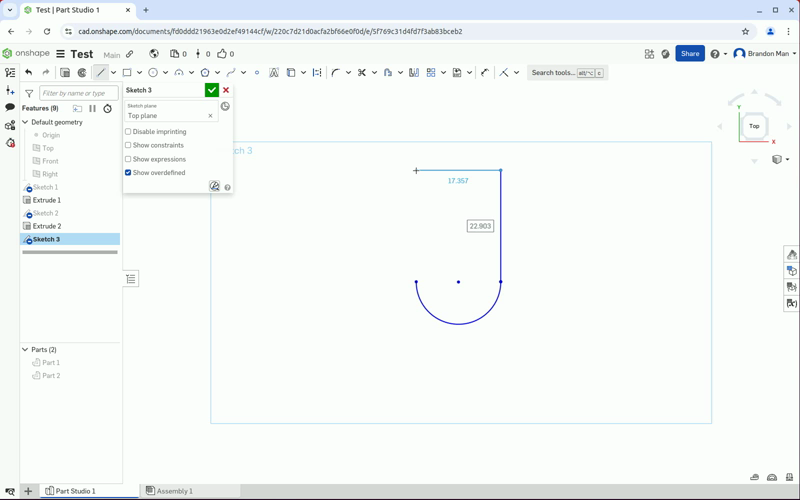
key_down(shift)
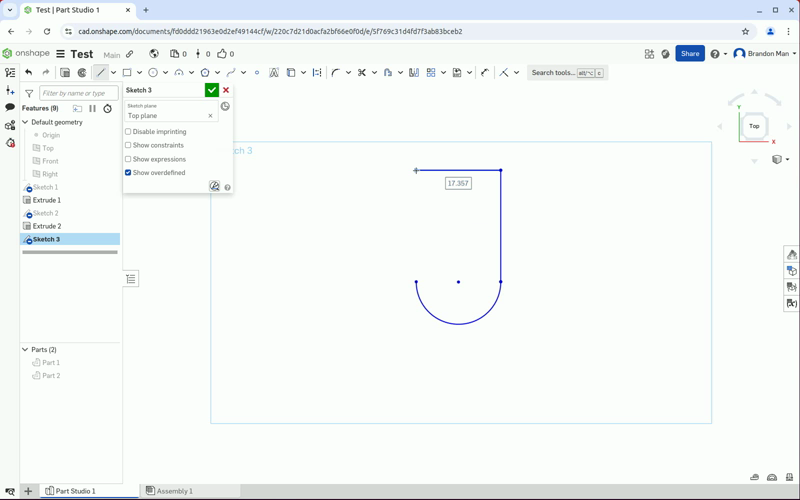
mouse_move(446, 170)
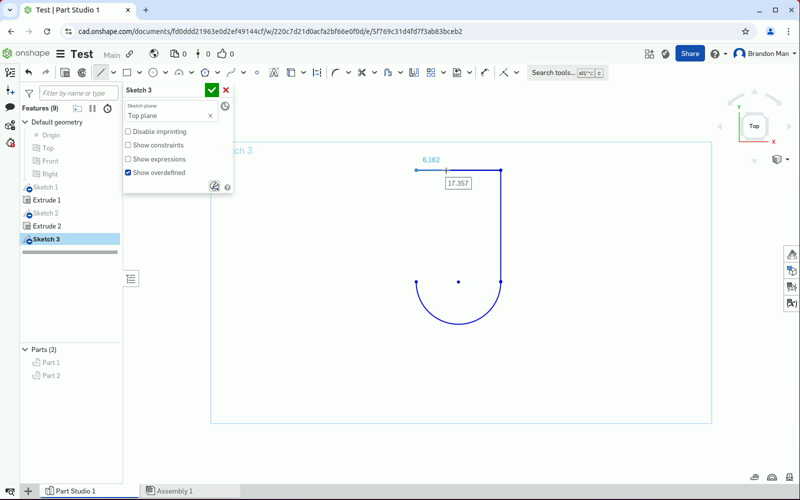
mouse_move(416, 225)
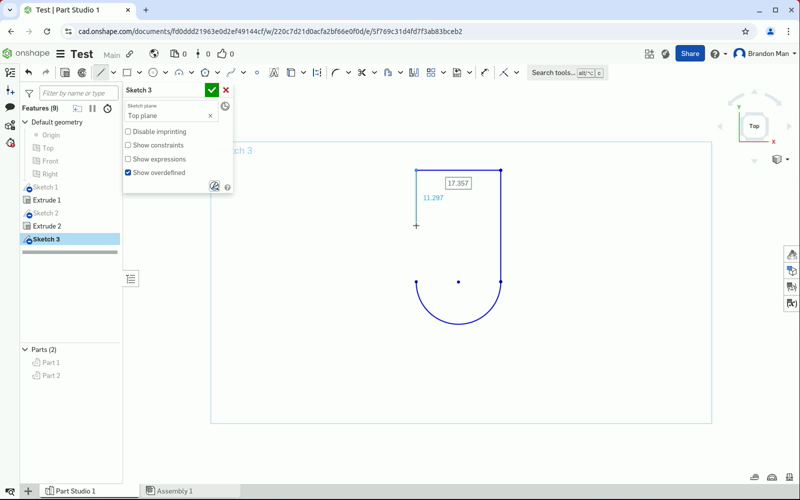
click(416, 225)
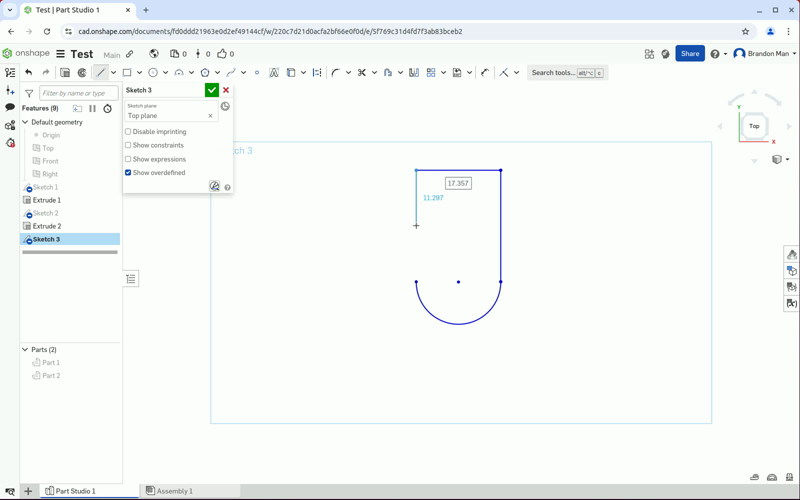
key_up(shift)
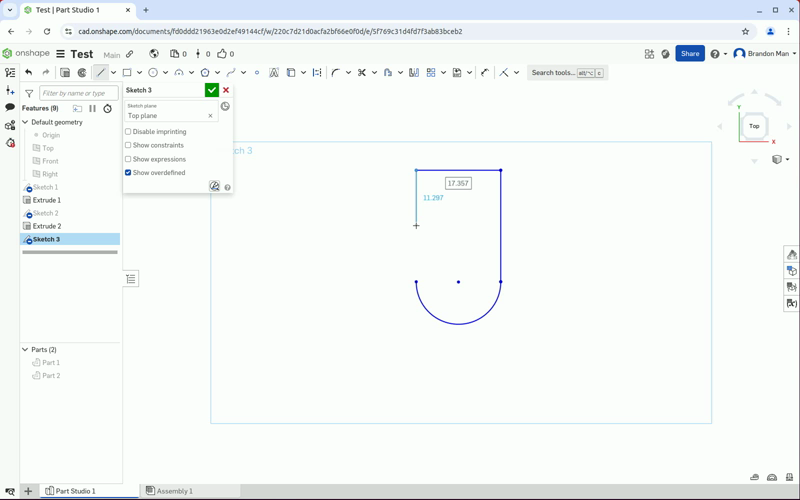
mouse_move(446, 225)
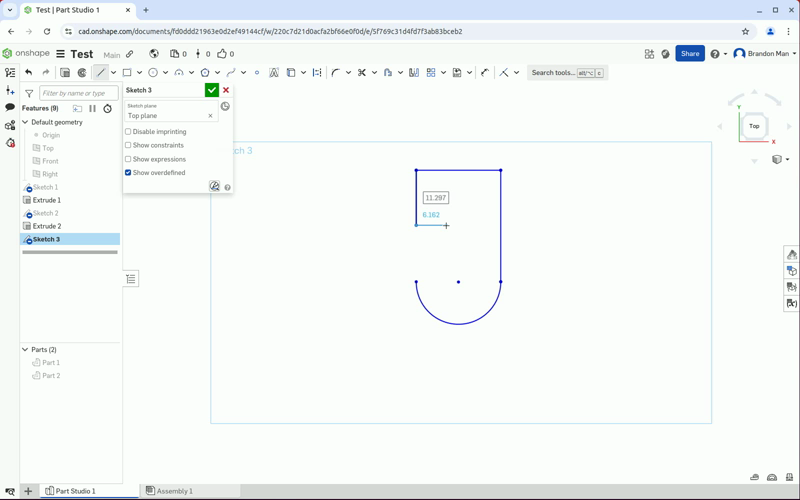
key_down(shift)
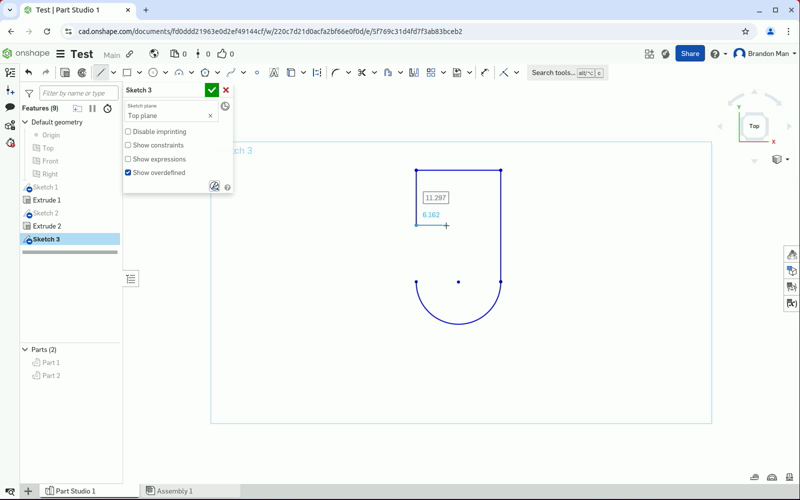
mouse_move(416, 281)
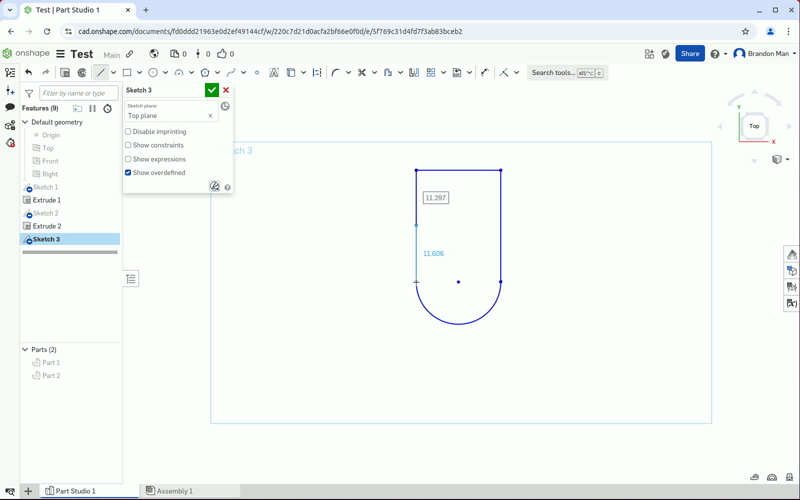
key_up(shift)
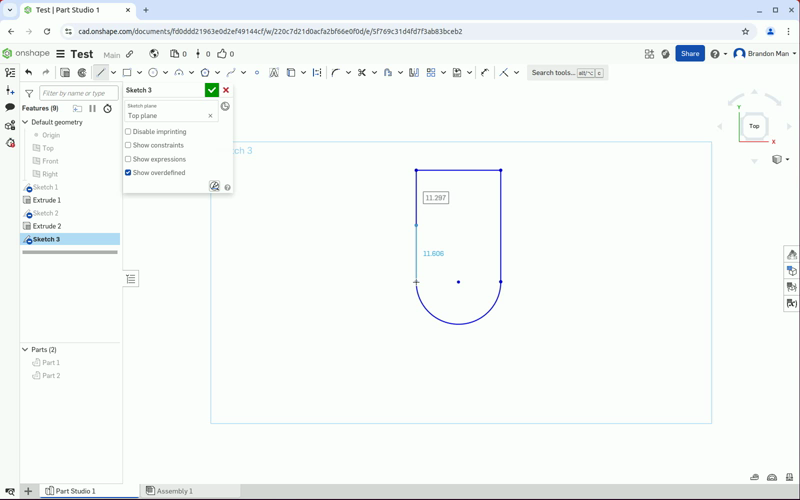
click(416, 281)
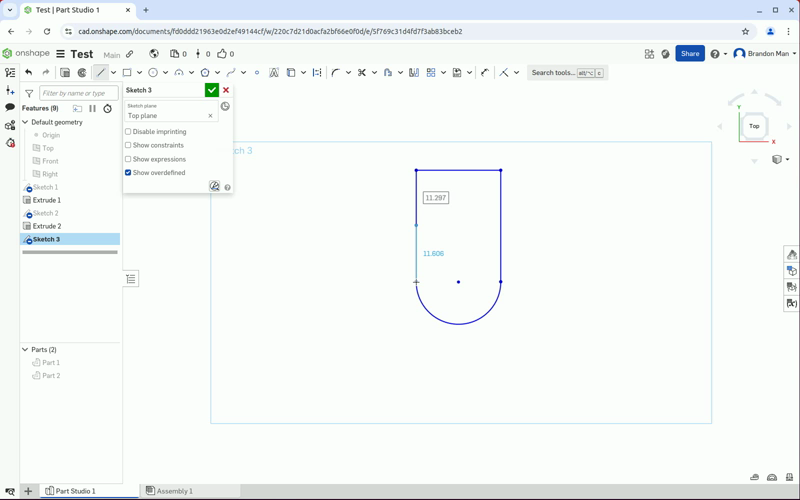
key(esc)
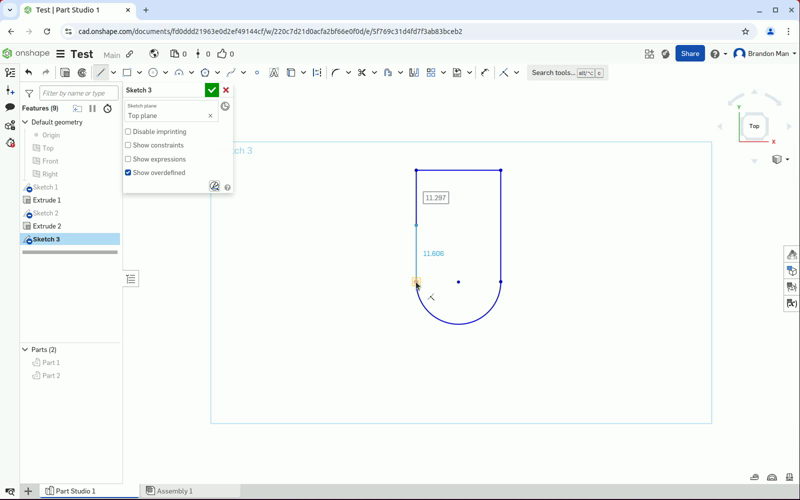
key(c)
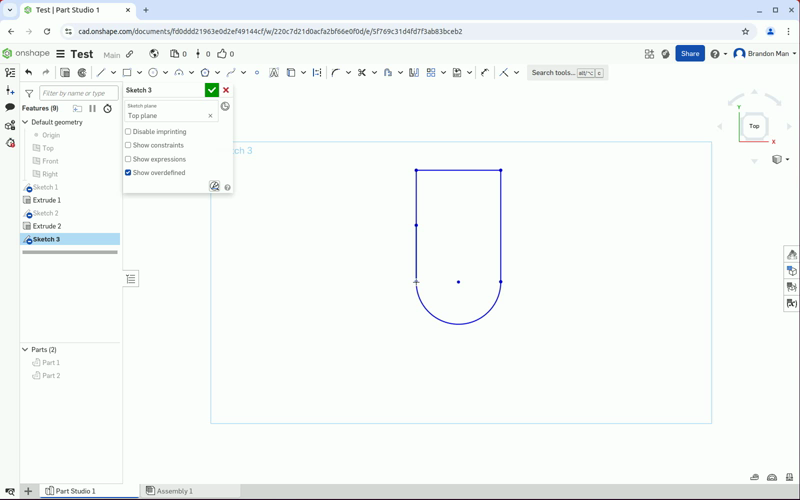
key_down(shift)
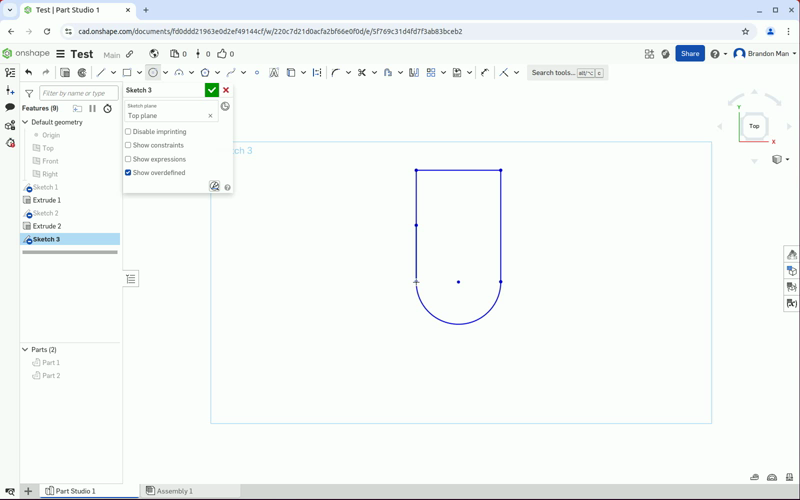
mouse_move(459, 206)
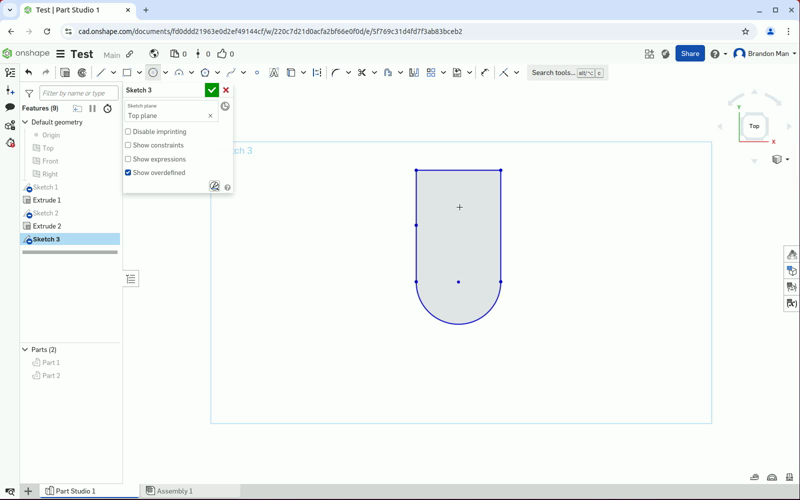
click(459, 206)
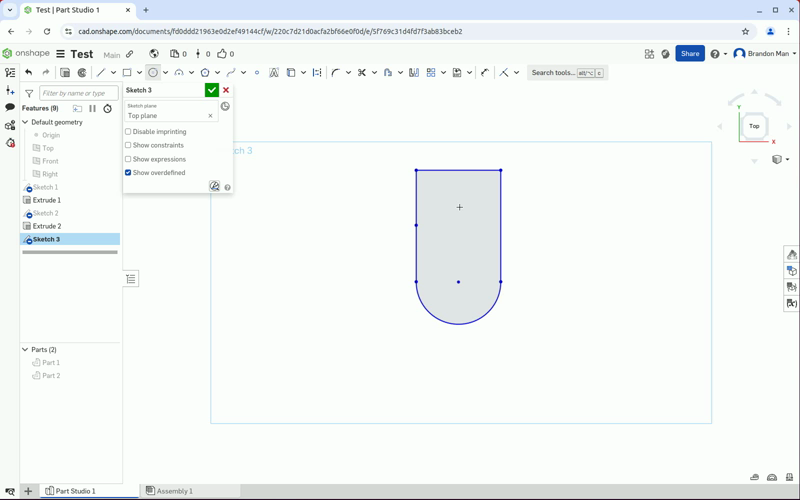
key_up(shift)
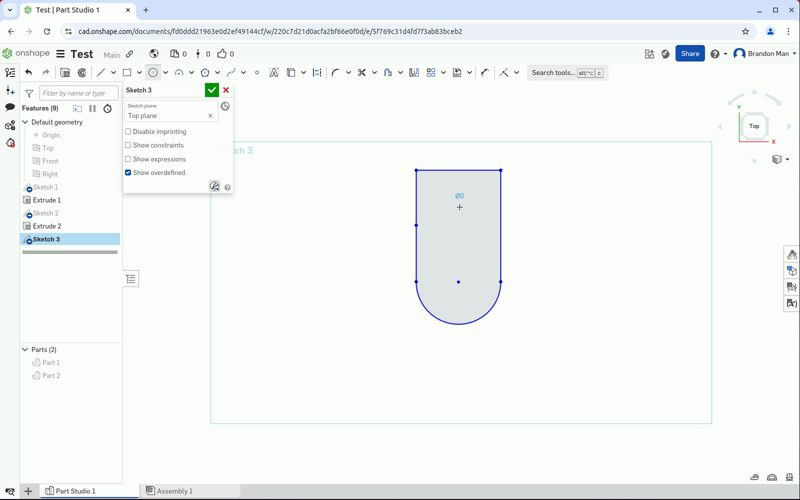
mouse_move(489, 206)
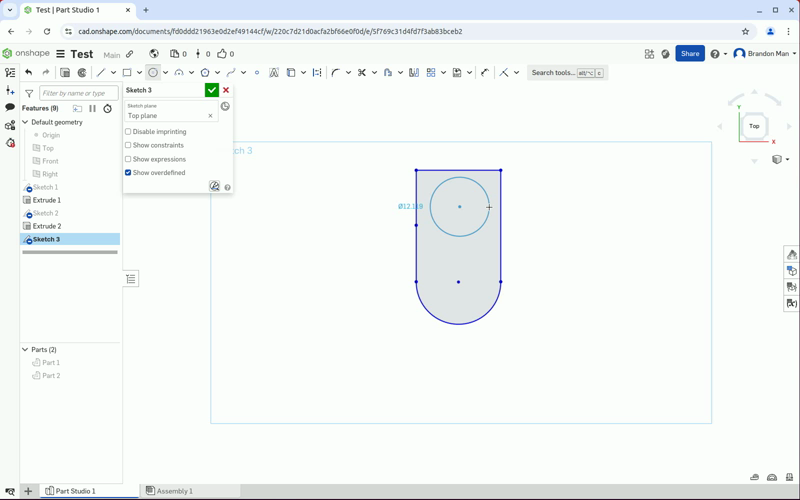
click(489, 206)
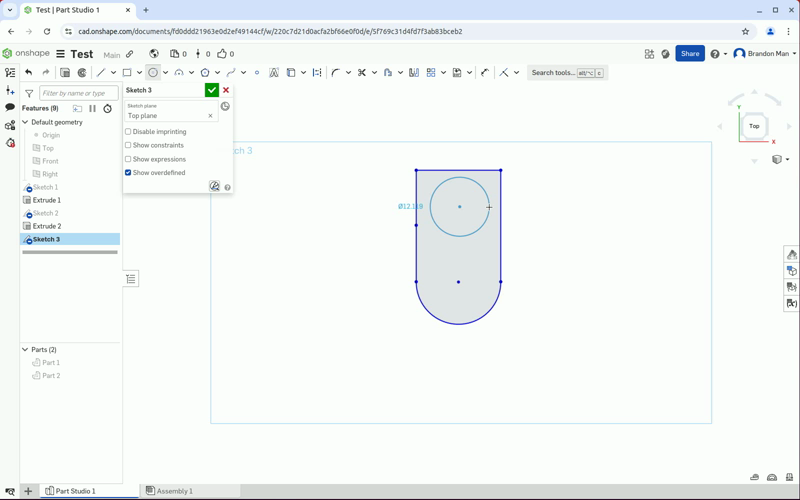
key(esc)
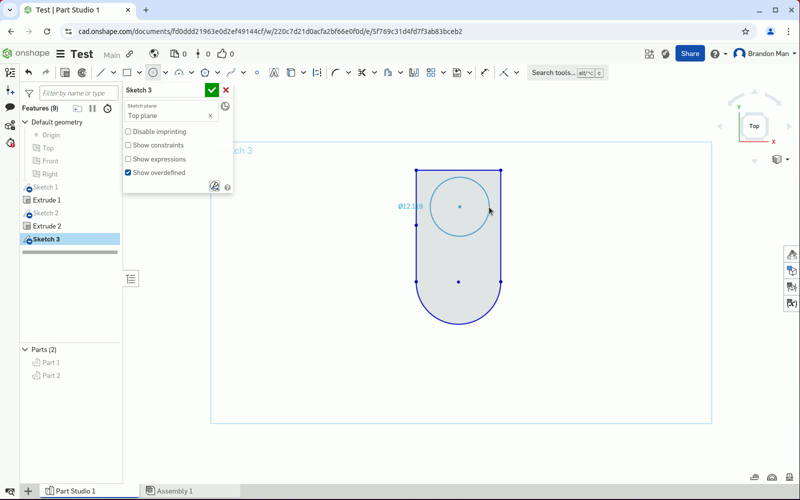
mouse_move(483, 267)
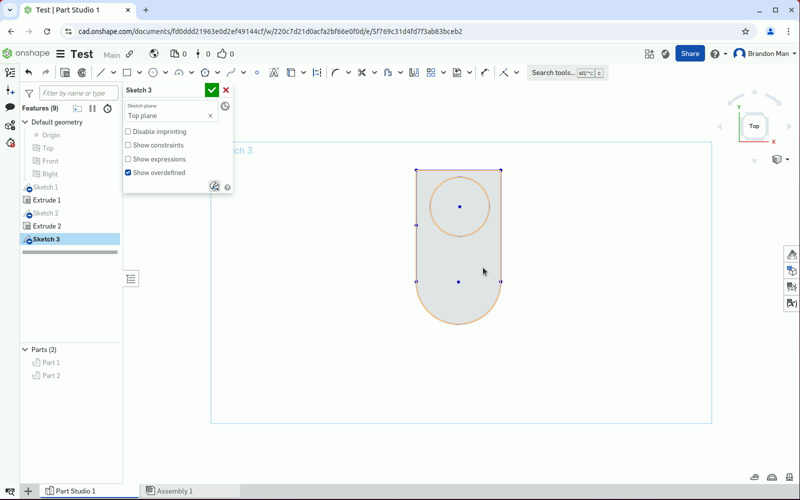
click(483, 267)
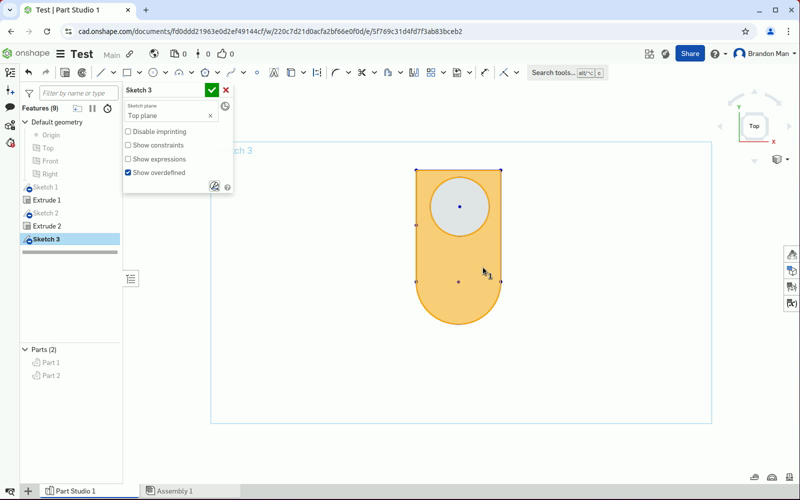
mouse_move(73, 352)
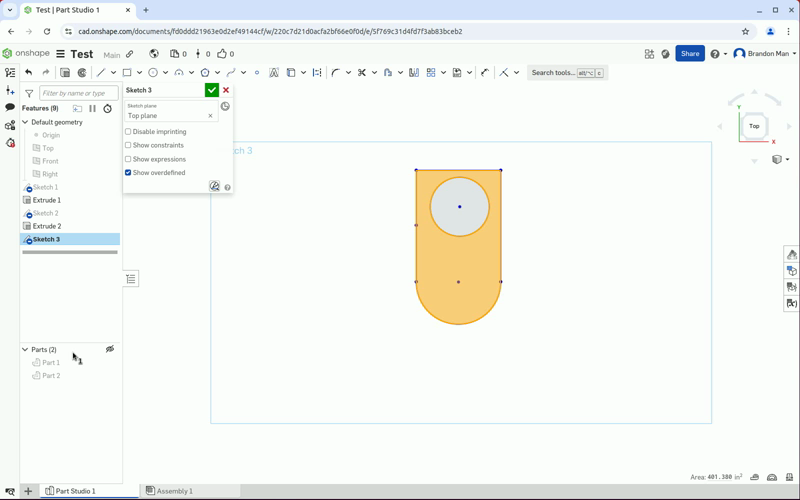
key(shift+y)
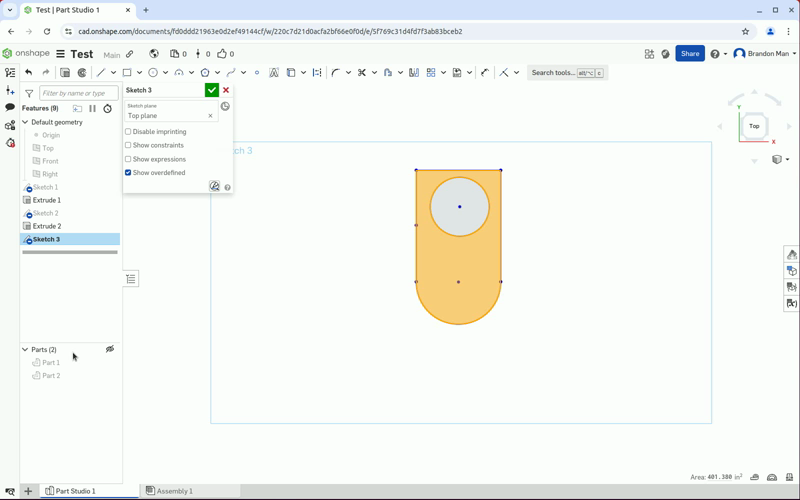
key(shift+e)
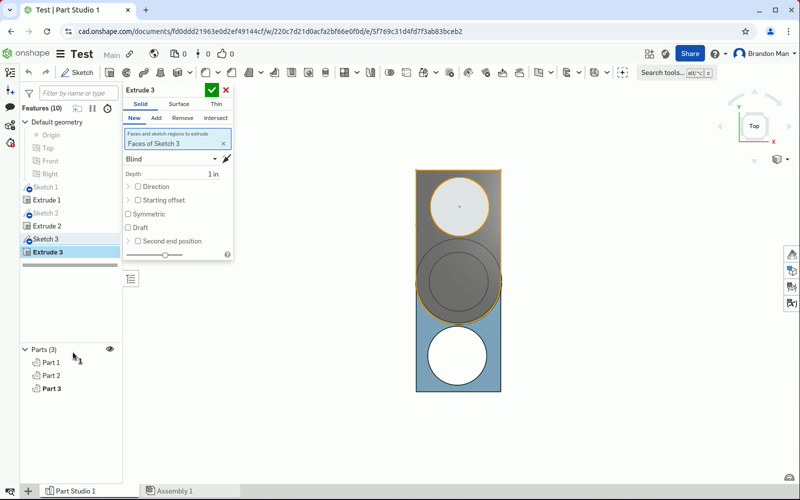
mouse_move(143, 106)
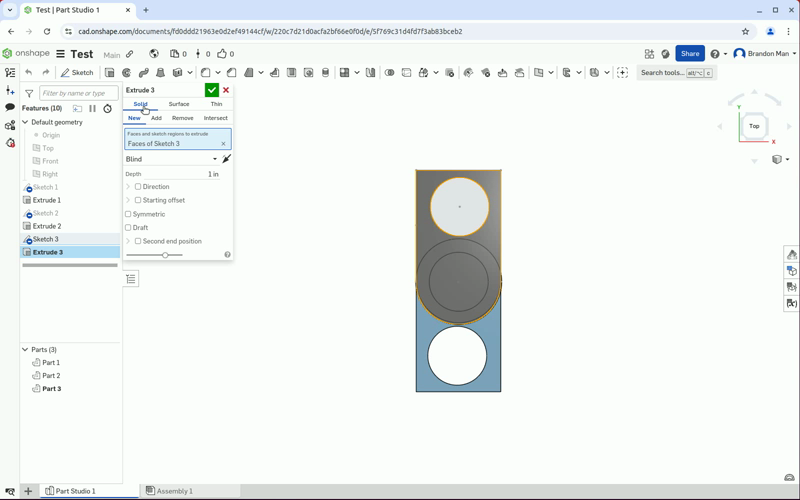
click(143, 106)
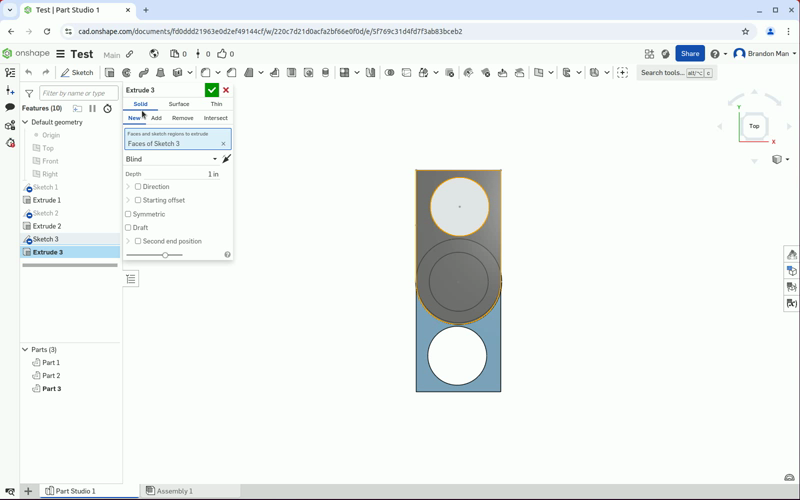
mouse_move(137, 120)
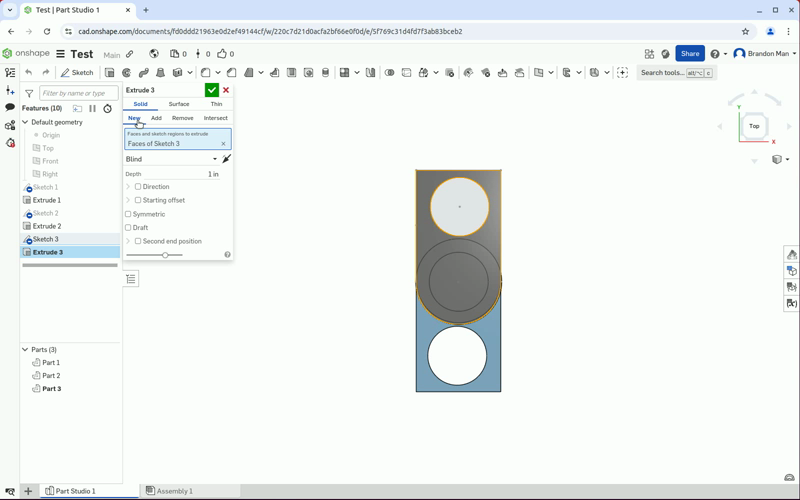
click(137, 120)
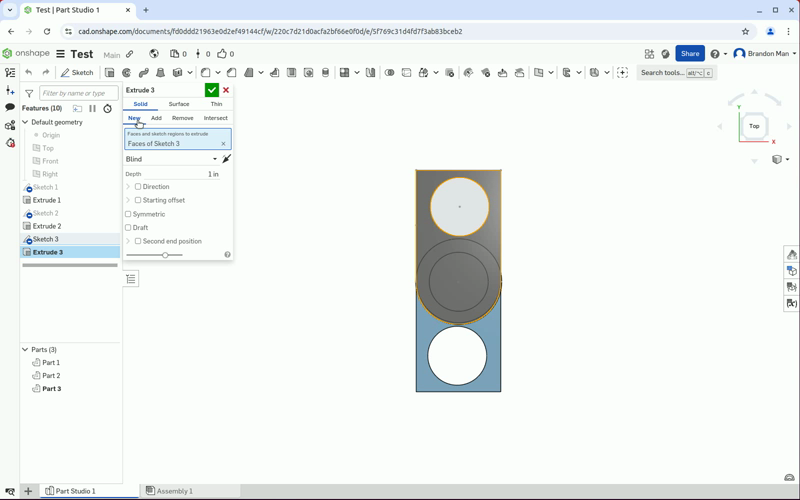
key(tab, 4)
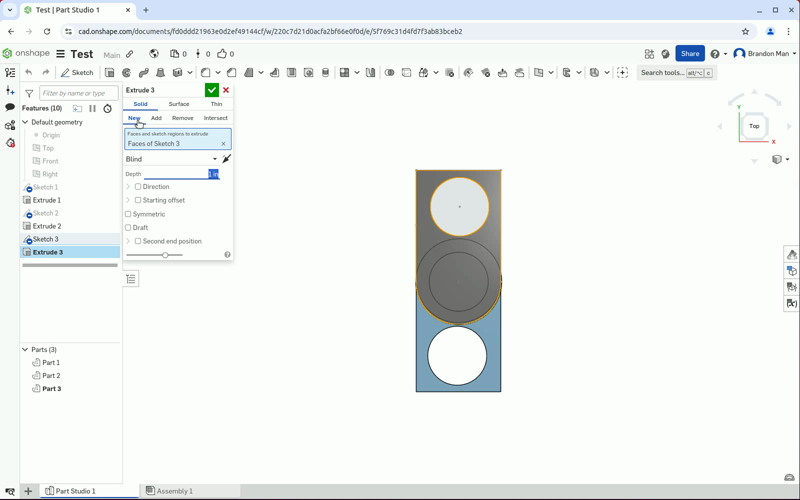
text(3.129)
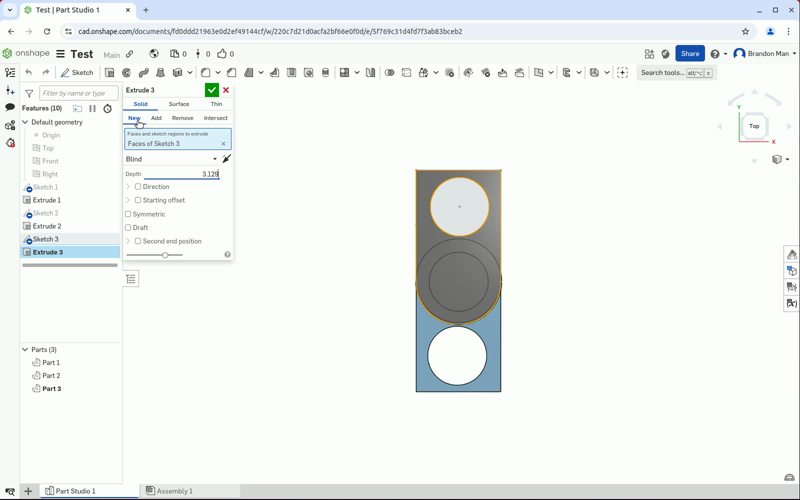
key(enter)
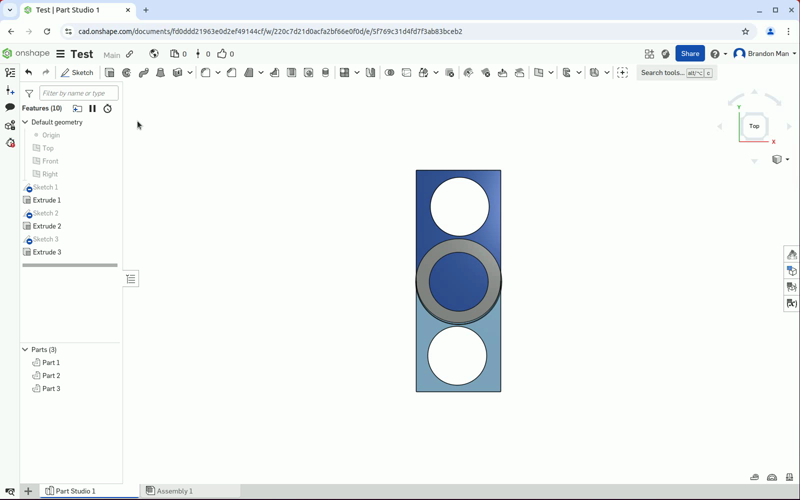
key(shift+h)
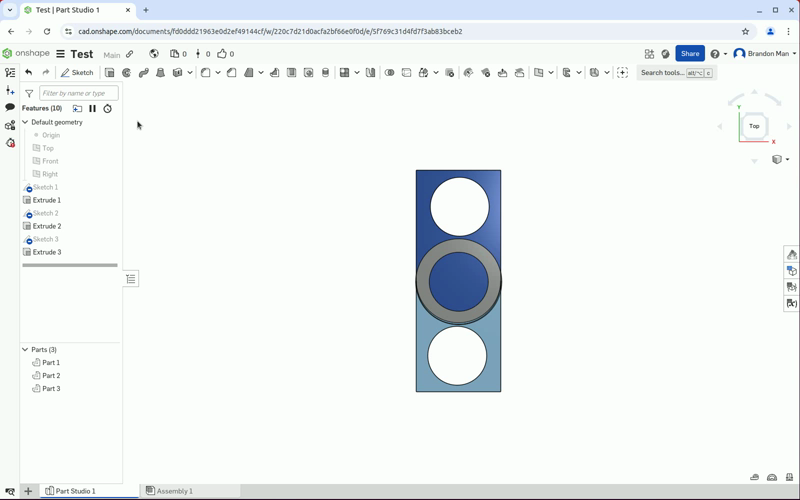
key(shift+h)
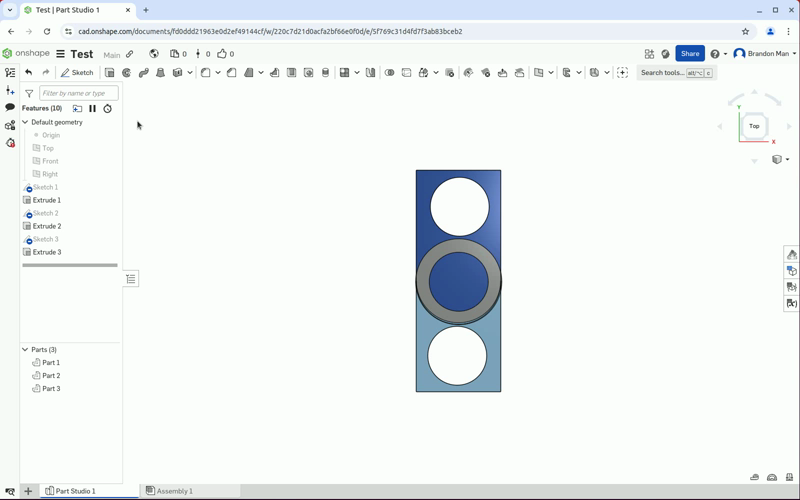
mouse_move(73, 189)
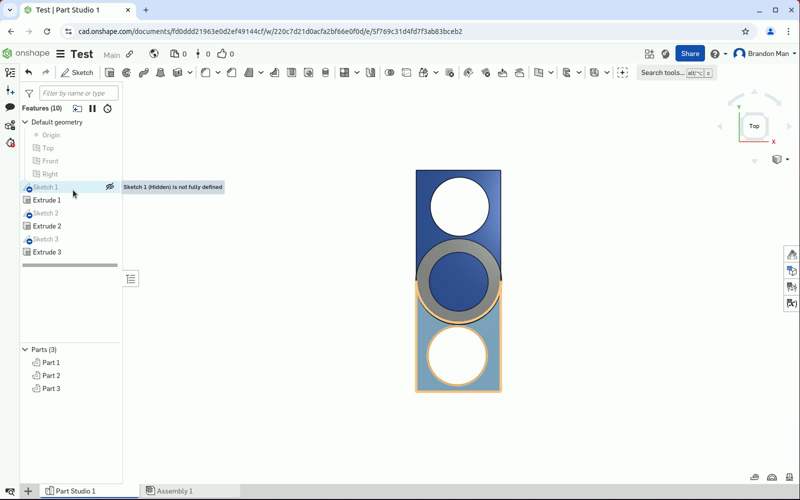
click(73, 189)
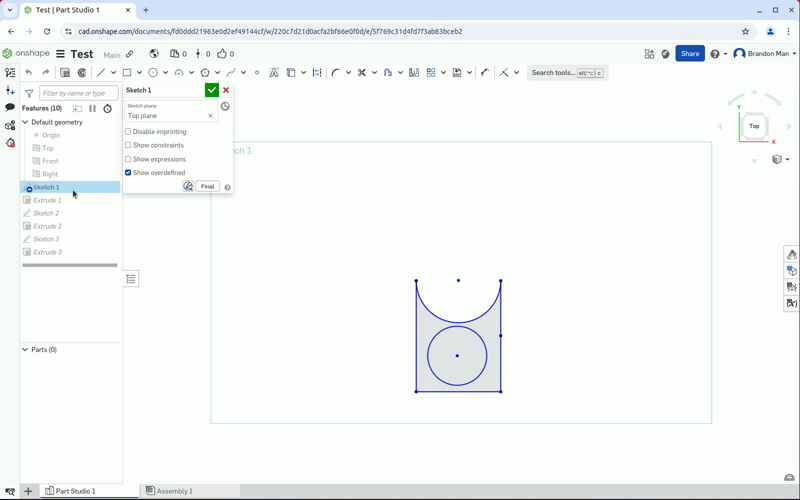
mouse_move(229, 92)
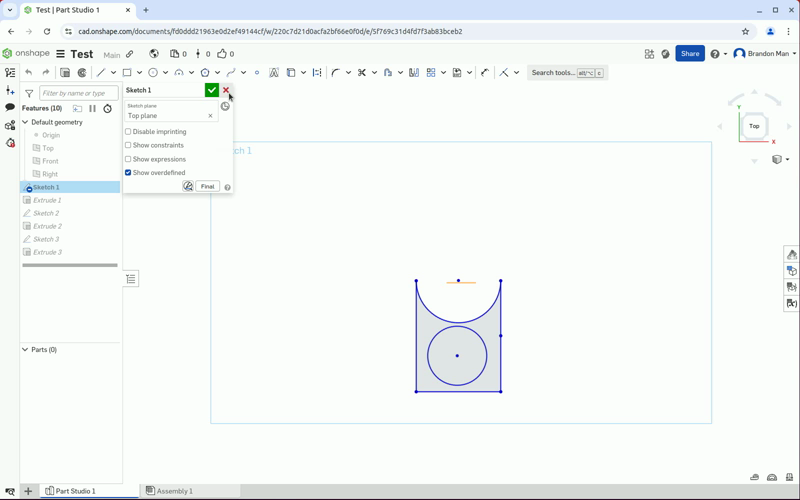
click(229, 92)
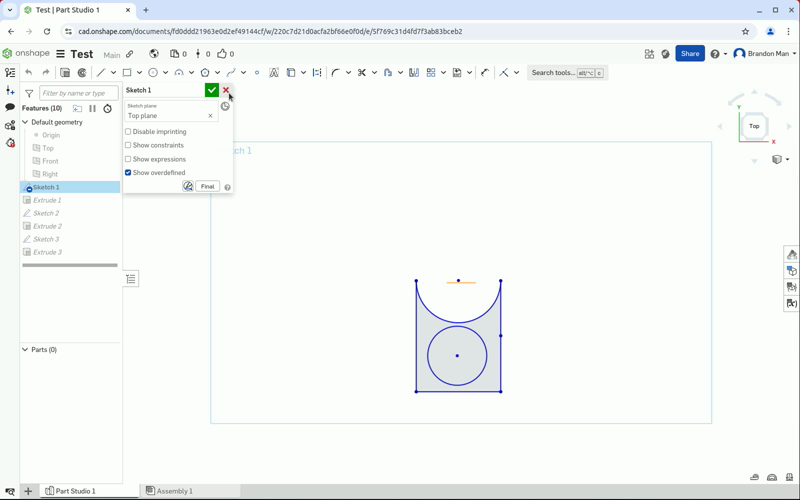
key(shift+s)
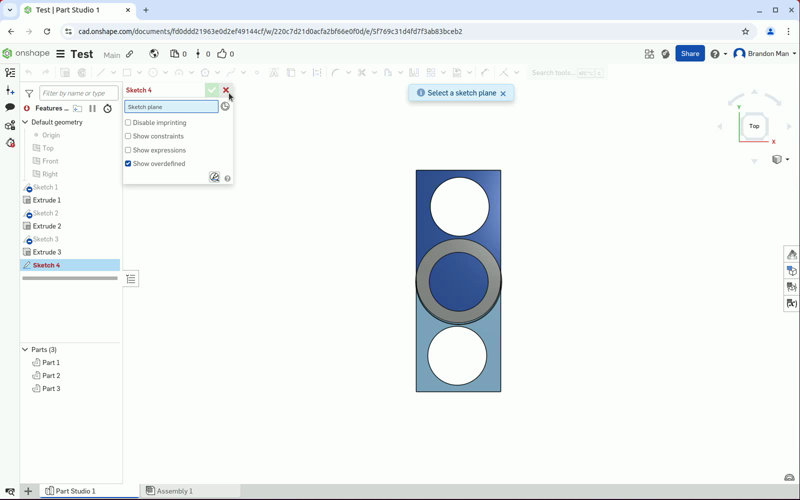
mouse_move(73, 150)
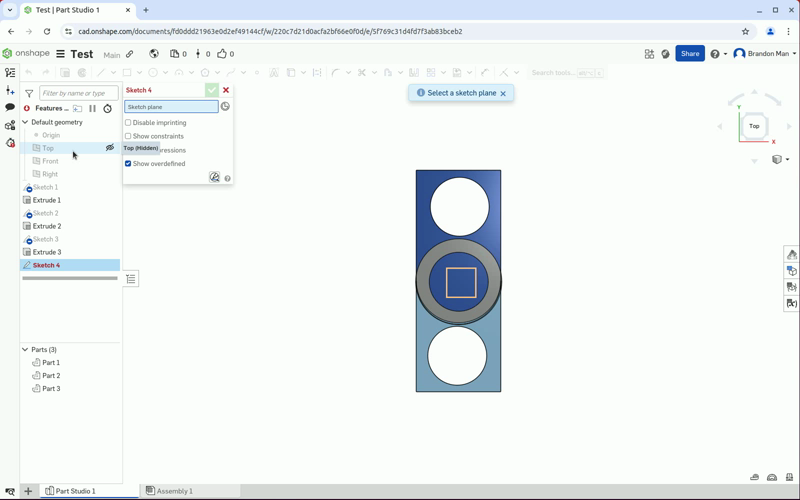
click(73, 150)
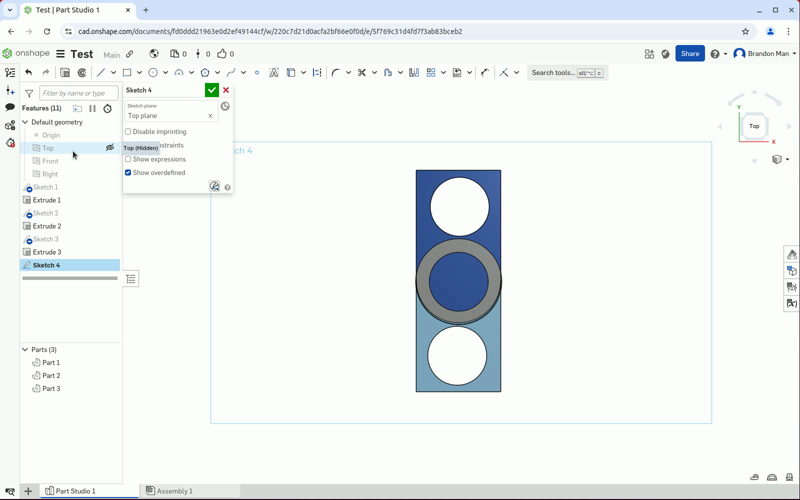
mouse_move(73, 352)
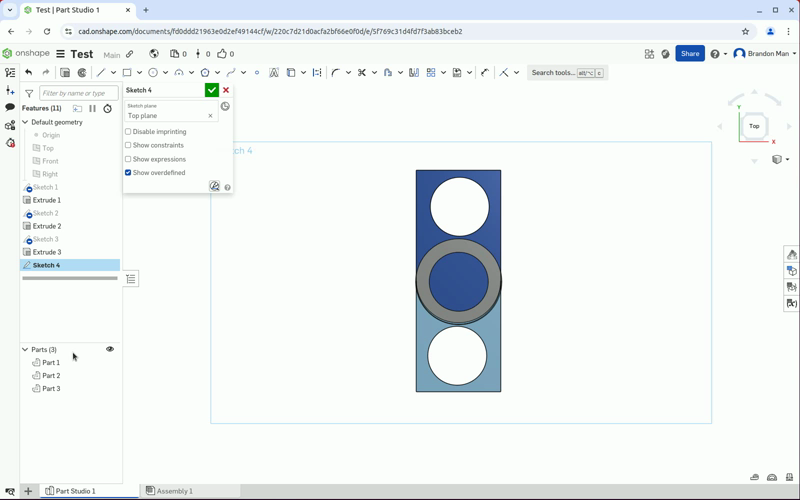
key(y)
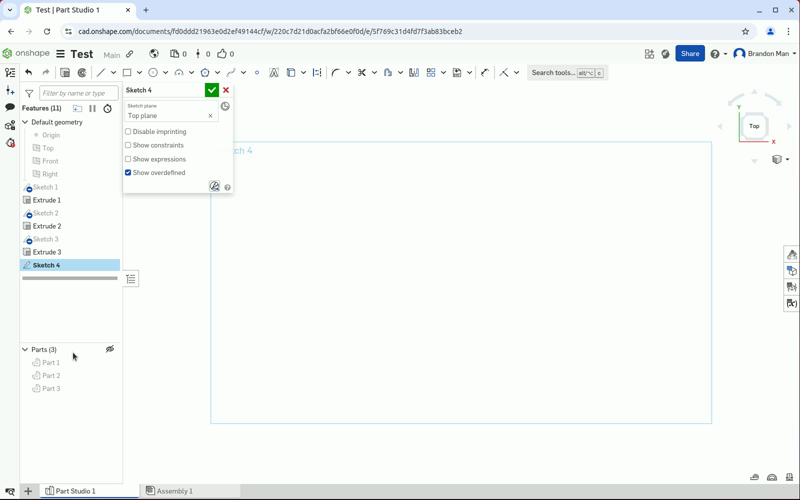
key(l)
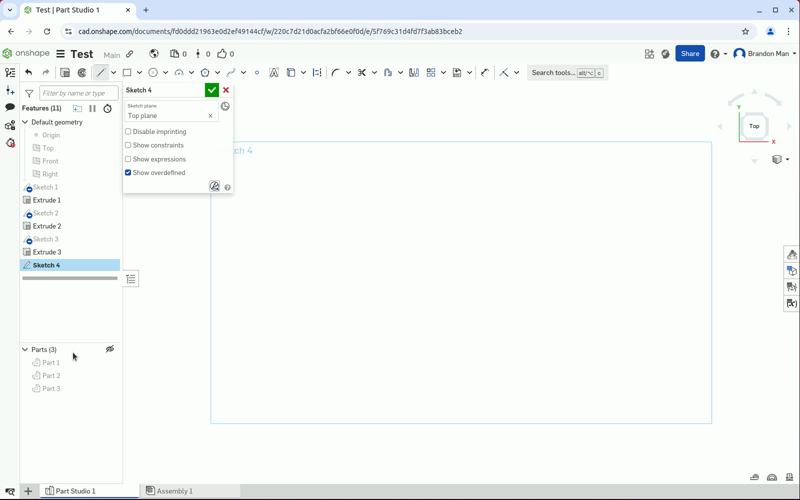
key_down(shift)
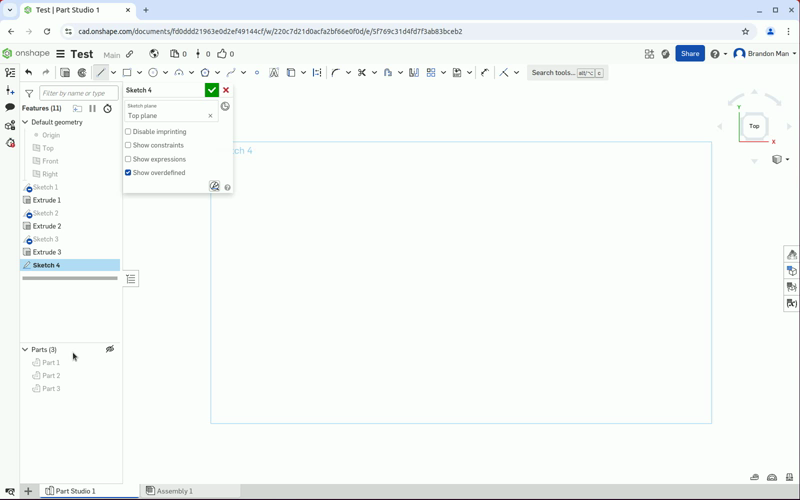
mouse_move(499, 391)
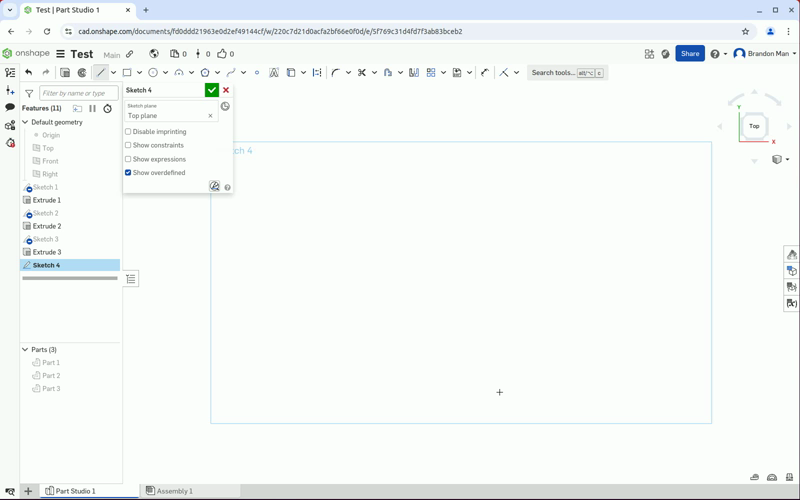
click(499, 391)
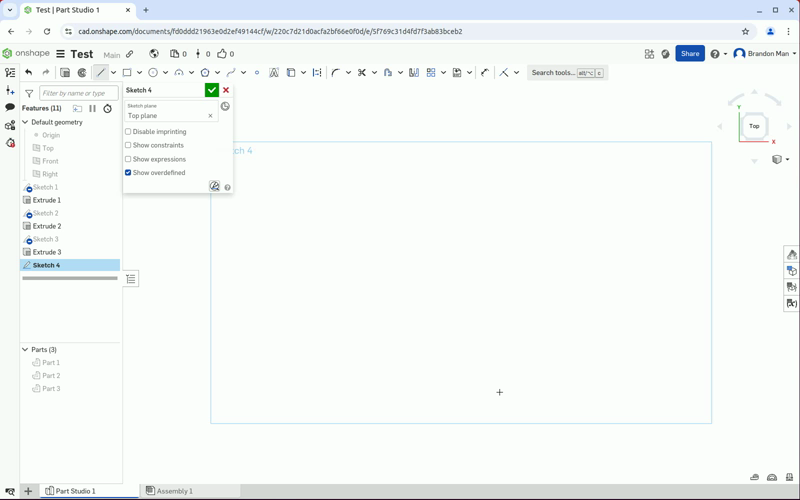
key_up(shift)
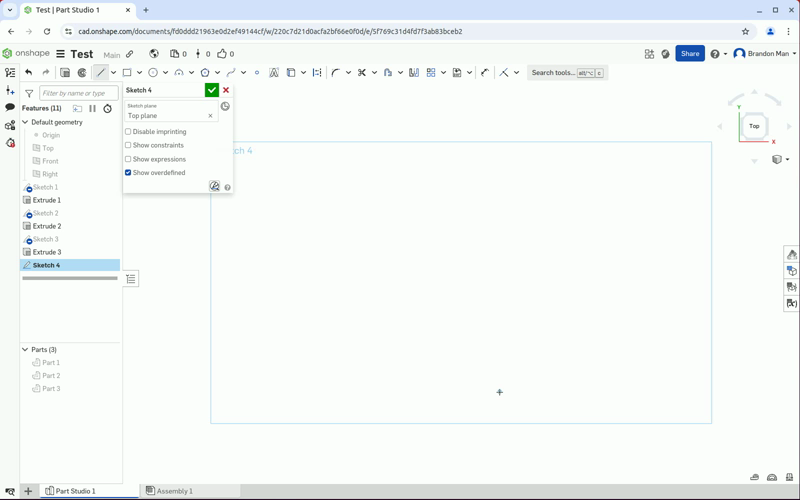
key_down(shift)
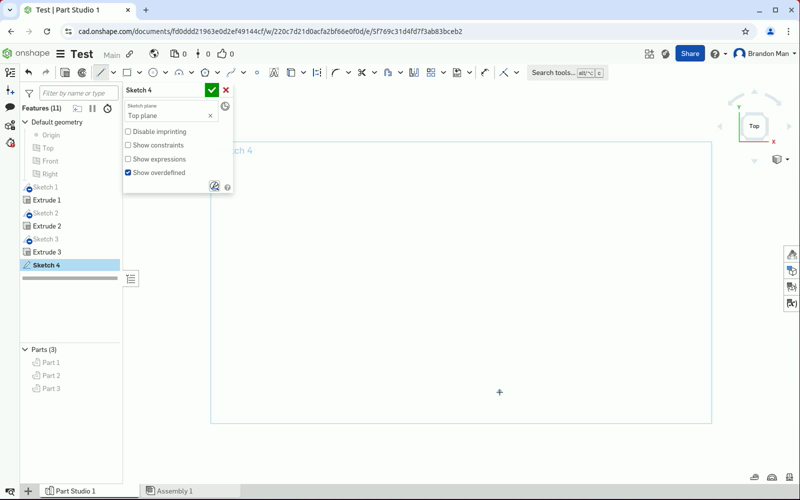
mouse_move(529, 391)
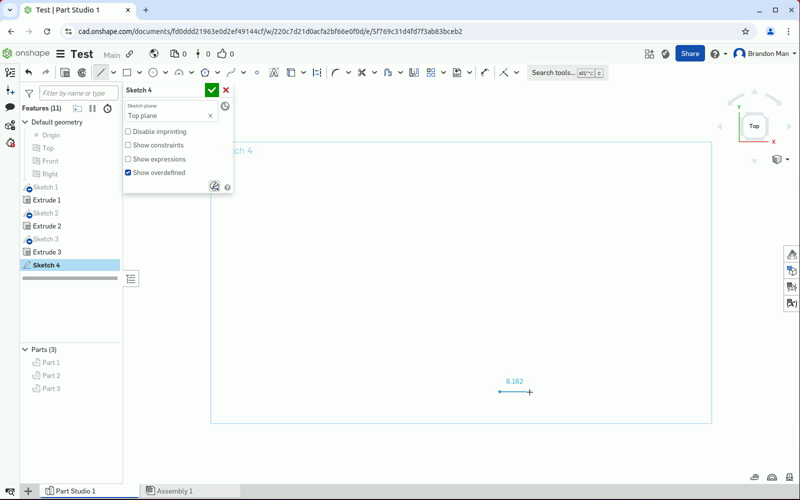
mouse_move(533, 363)
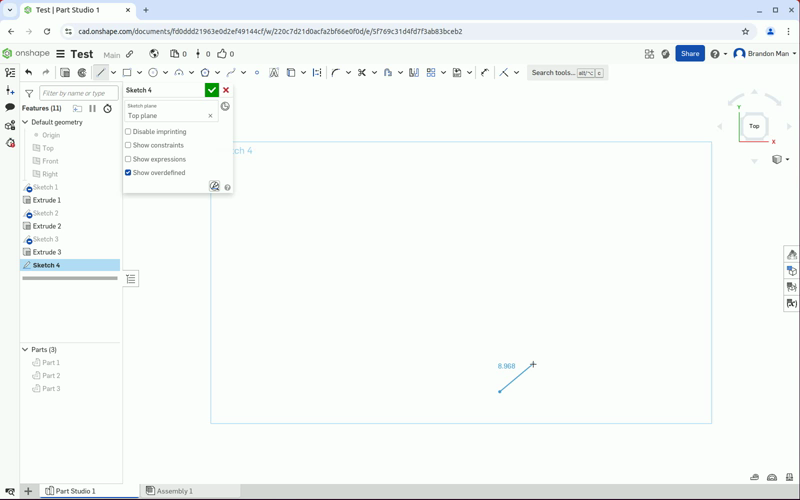
click(533, 363)
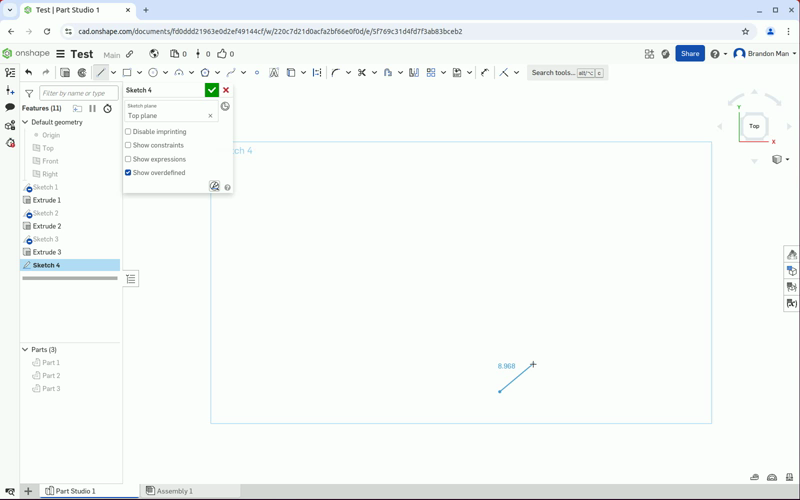
key_up(shift)
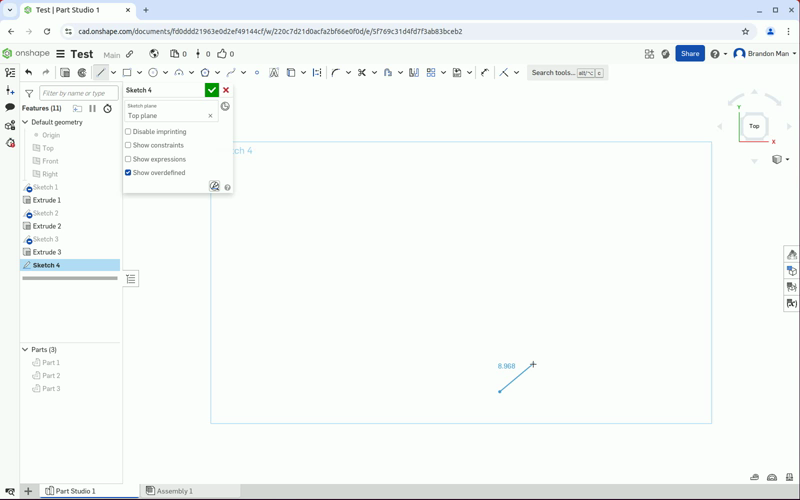
key_down(shift)
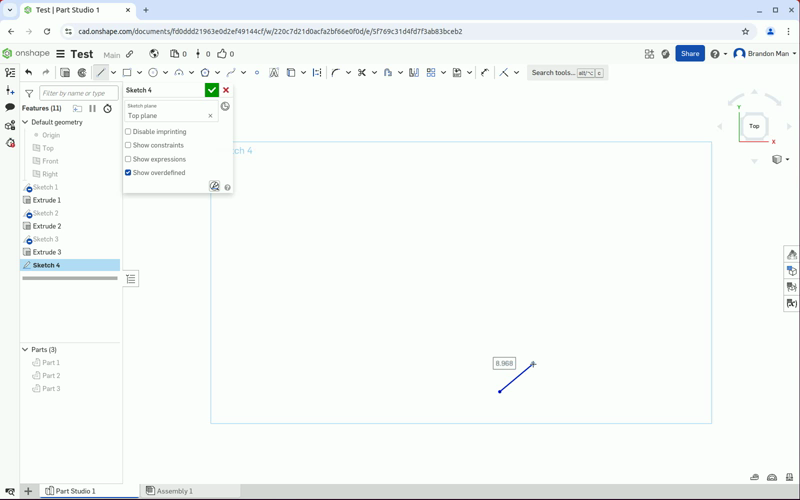
mouse_move(563, 363)
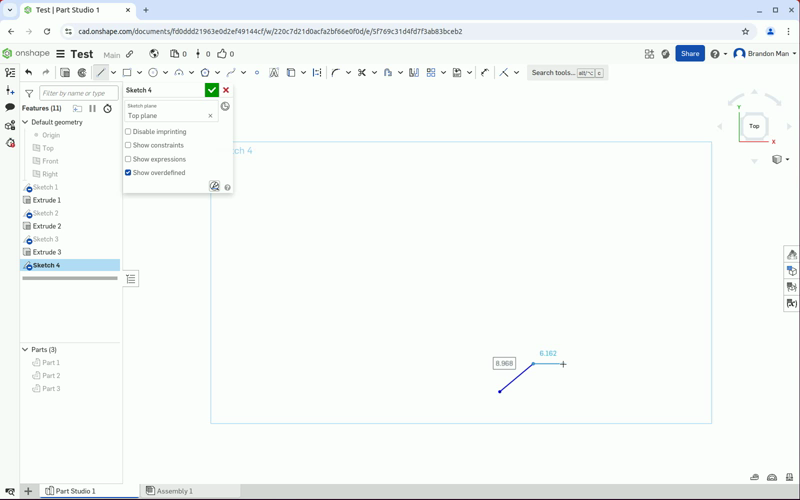
mouse_move(533, 336)
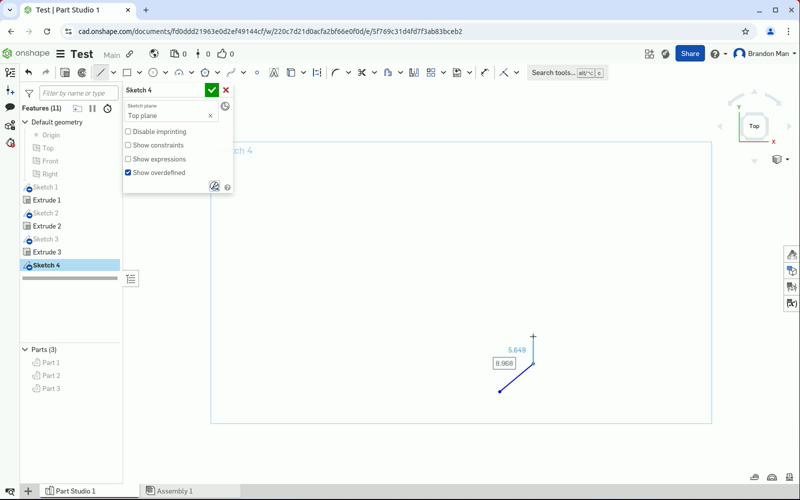
click(533, 336)
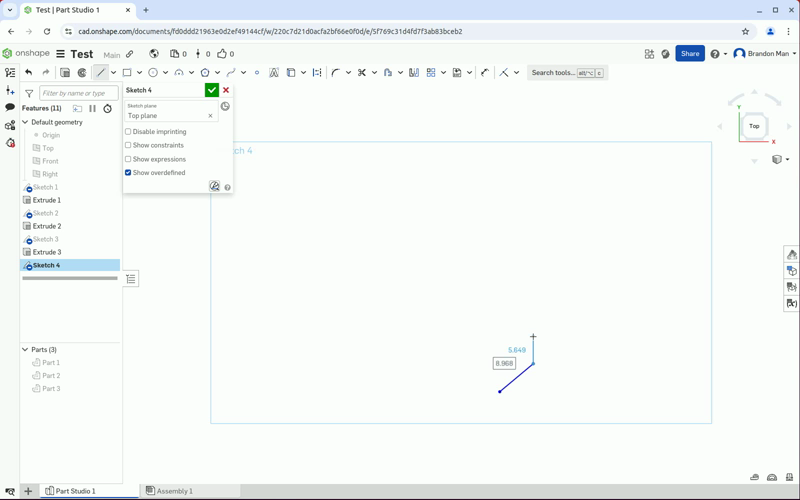
key_up(shift)
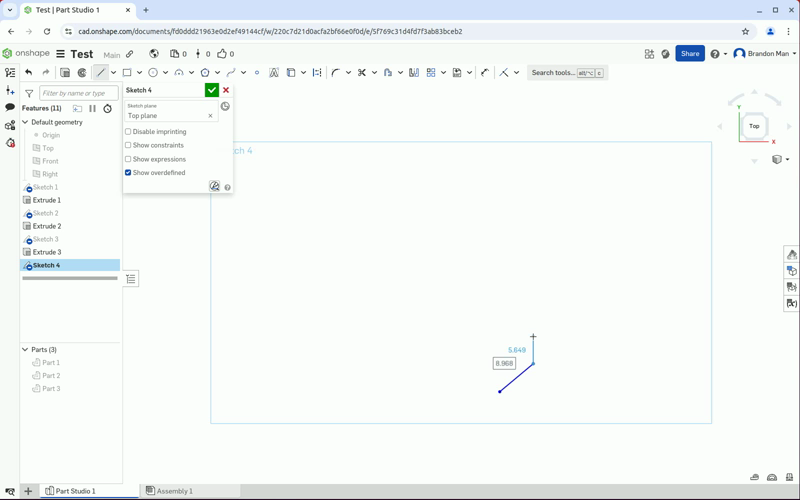
key_down(shift)
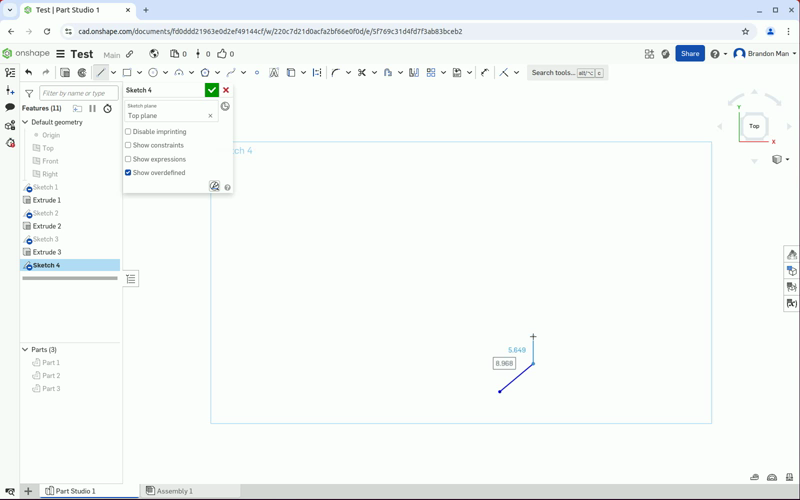
mouse_move(563, 336)
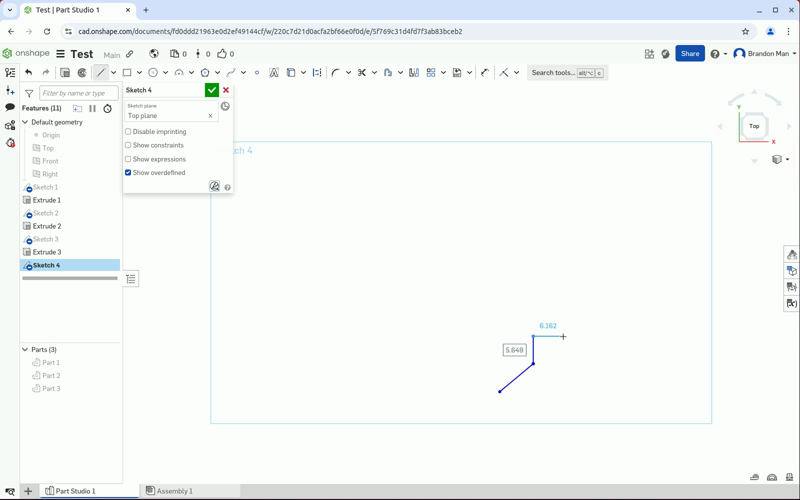
mouse_move(499, 336)
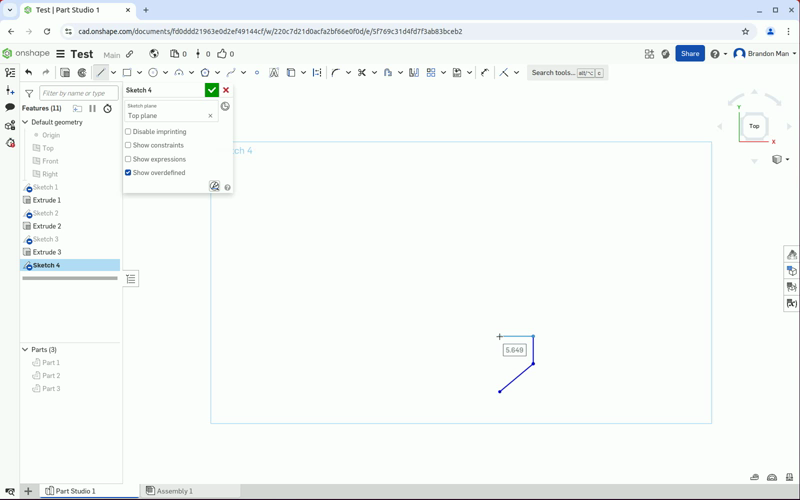
click(499, 336)
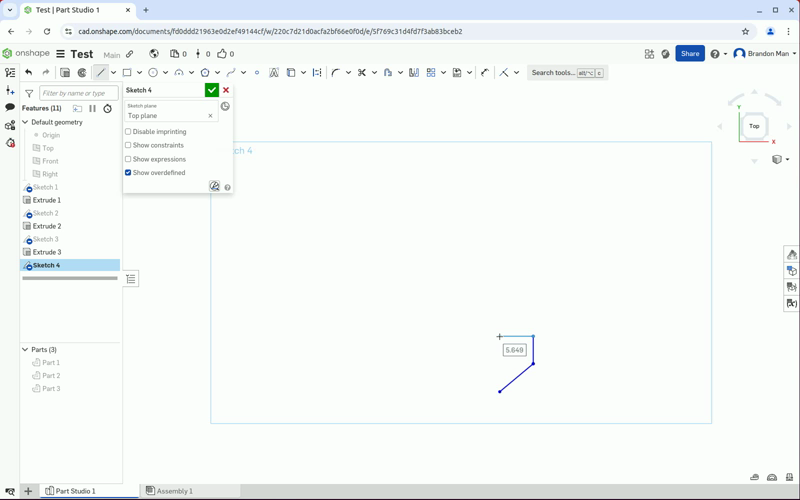
key_up(shift)
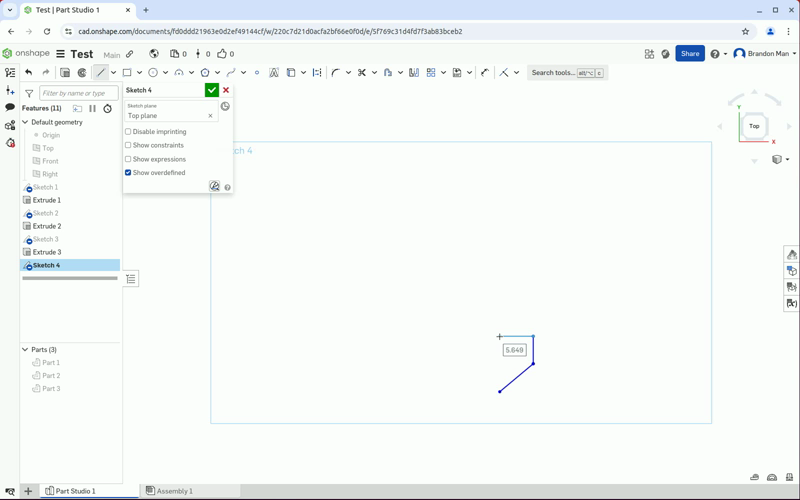
mouse_move(529, 336)
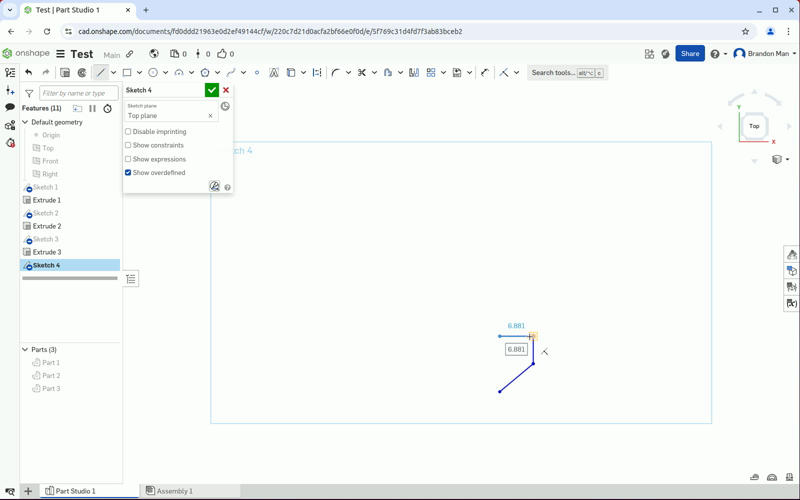
key_down(shift)
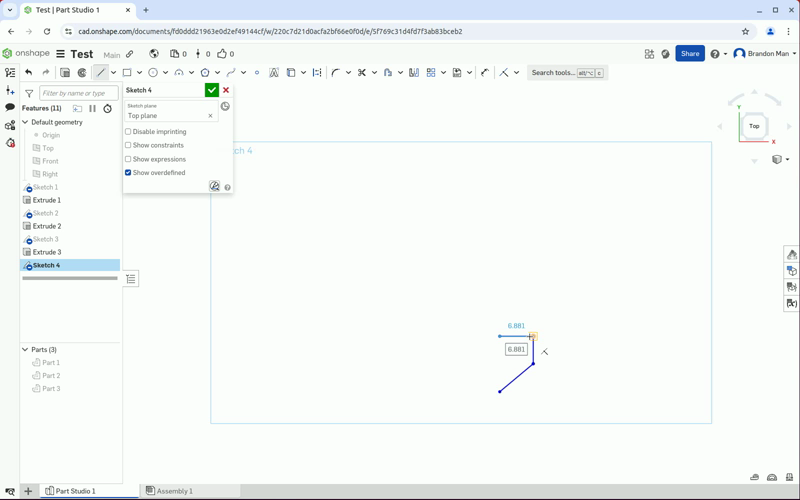
mouse_move(499, 391)
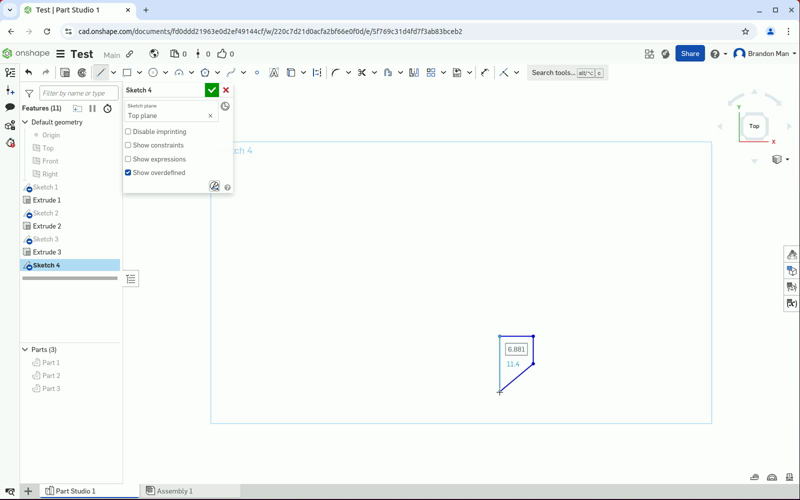
key_up(shift)
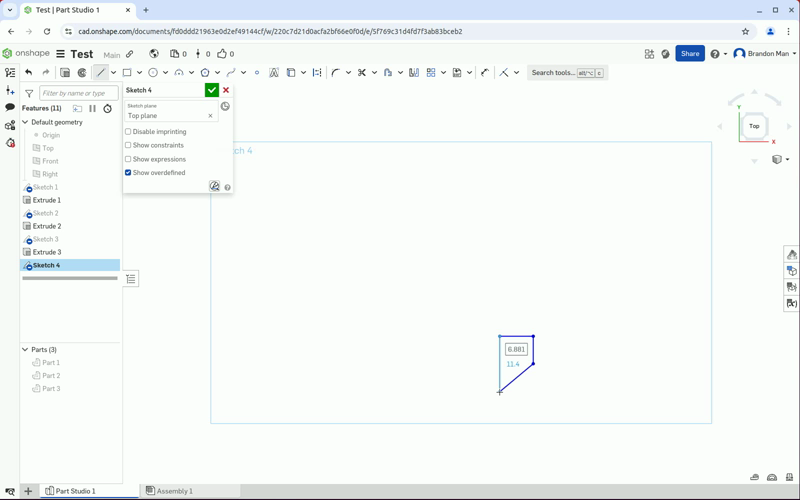
click(499, 391)
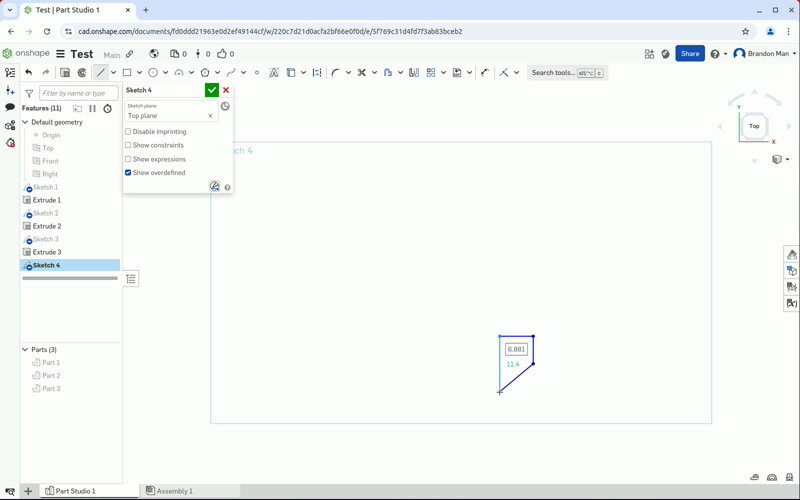
key(esc)
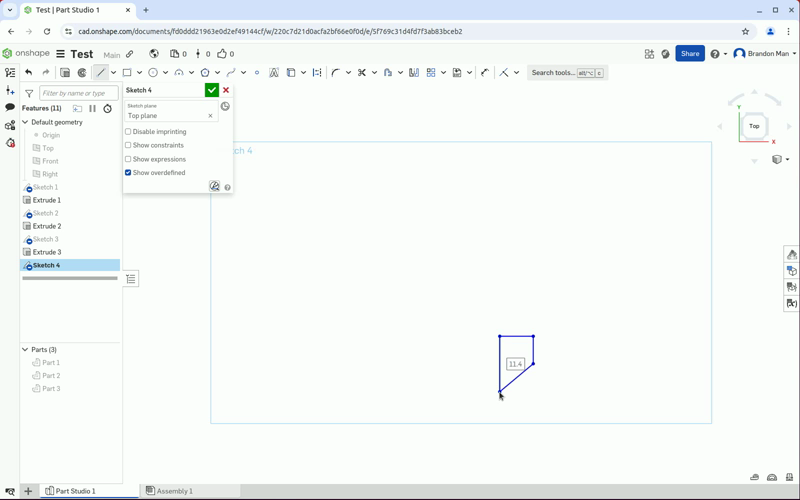
mouse_move(515, 338)
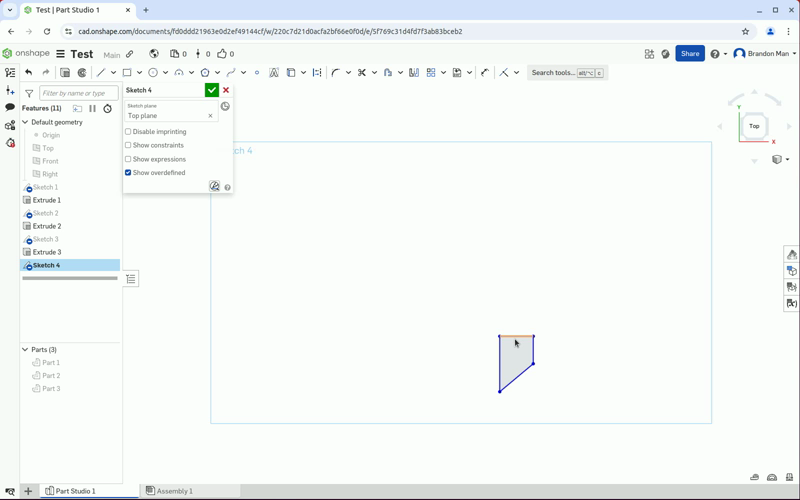
scroll(6)
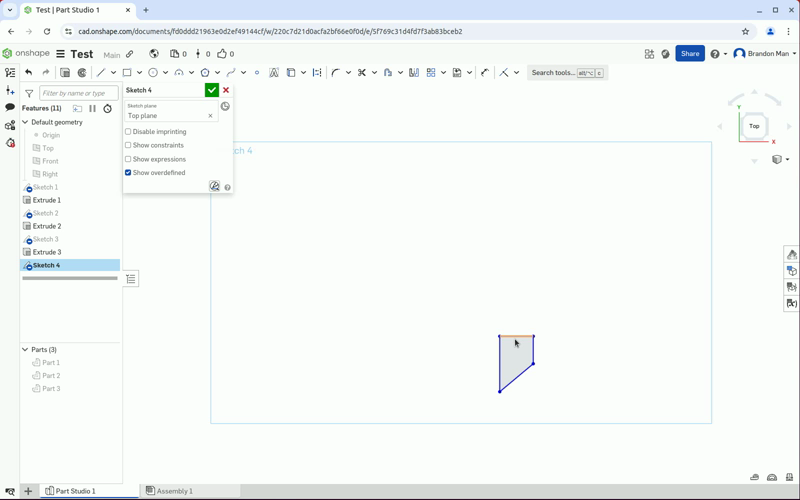
scroll(6)
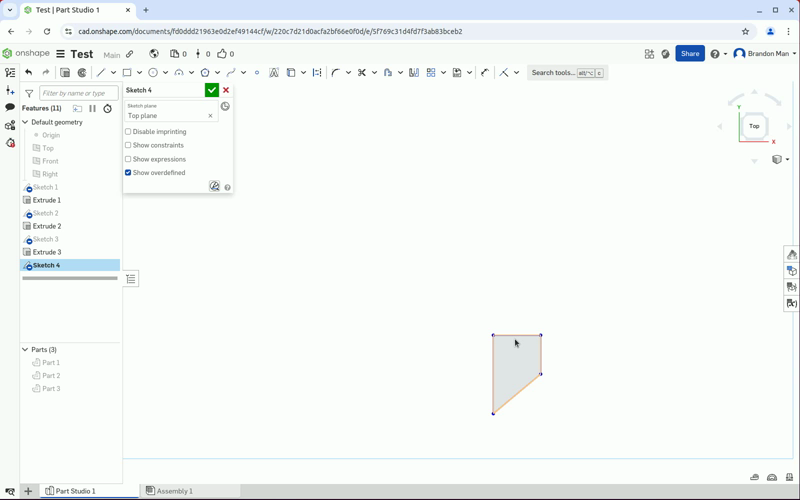
scroll(6)
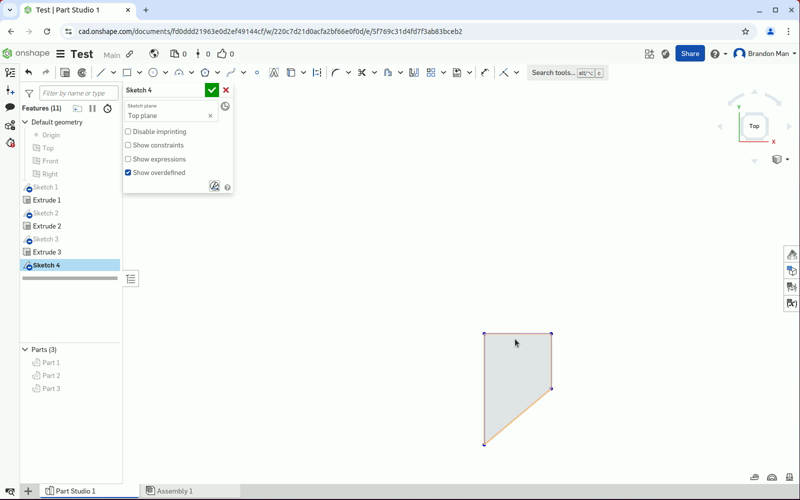
scroll(6)
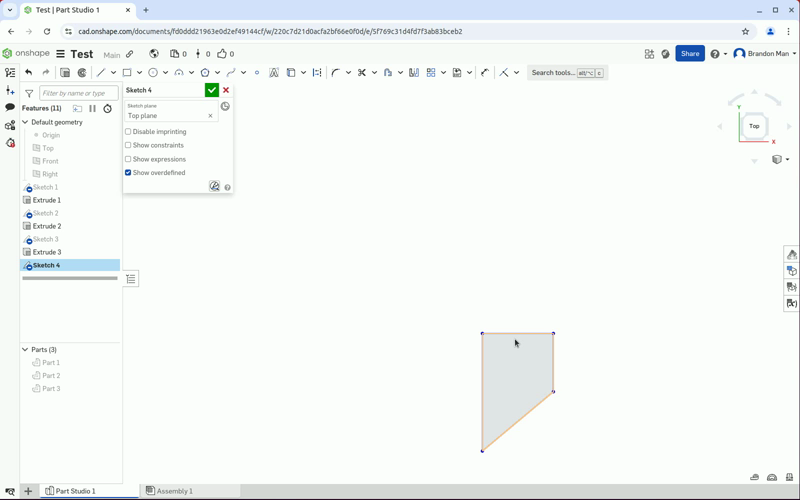
scroll(6)
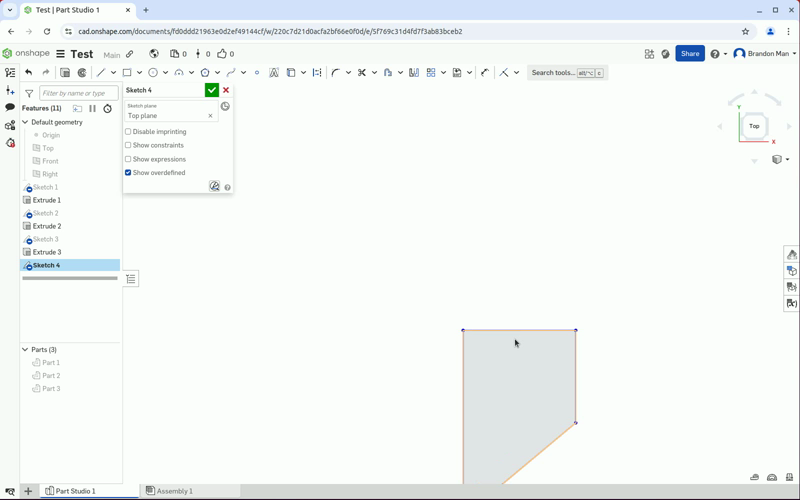
scroll(6)
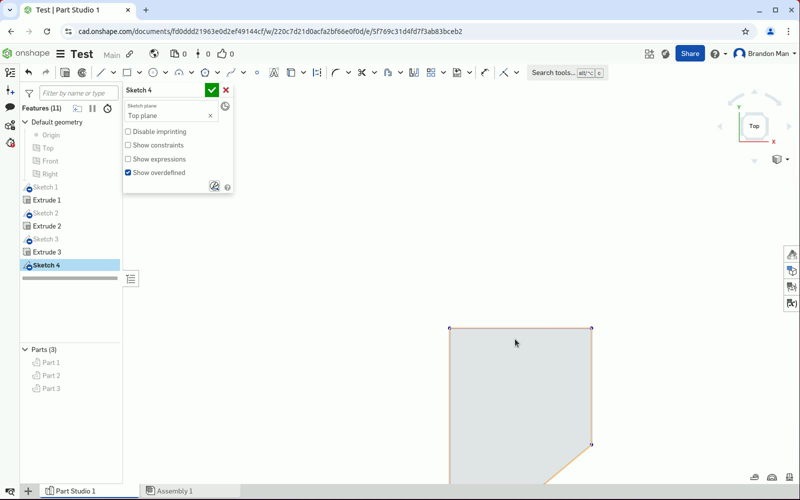
scroll(6)
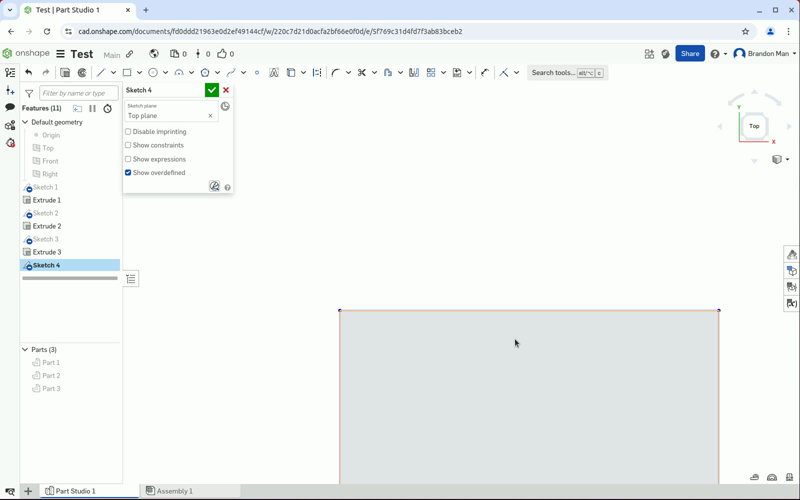
click(515, 338)
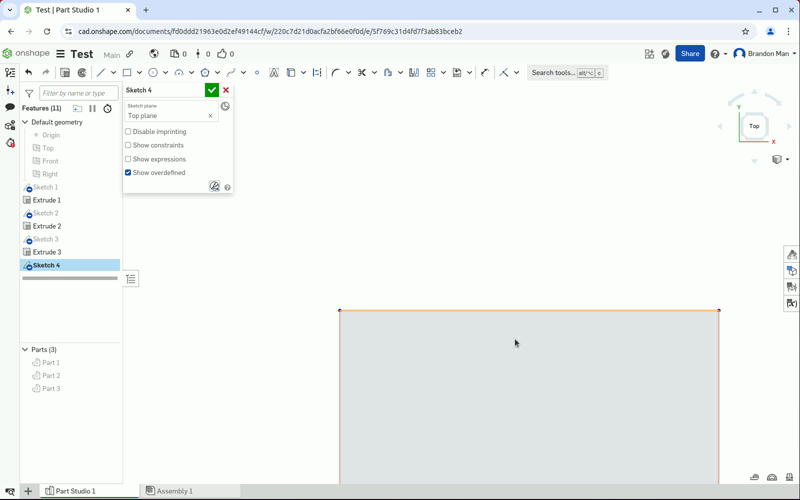
scroll(-6)
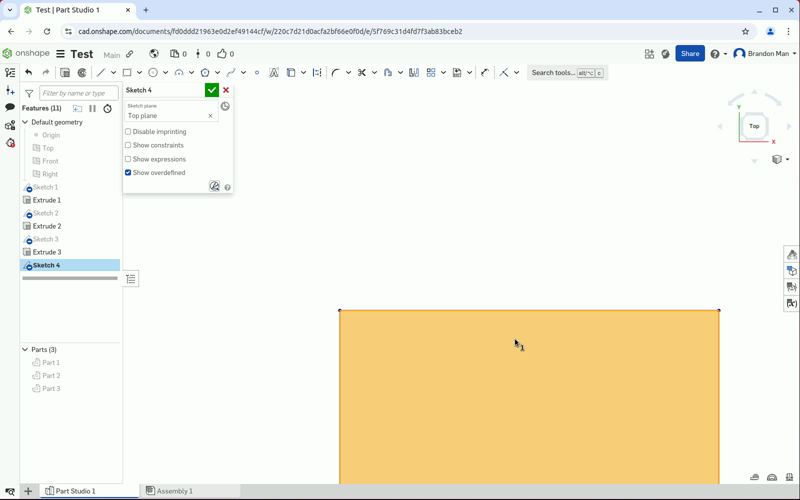
scroll(-6)
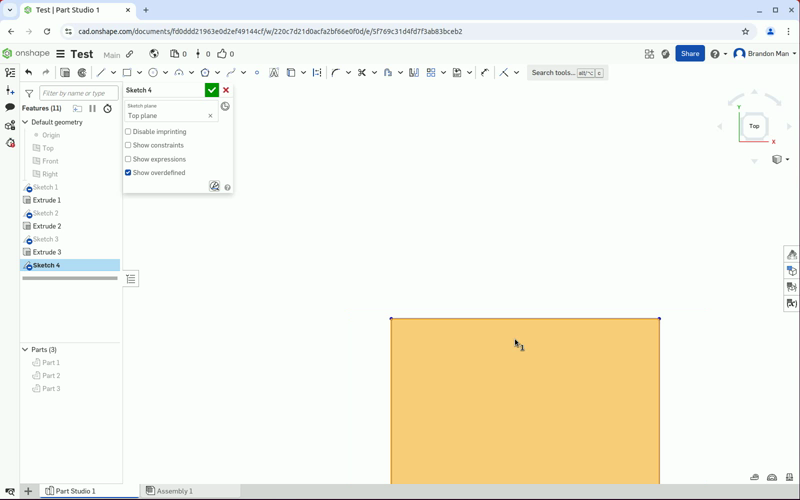
scroll(-6)
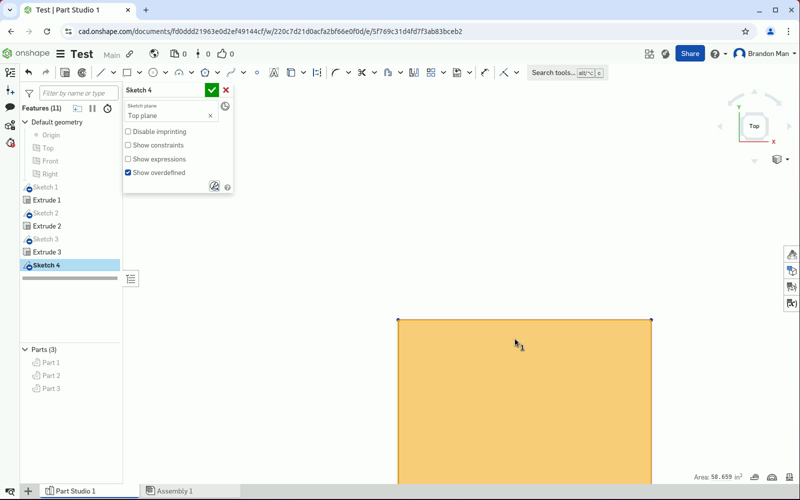
scroll(-6)
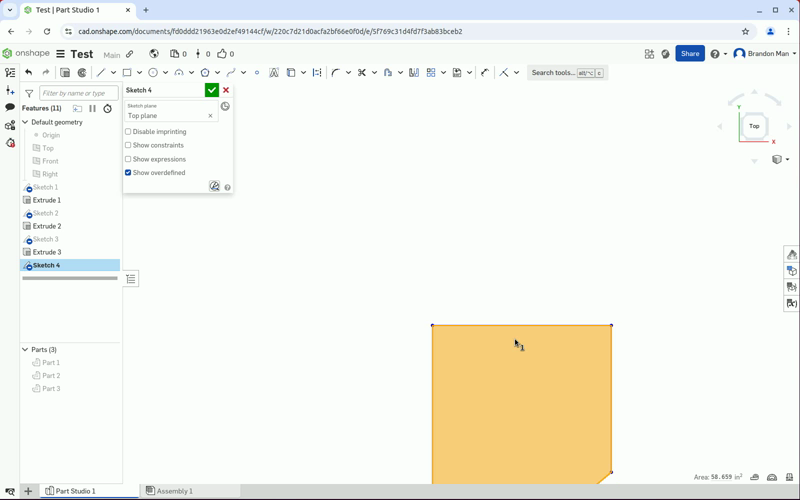
scroll(-6)
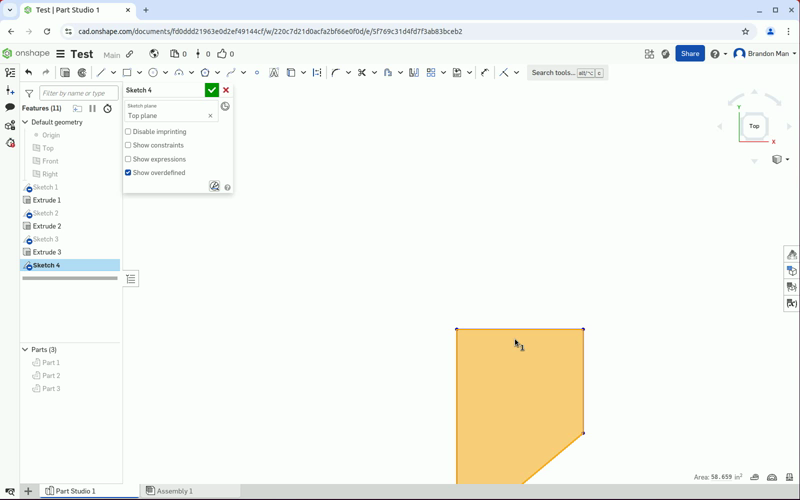
scroll(-6)
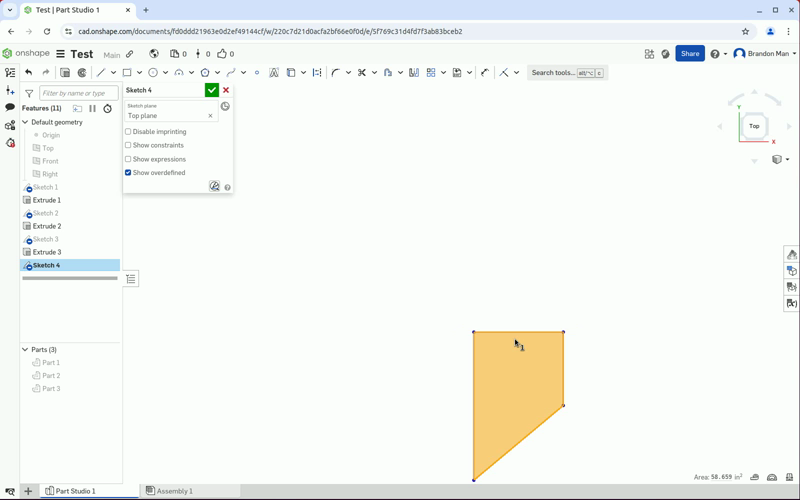
scroll(-6)
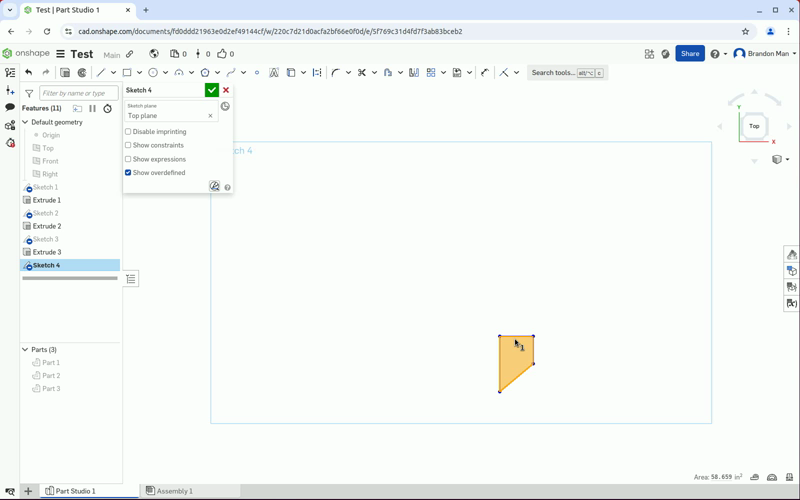
mouse_move(73, 352)
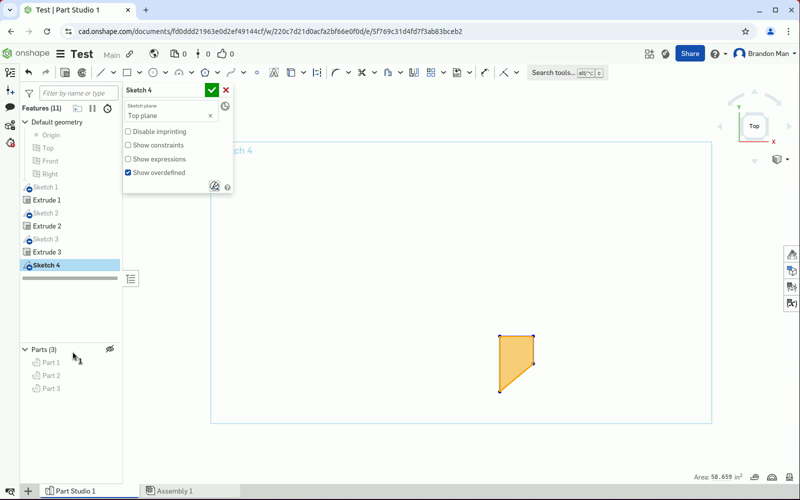
key(shift+y)
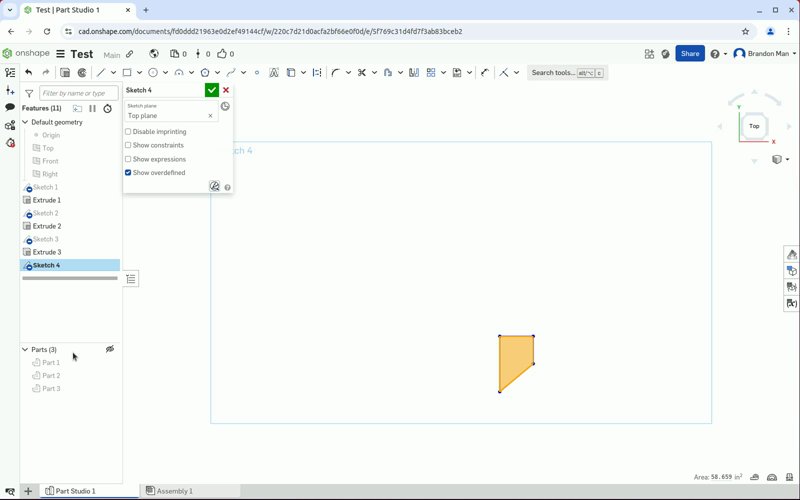
key(shift+e)
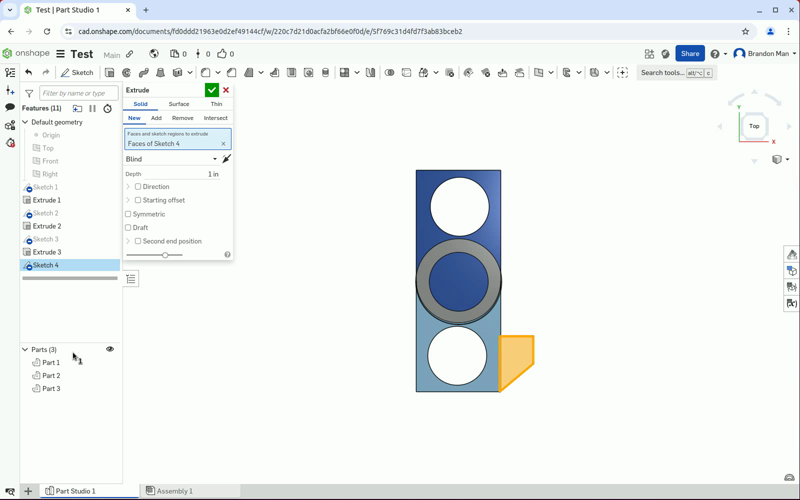
mouse_move(143, 106)
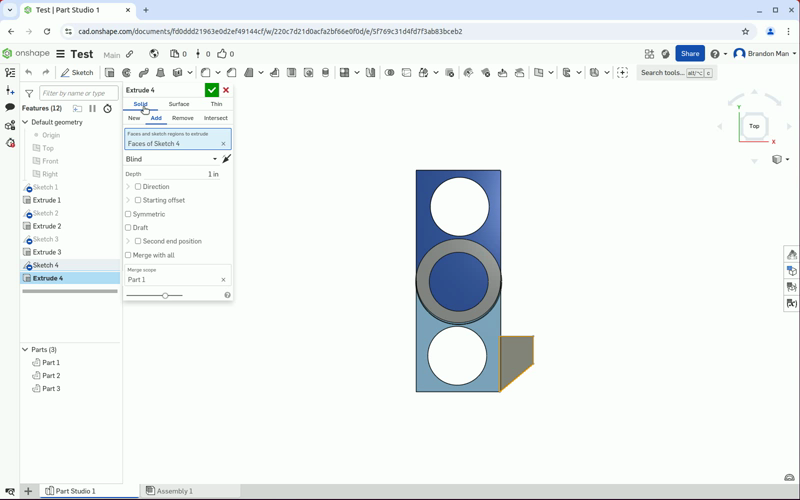
click(143, 106)
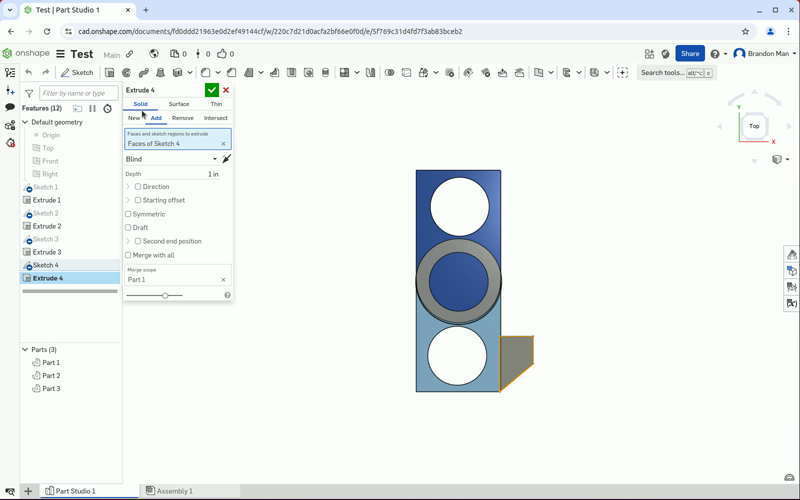
mouse_move(137, 120)
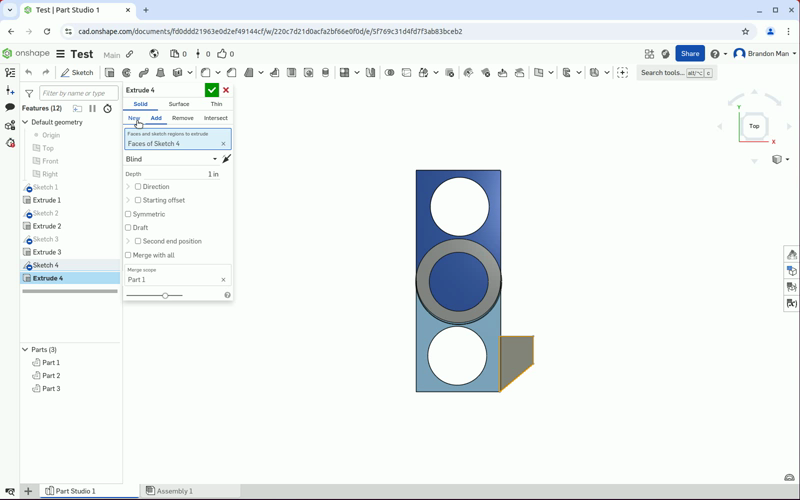
click(137, 120)
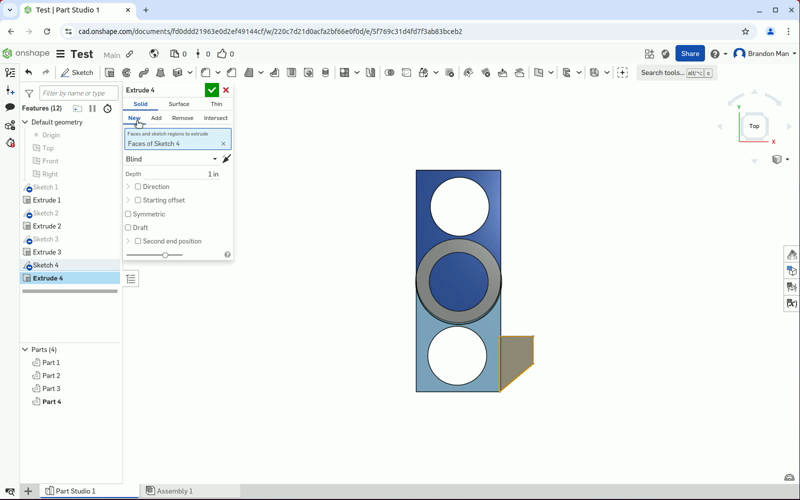
key(tab, 4)
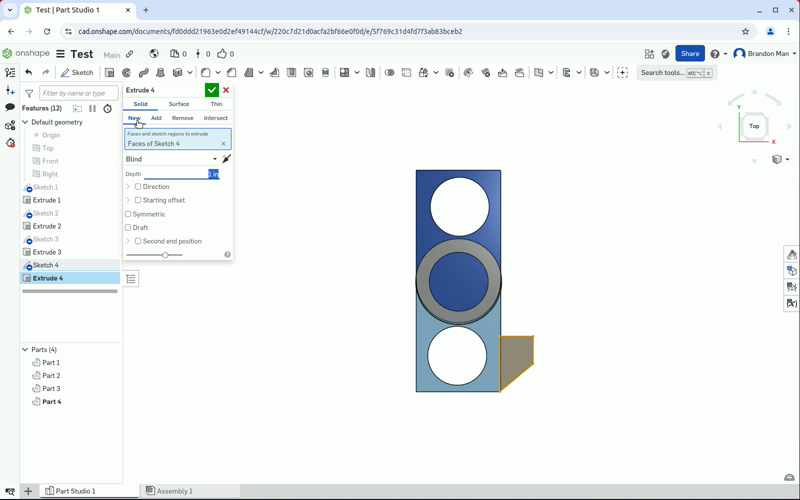
text(3.129)
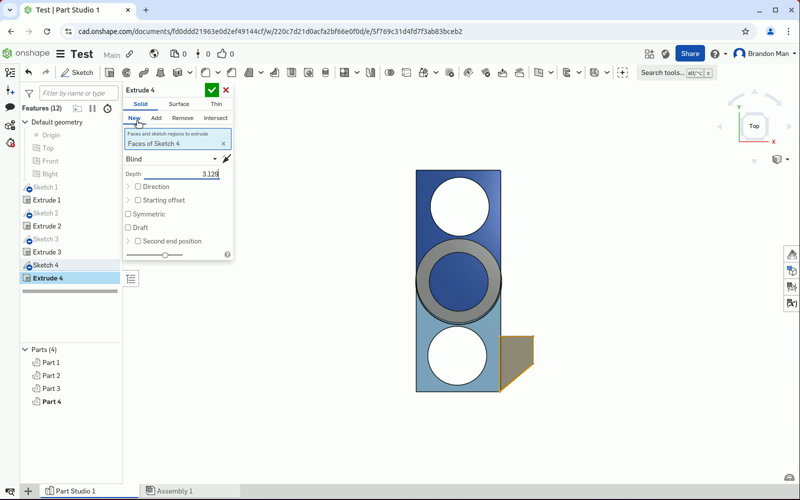
key(enter)
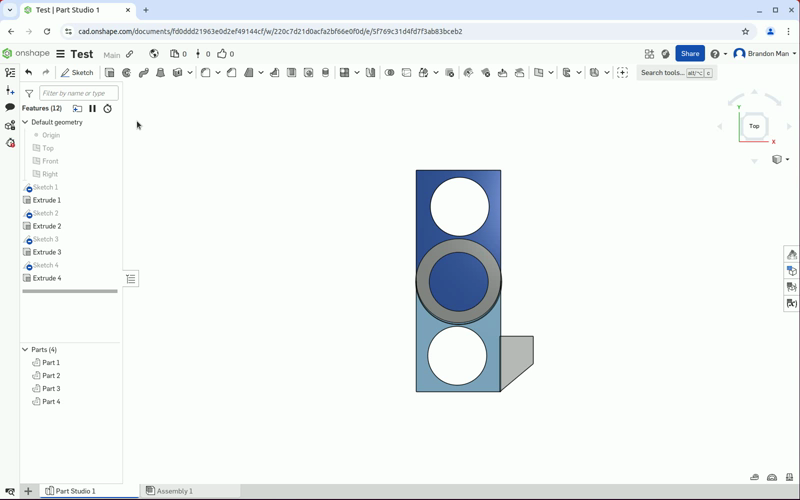
key(shift+h)
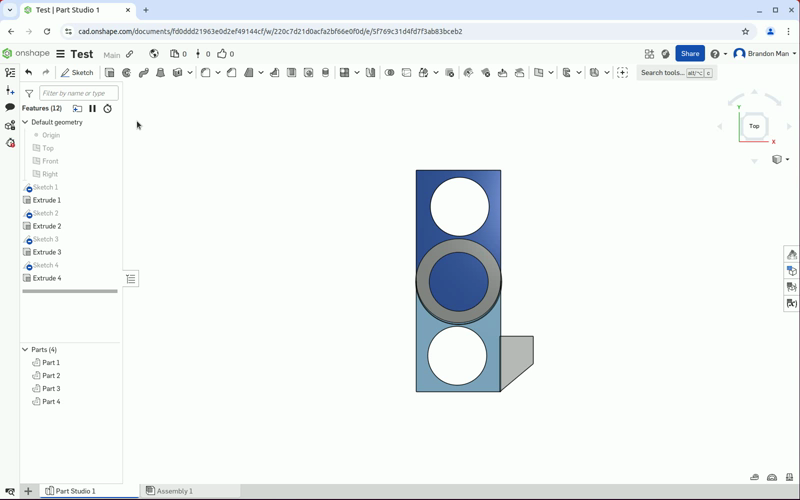
key(shift+h)
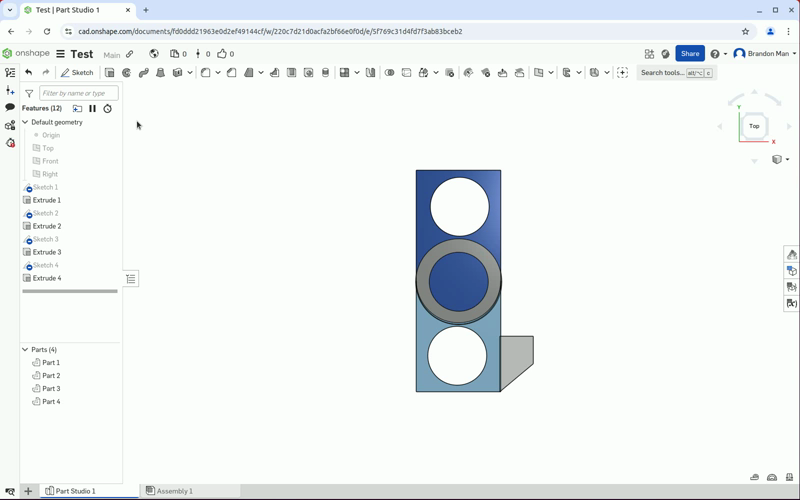
mouse_move(73, 189)
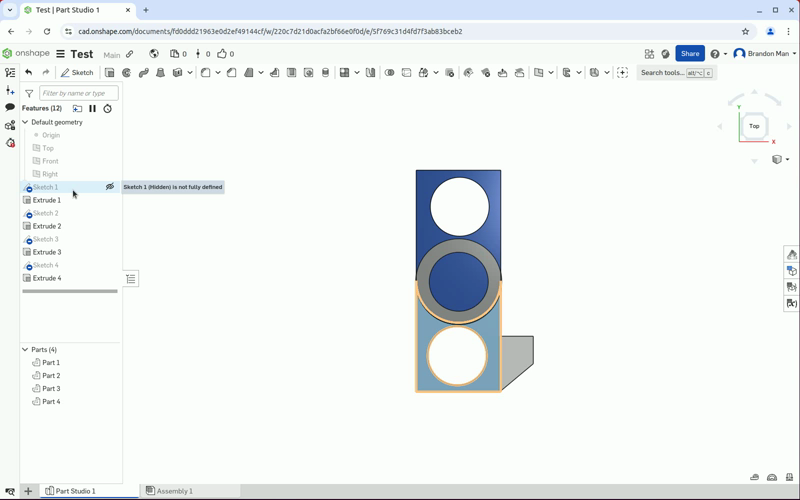
click(73, 189)
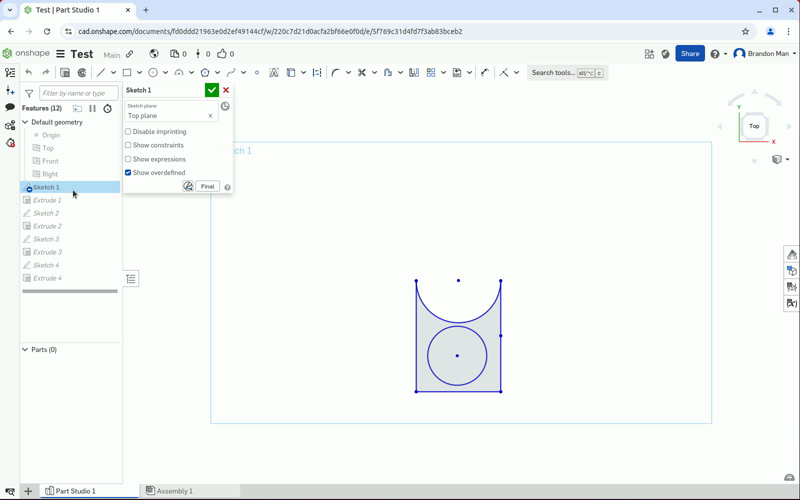
mouse_move(229, 92)
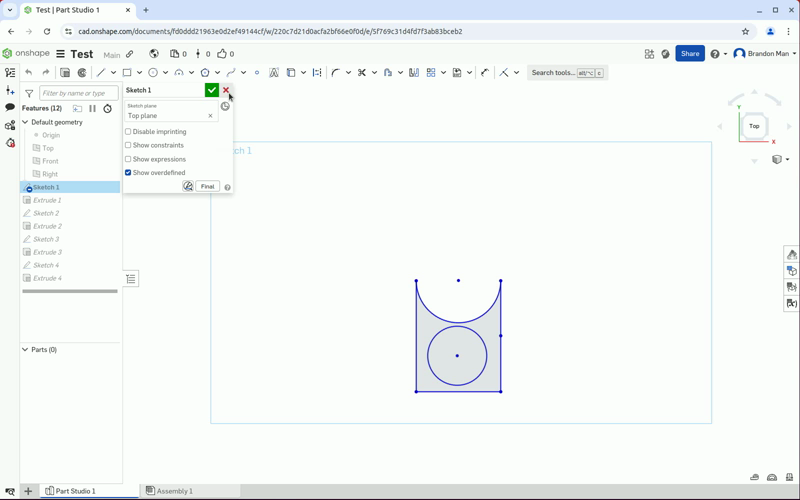
click(229, 92)
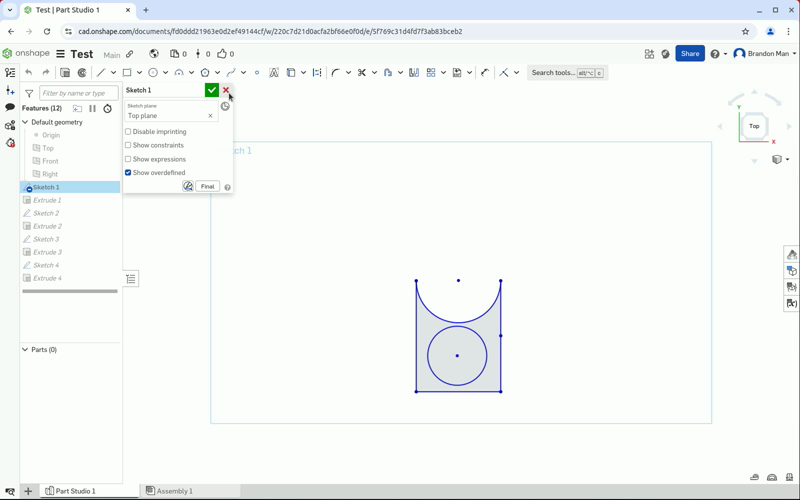
key(shift+s)
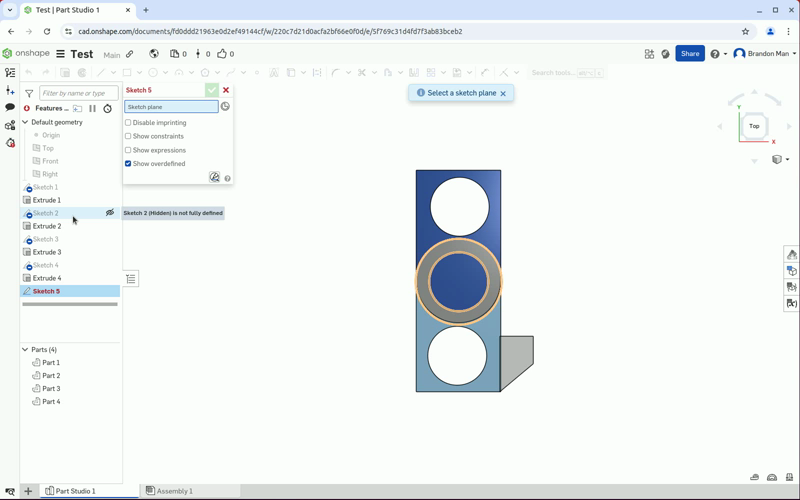
scroll(3)
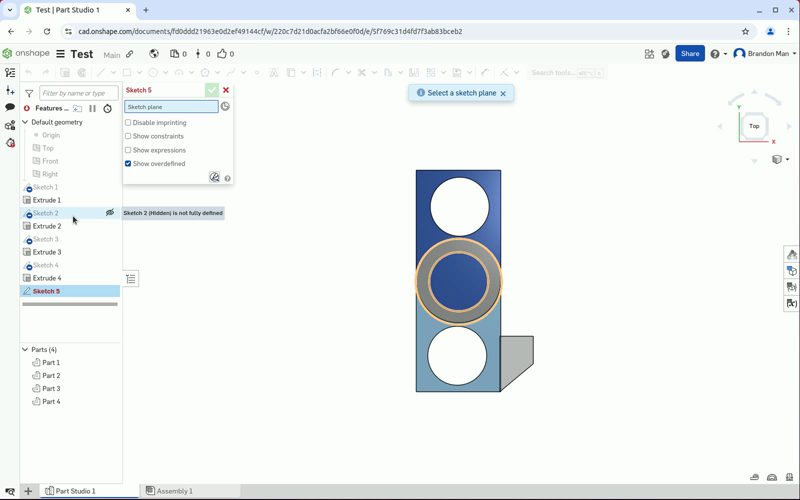
mouse_move(73, 150)
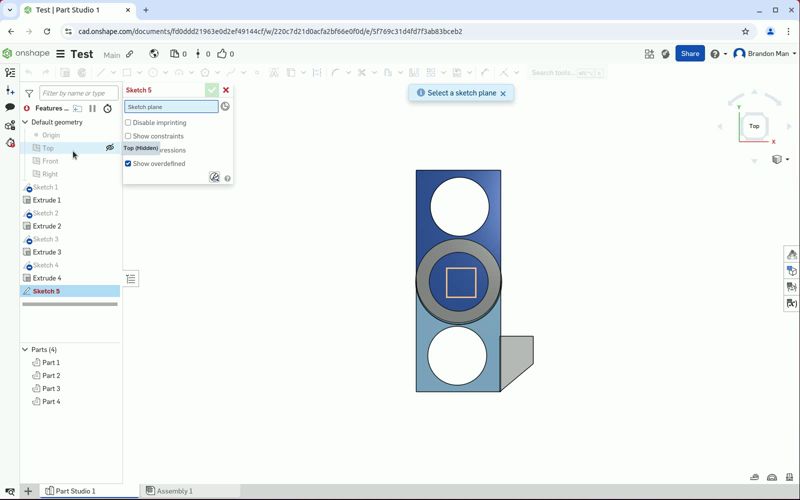
click(73, 150)
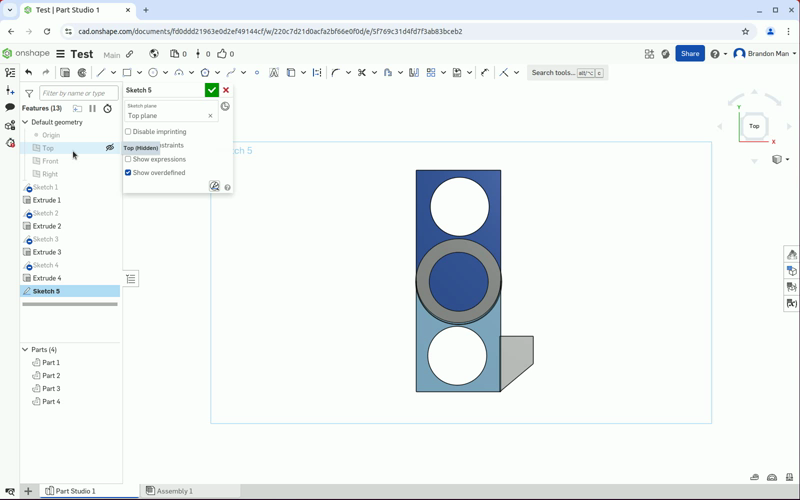
mouse_move(73, 352)
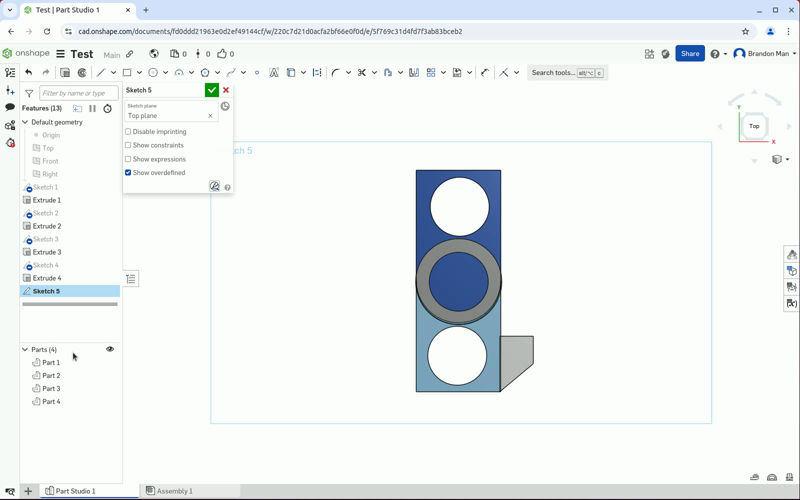
key(y)
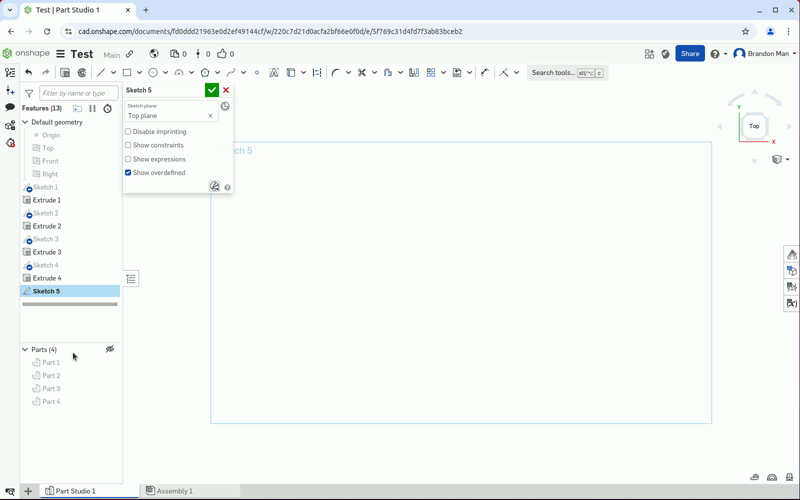
key(l)
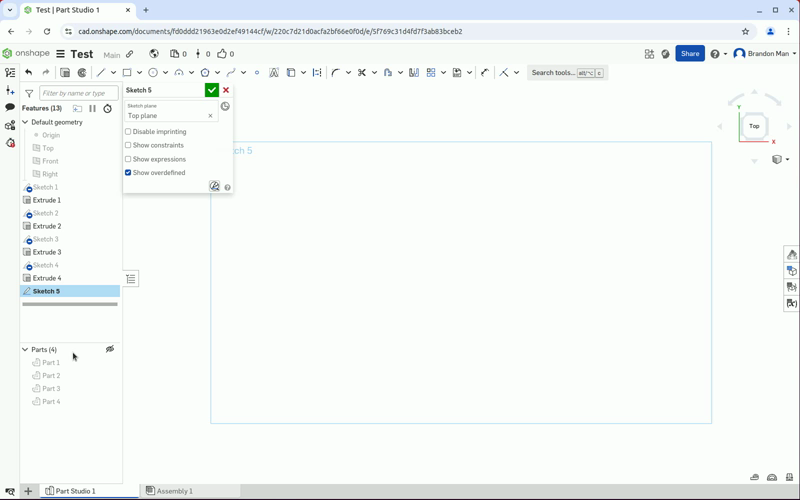
key_down(shift)
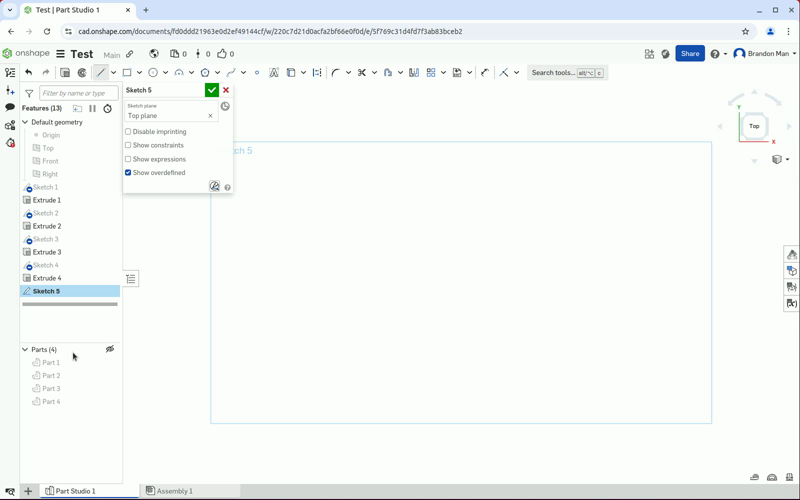
mouse_move(382, 225)
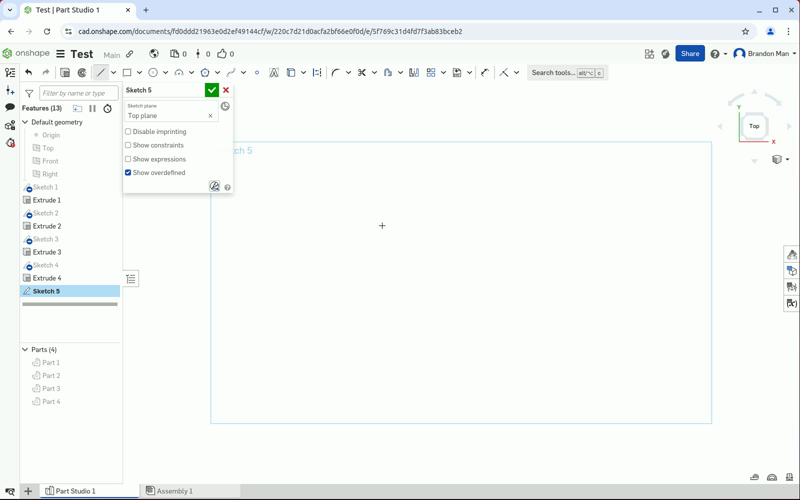
click(382, 225)
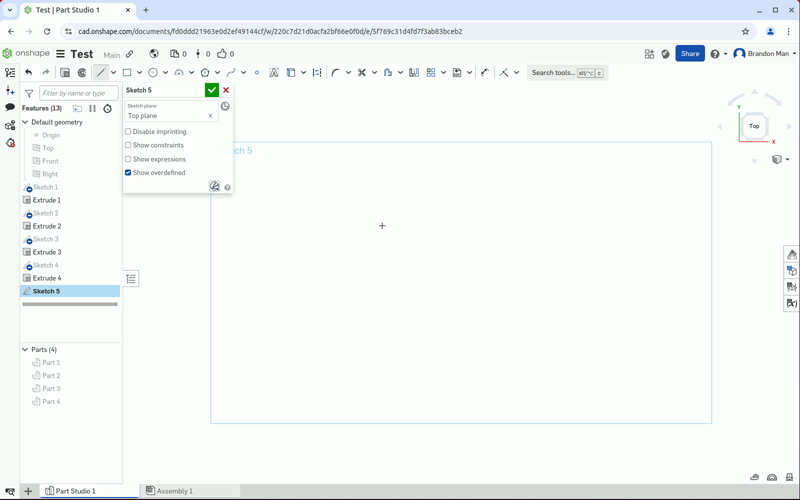
key_up(shift)
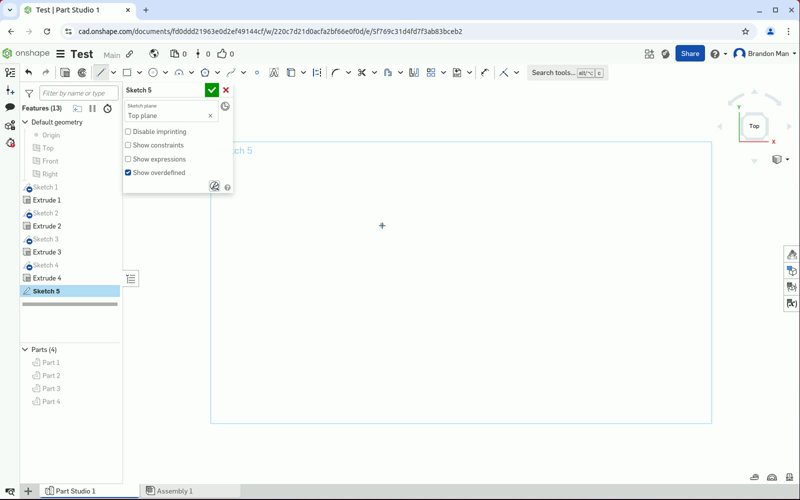
key_down(shift)
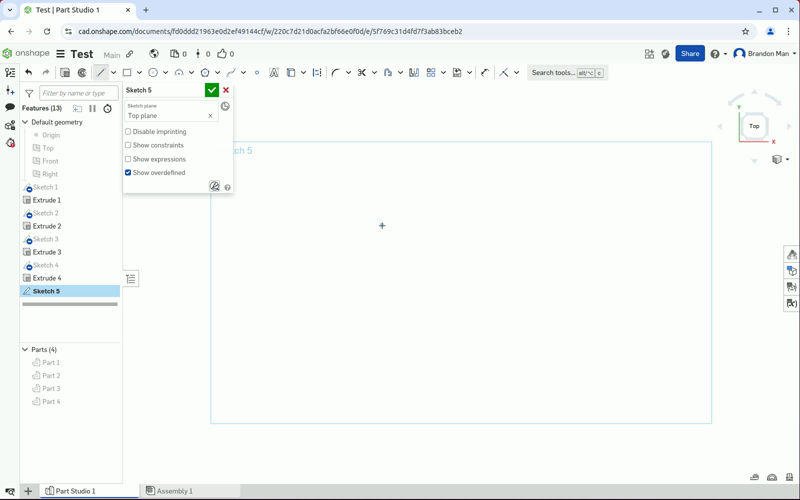
mouse_move(412, 225)
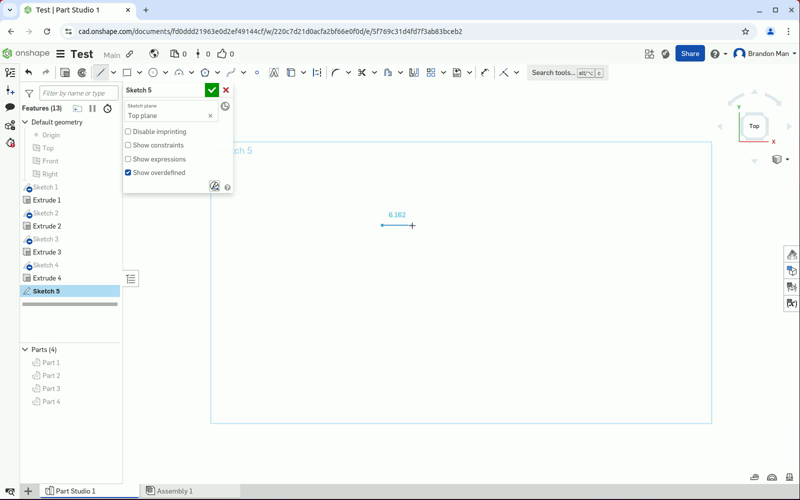
mouse_move(416, 225)
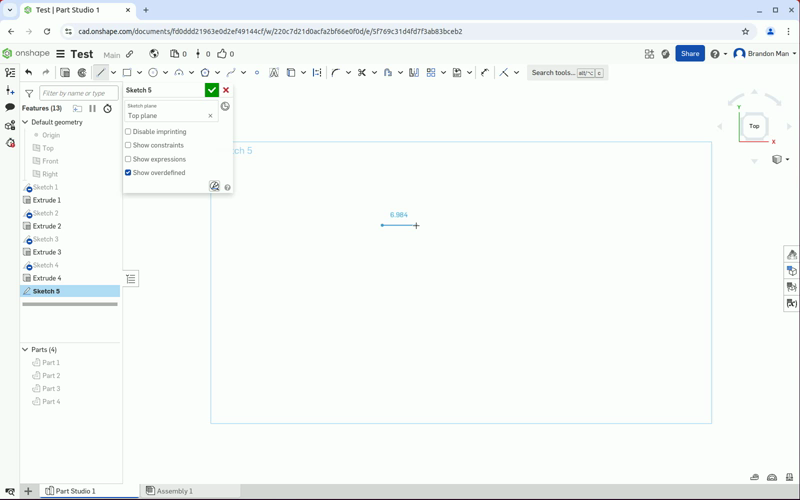
click(416, 225)
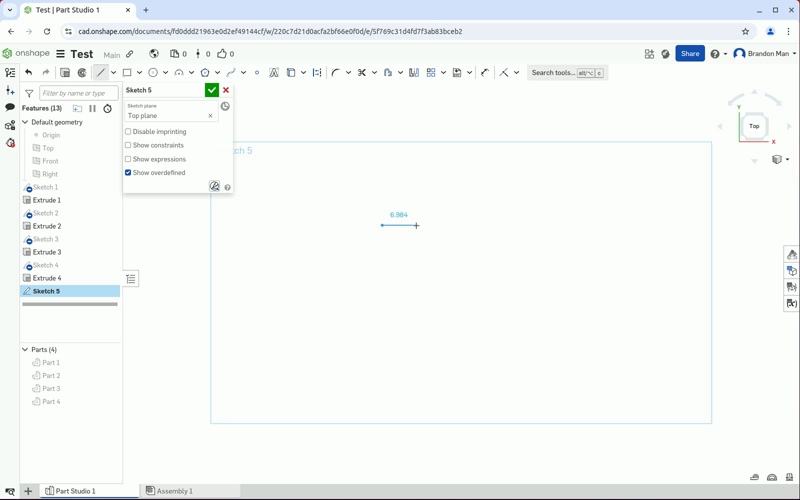
key_up(shift)
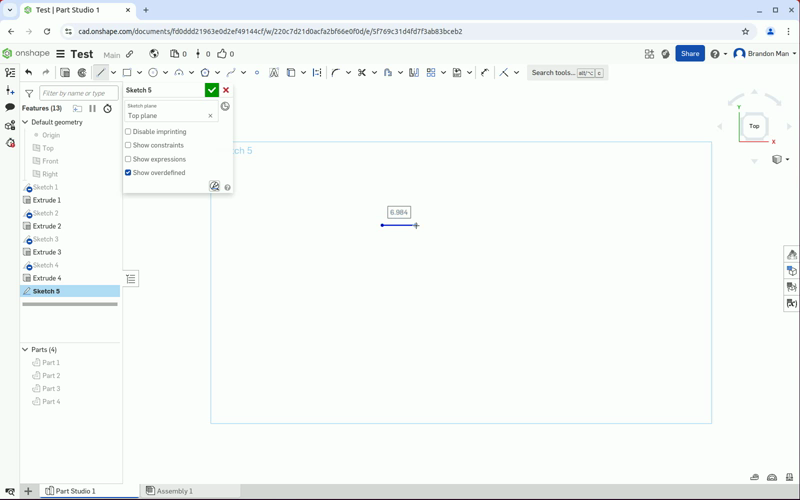
key_down(shift)
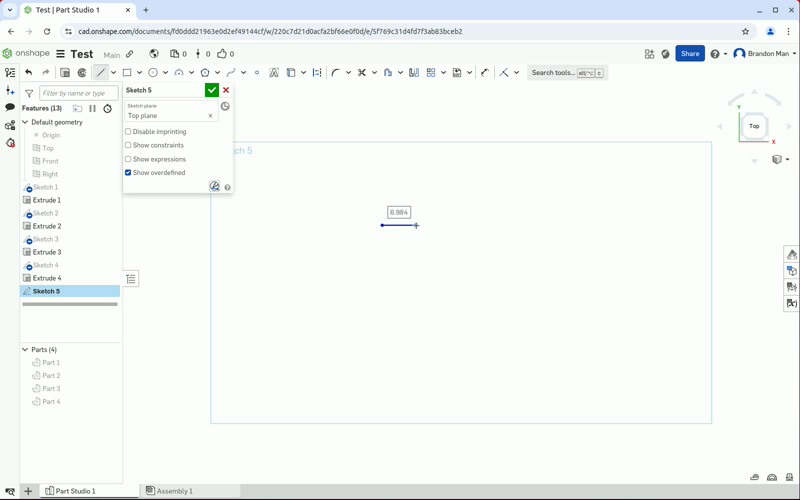
mouse_move(446, 225)
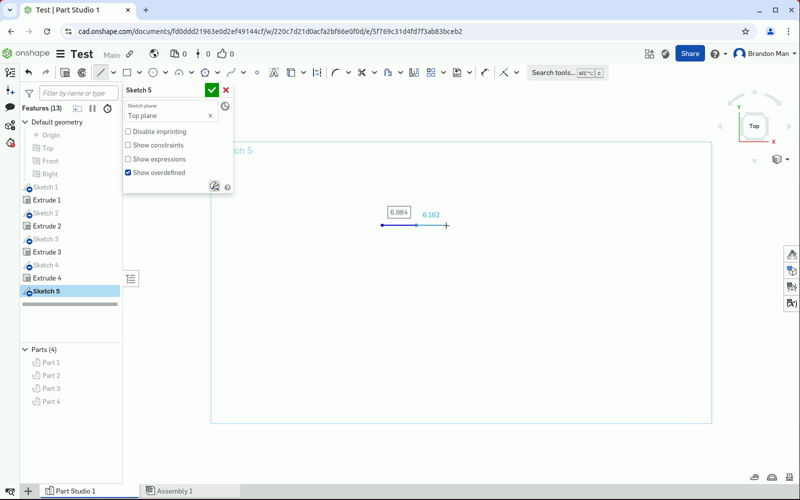
mouse_move(416, 169)
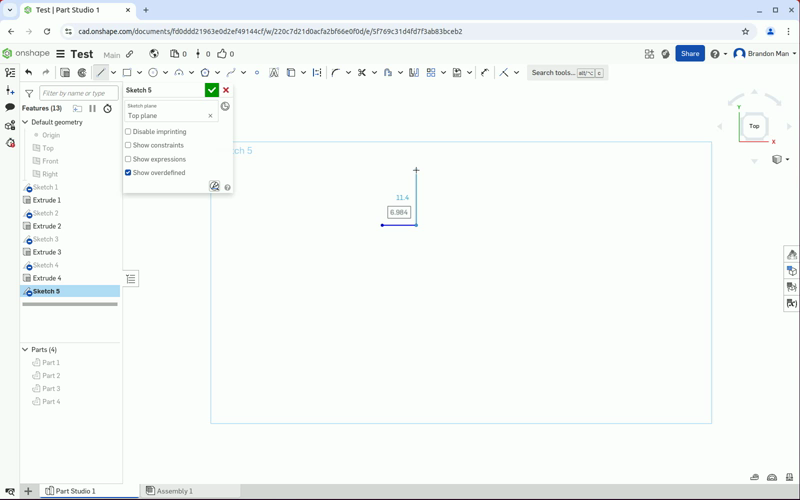
click(416, 169)
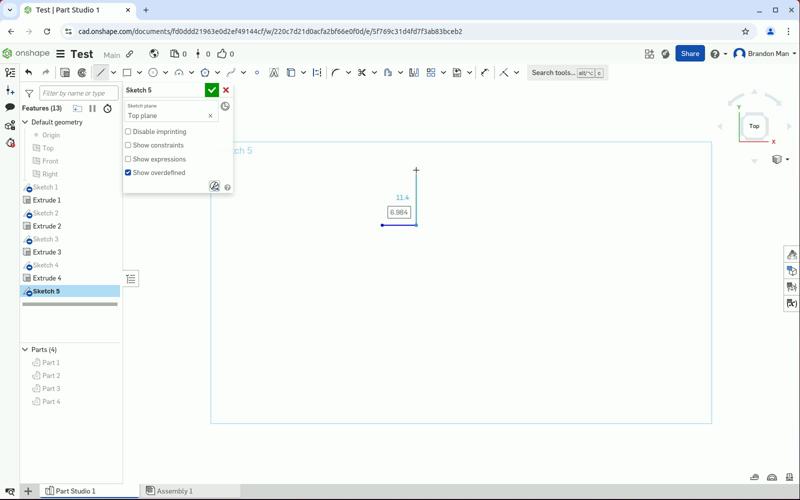
key_up(shift)
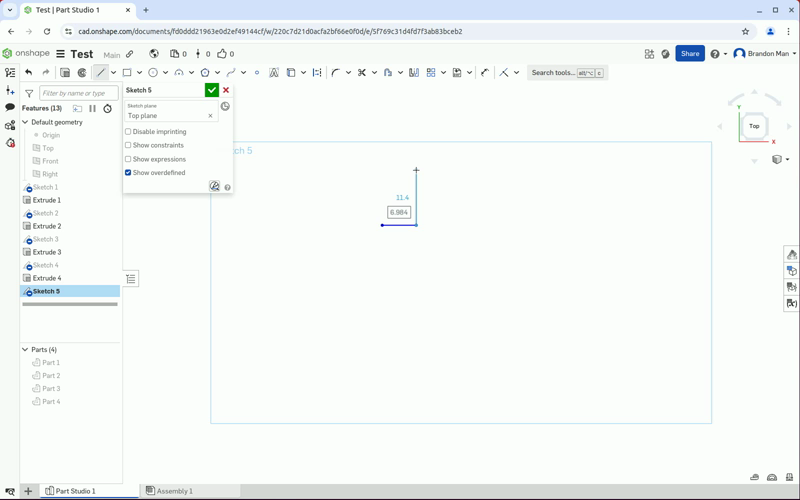
key_down(shift)
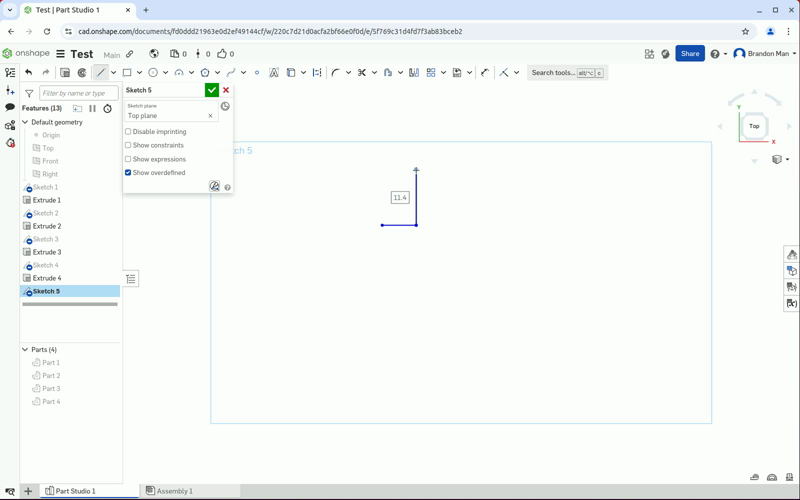
mouse_move(446, 169)
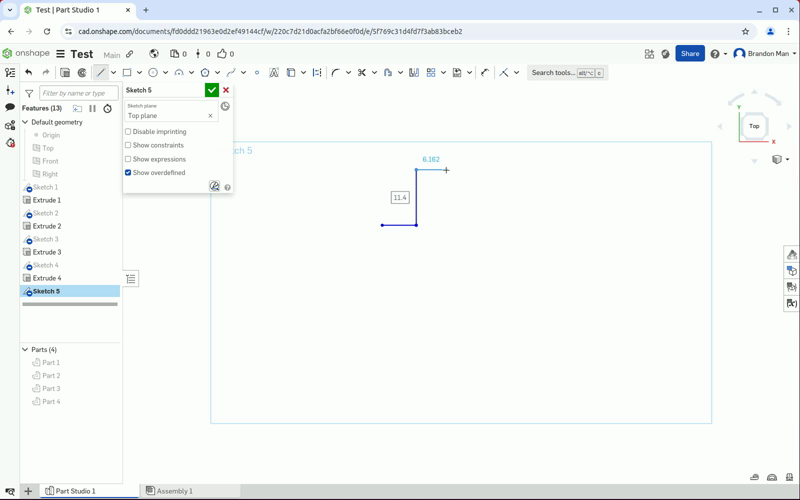
mouse_move(382, 197)
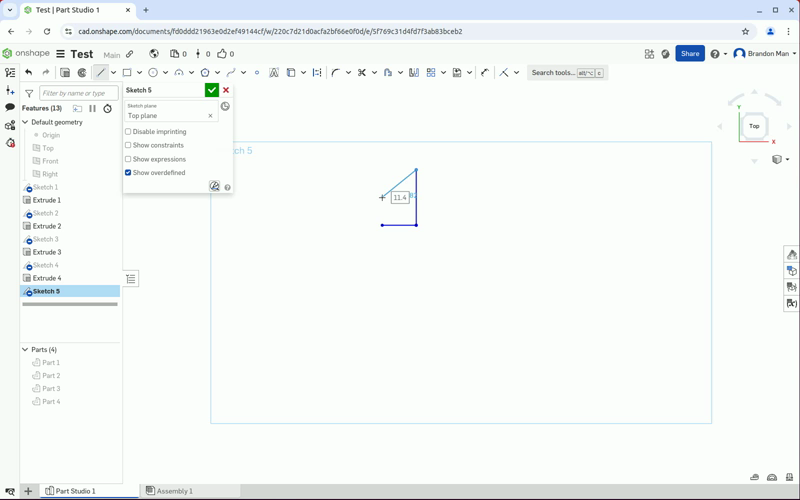
click(382, 197)
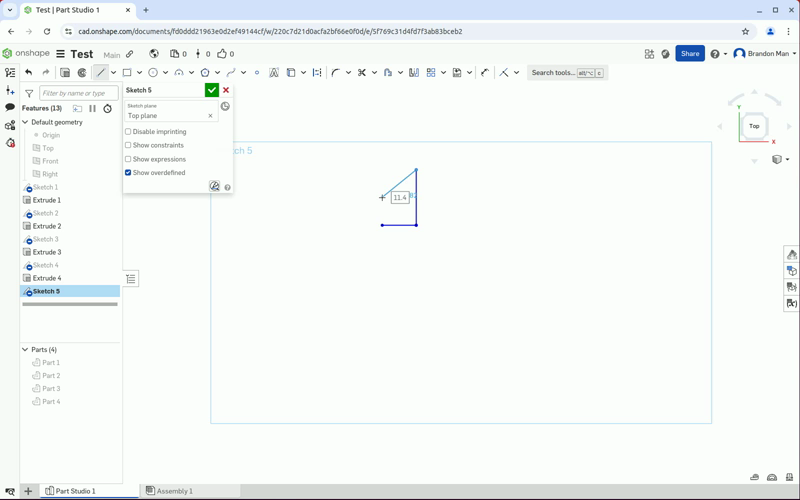
key_up(shift)
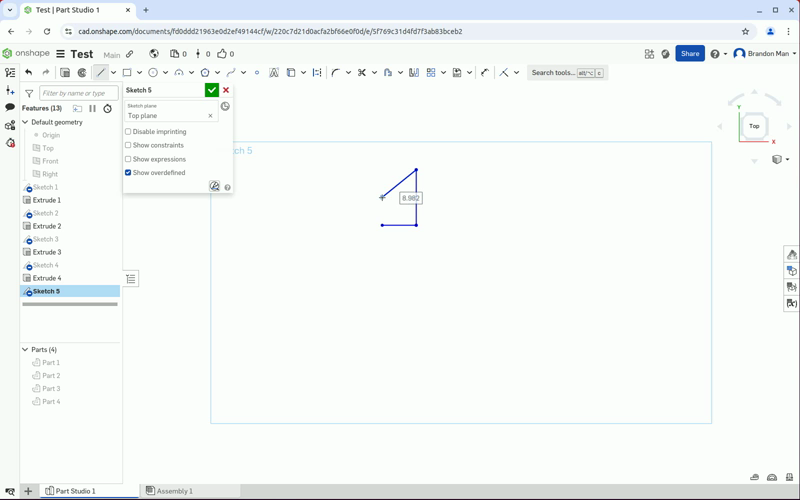
mouse_move(412, 197)
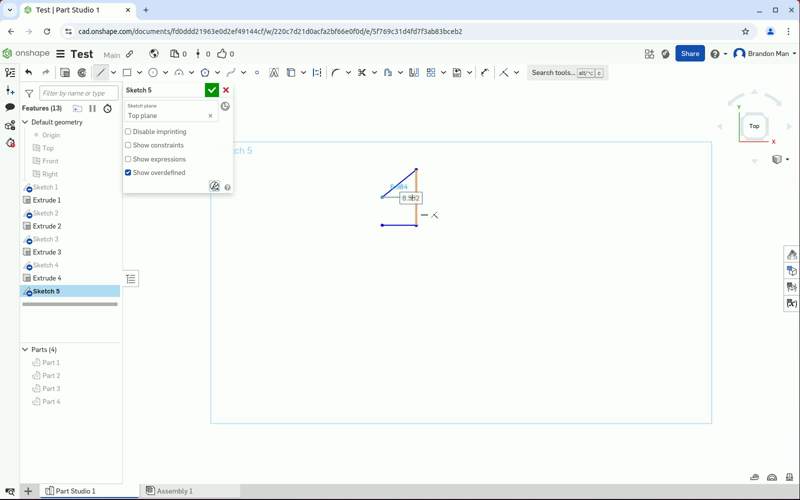
key_down(shift)
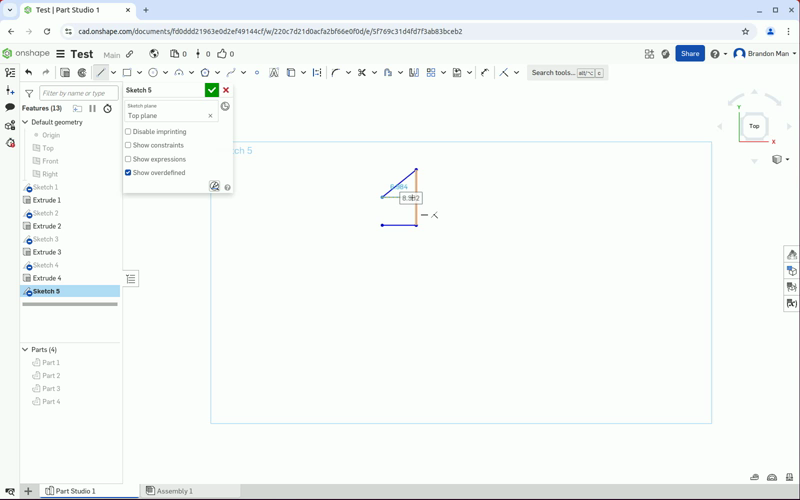
mouse_move(382, 225)
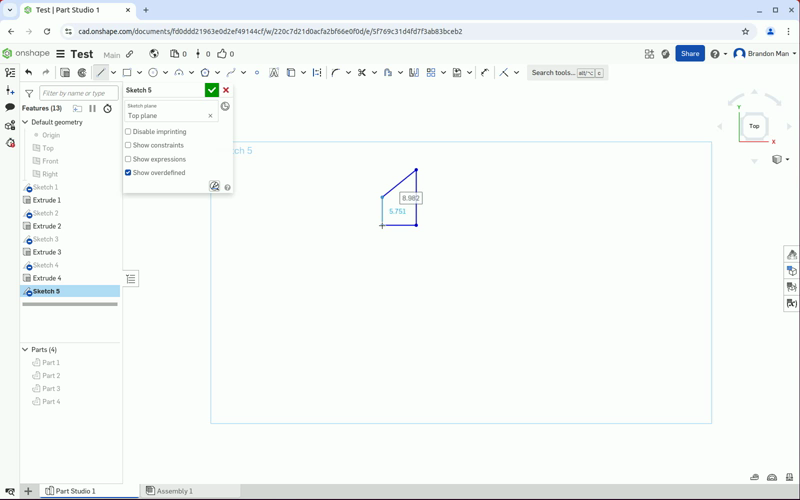
key_up(shift)
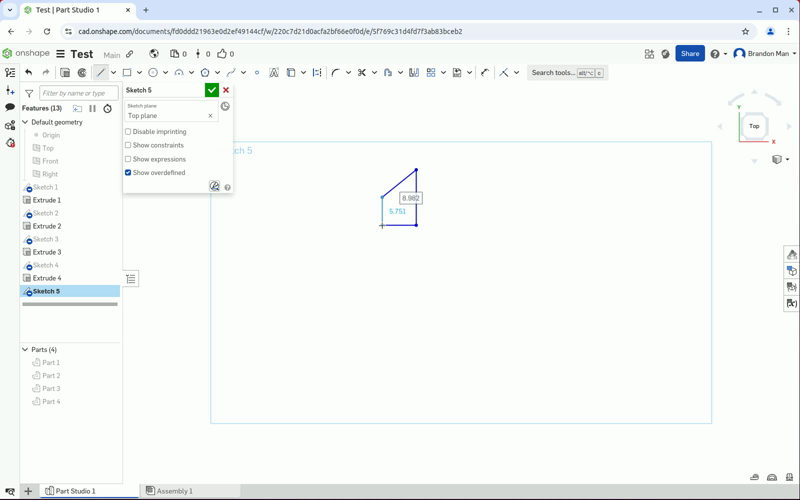
click(382, 225)
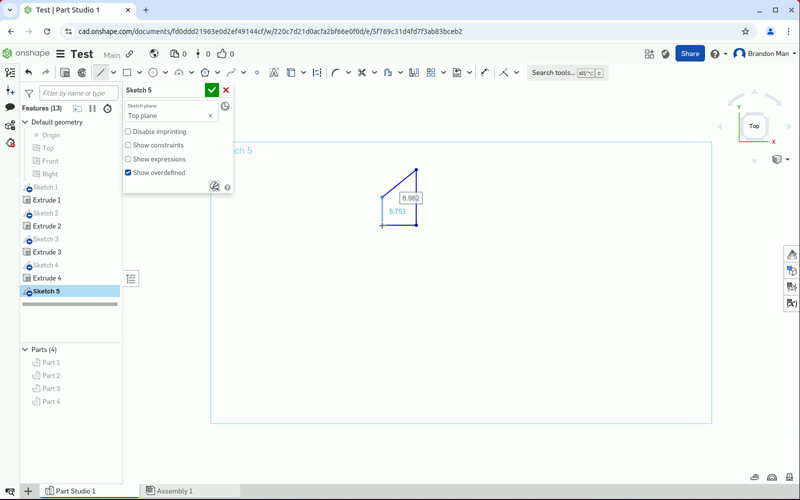
key(esc)
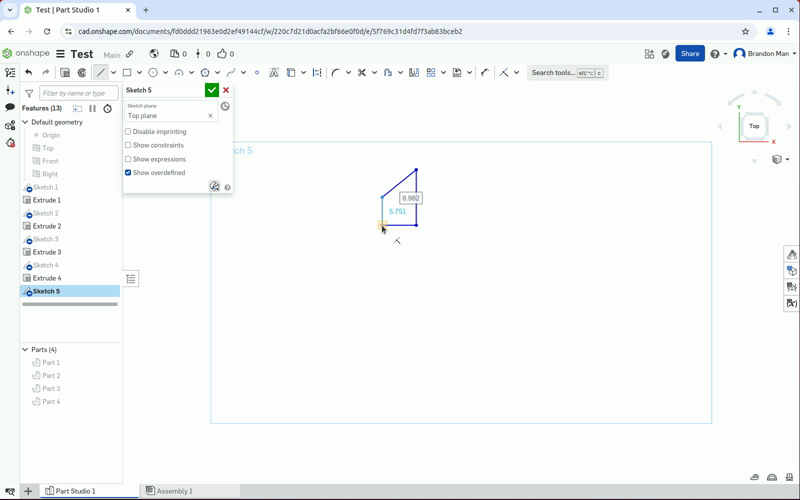
mouse_move(410, 198)
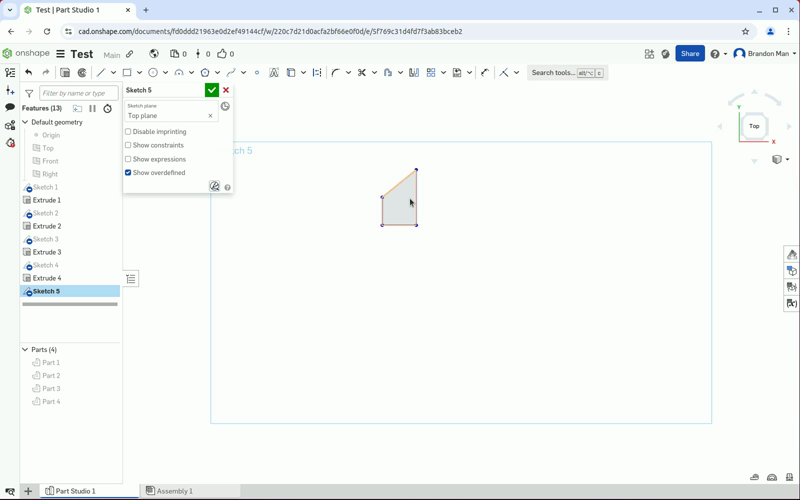
scroll(6)
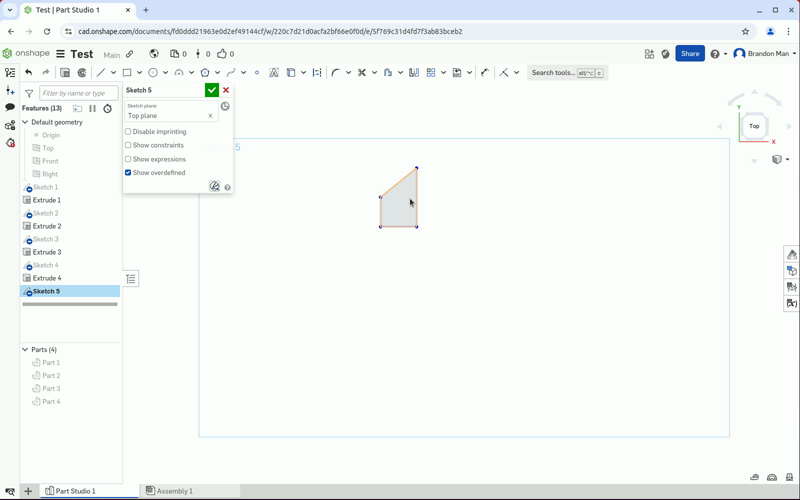
scroll(6)
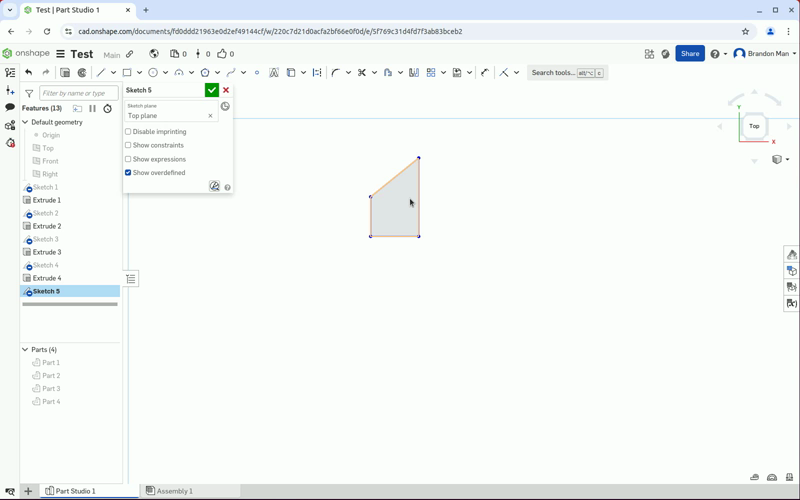
scroll(6)
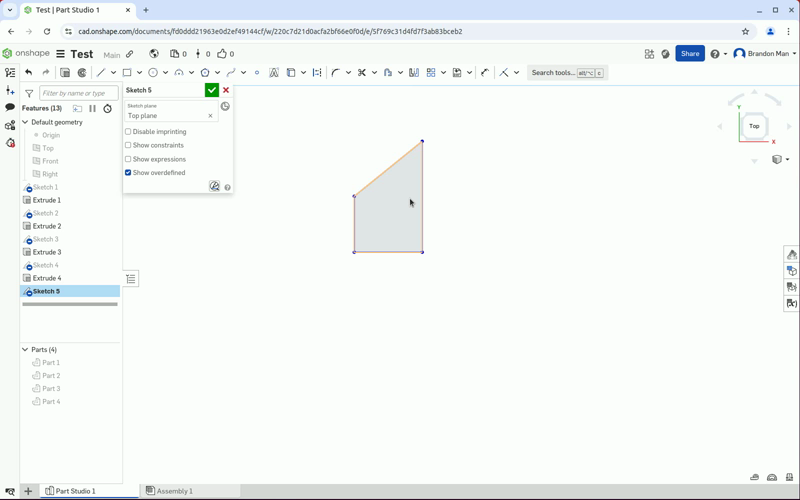
scroll(6)
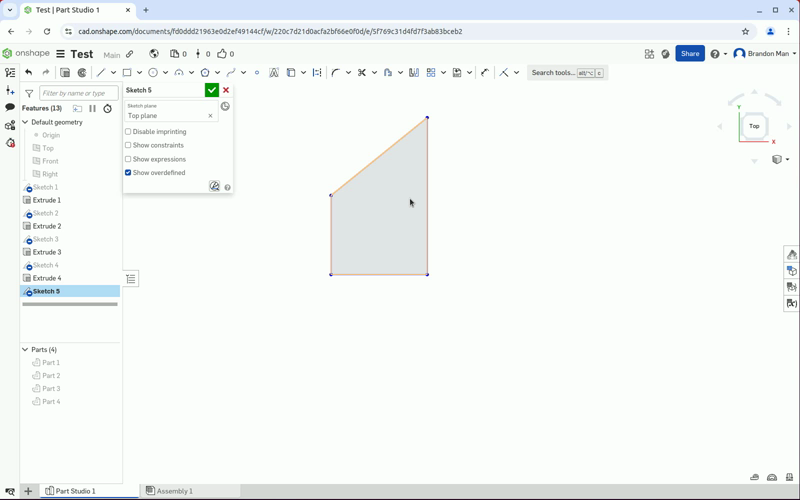
scroll(6)
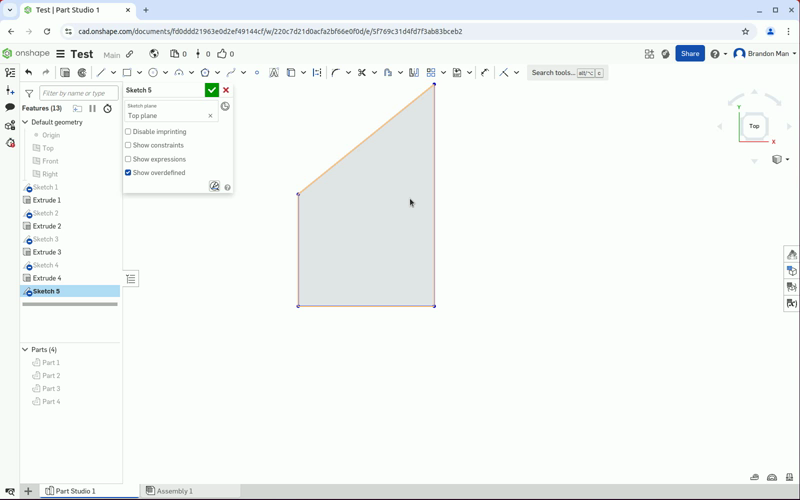
scroll(6)
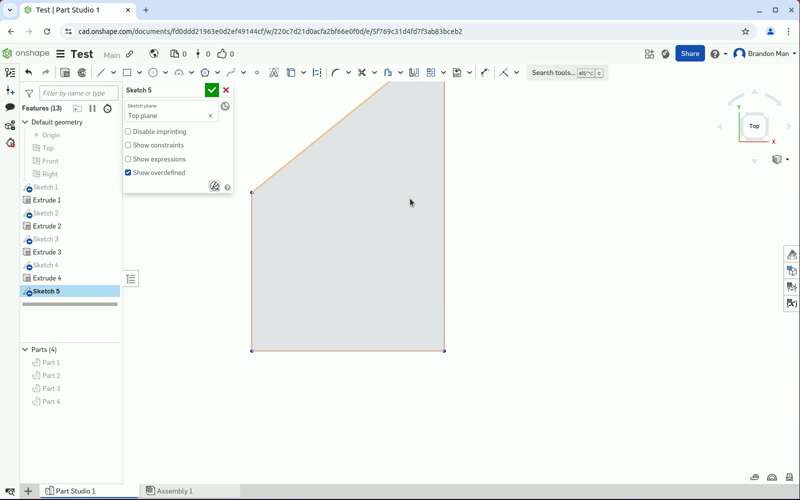
scroll(6)
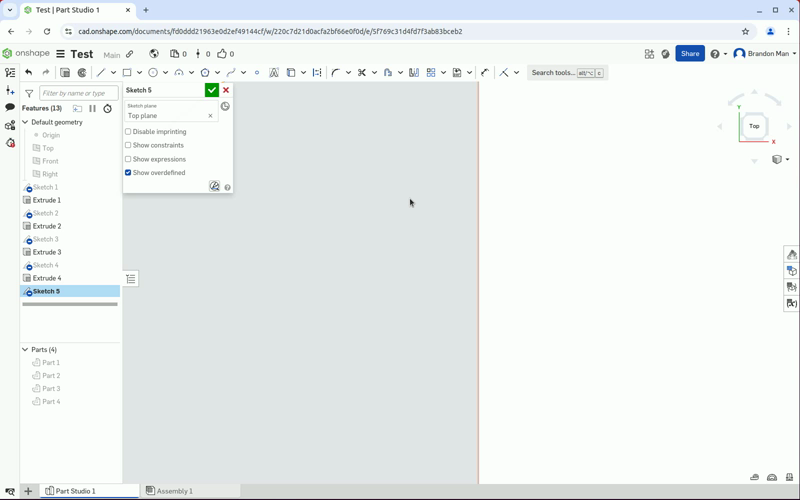
click(410, 198)
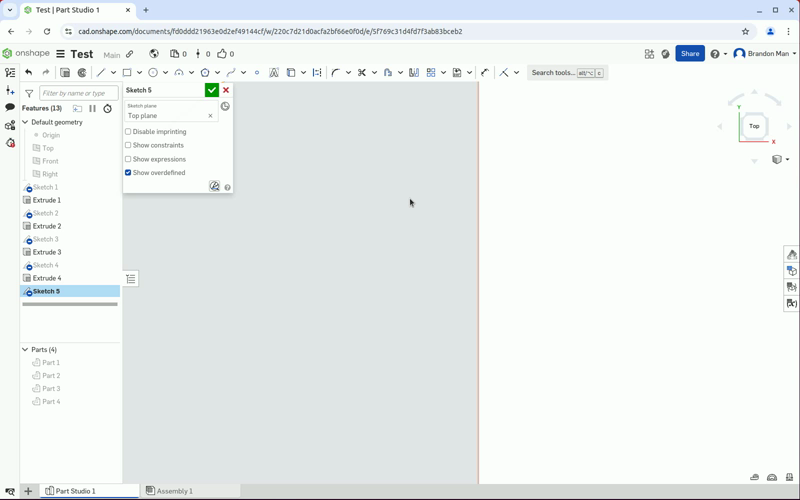
scroll(-6)
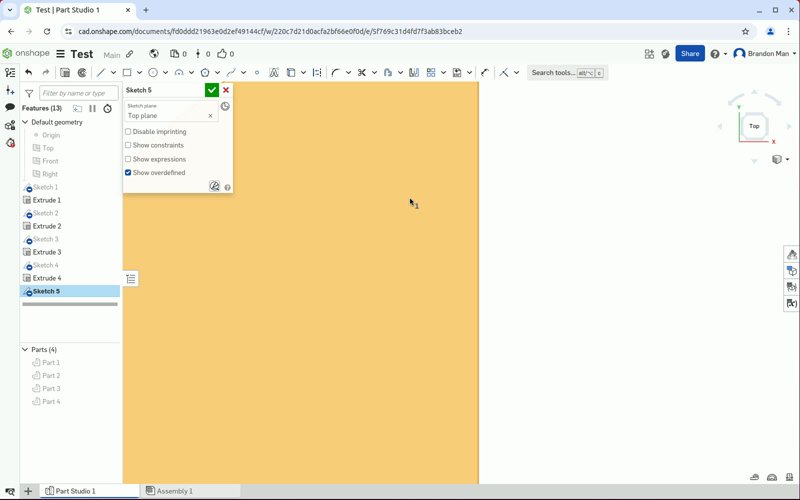
scroll(-6)
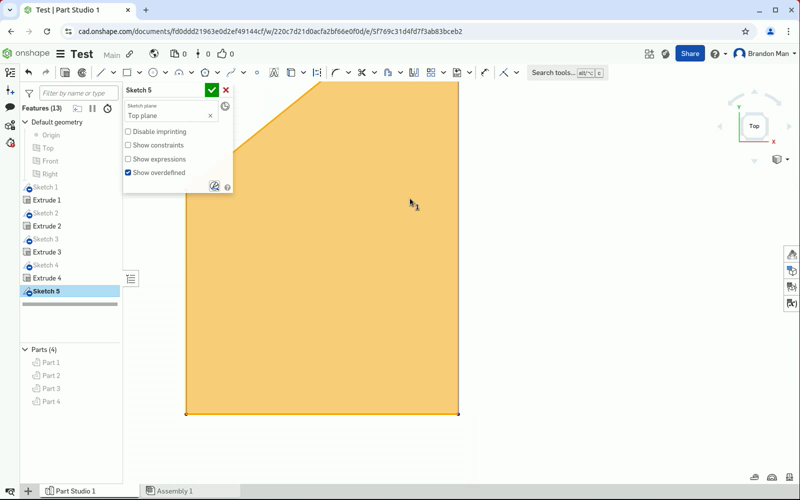
scroll(-6)
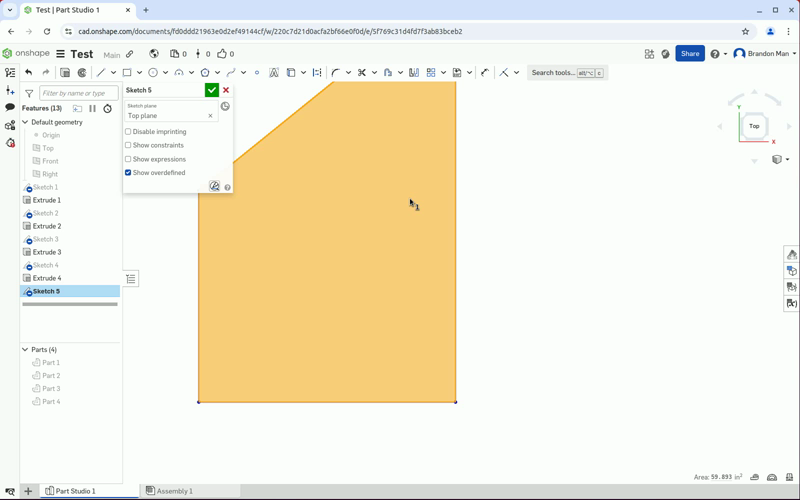
scroll(-6)
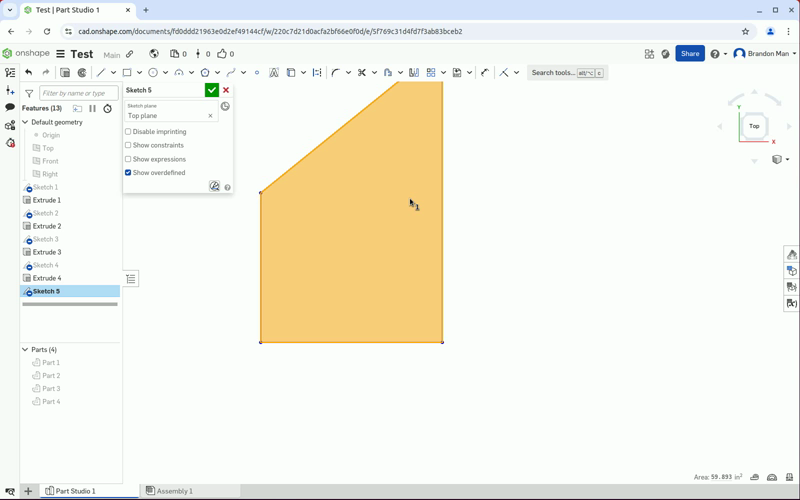
scroll(-6)
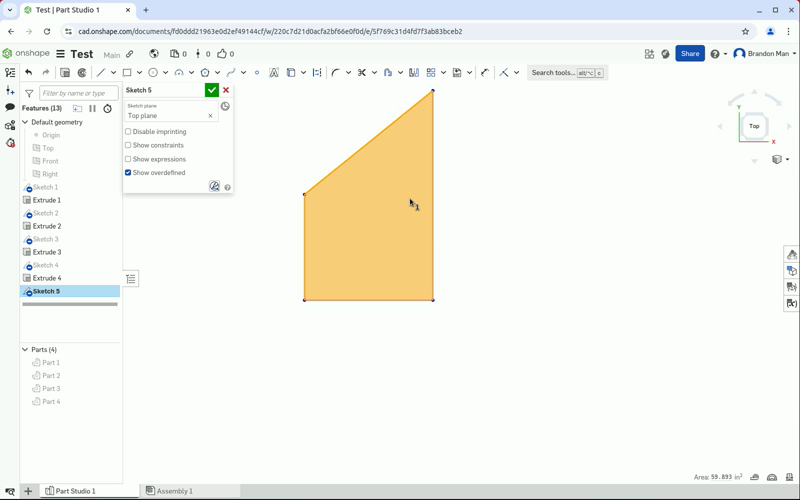
scroll(-6)
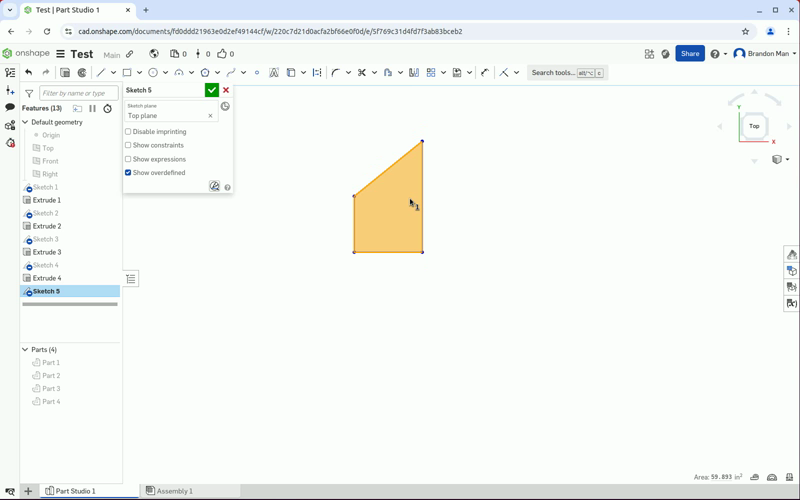
scroll(-6)
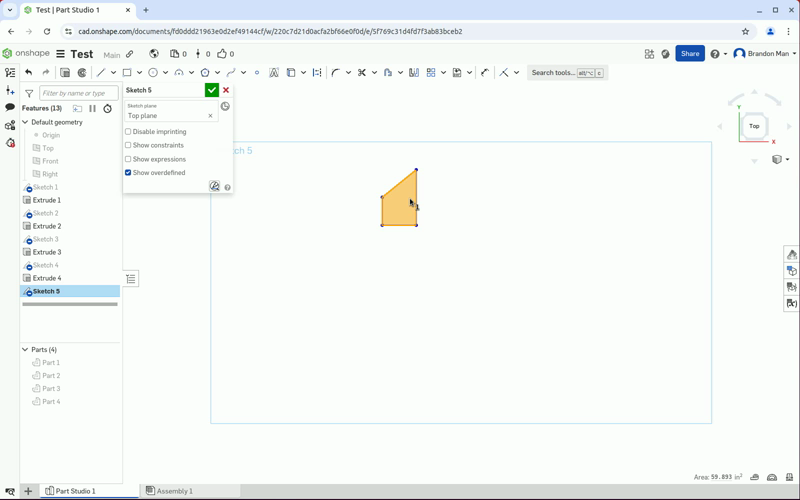
mouse_move(73, 352)
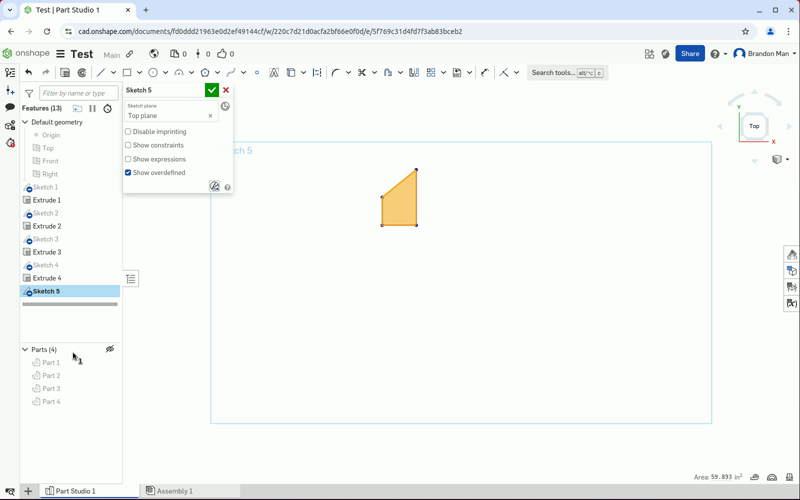
key(shift+y)
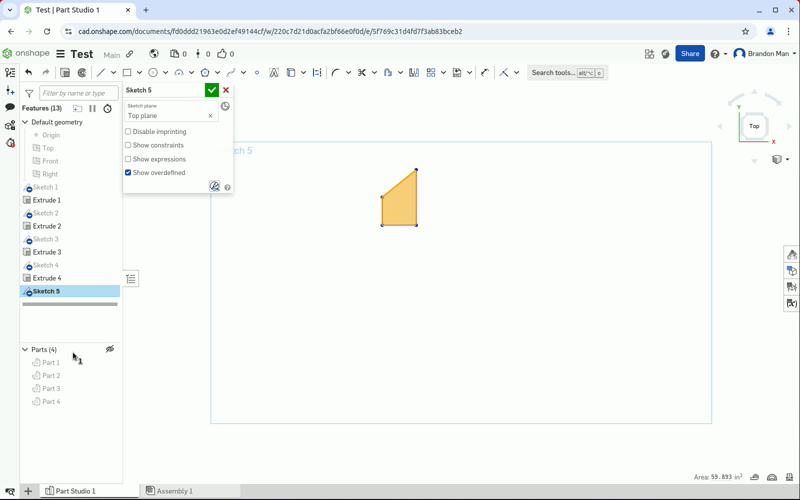
key(shift+e)
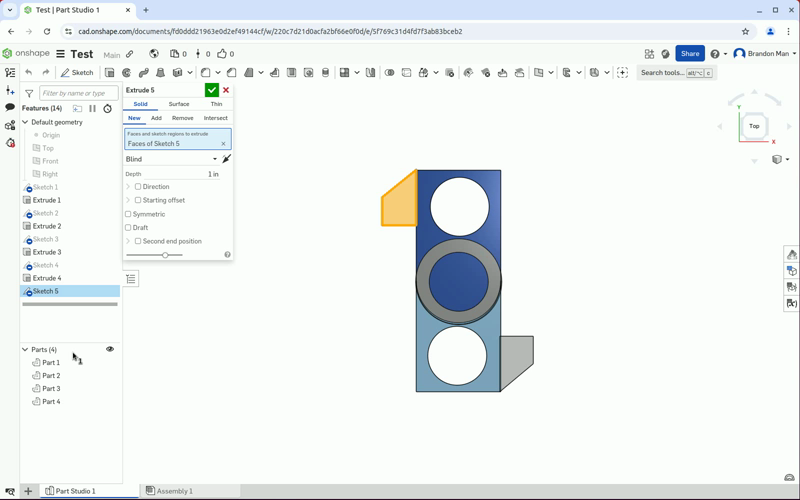
mouse_move(143, 106)
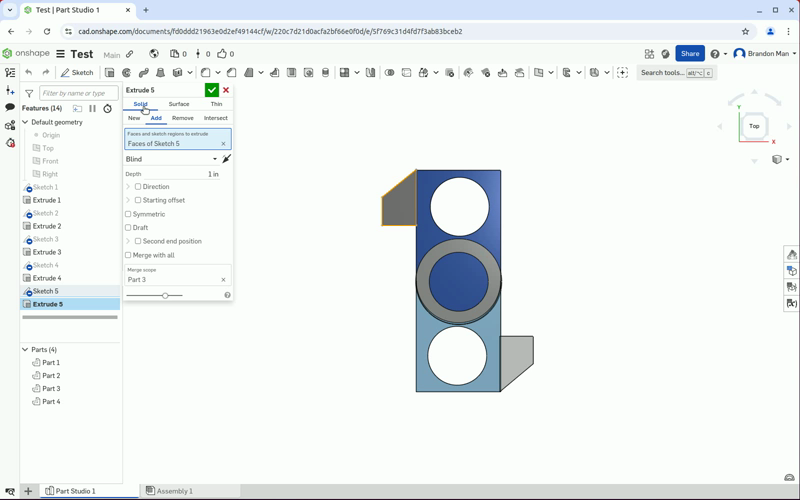
click(143, 106)
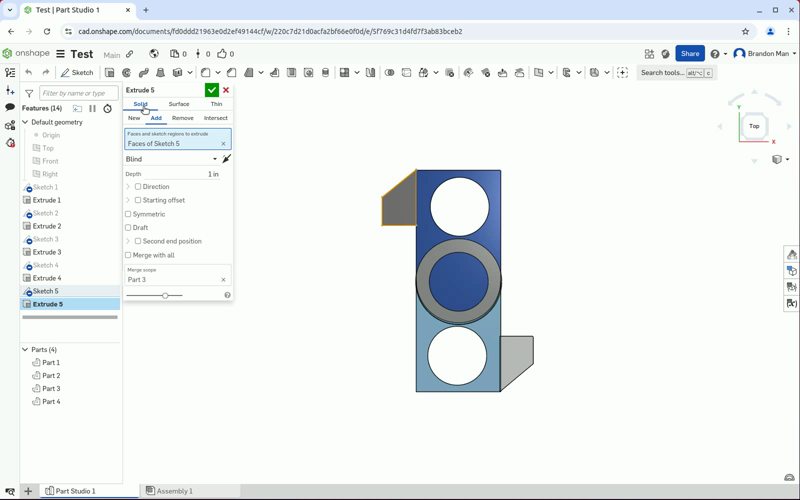
mouse_move(137, 120)
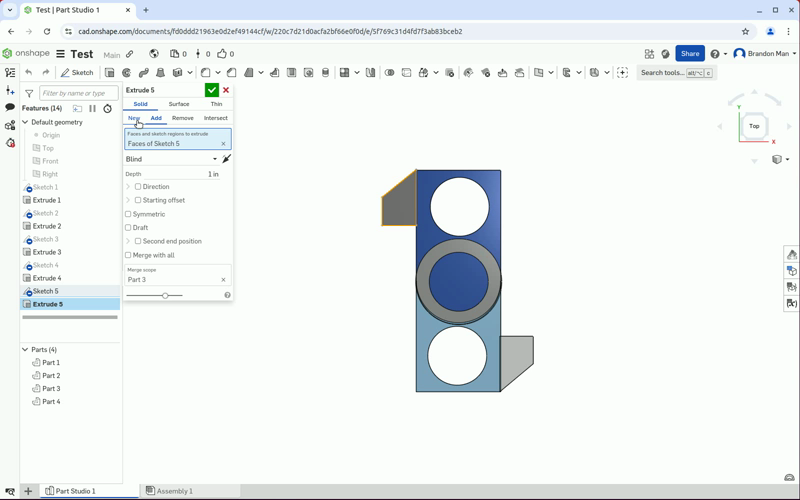
click(137, 120)
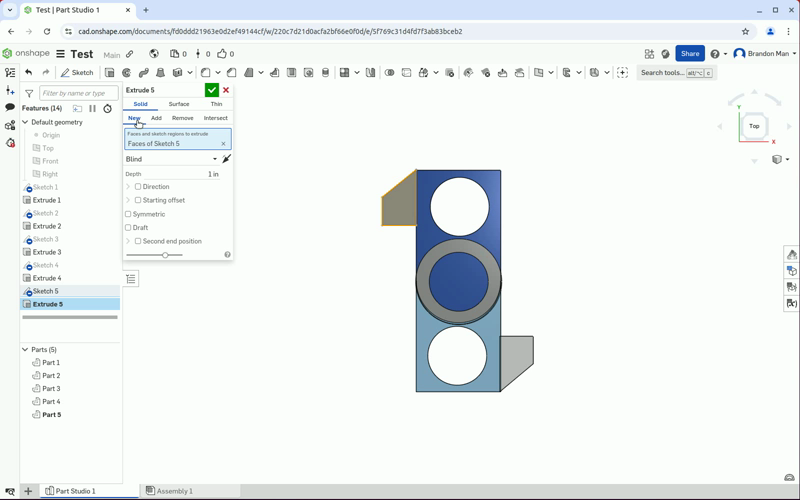
key(tab, 4)
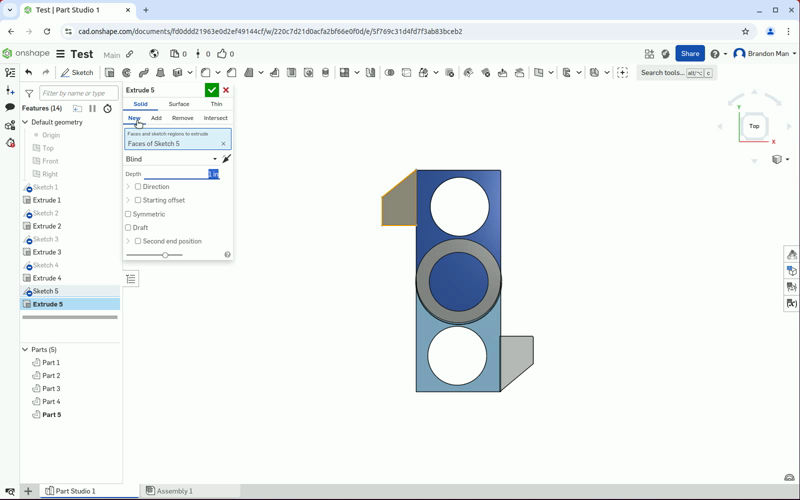
text(3.129)
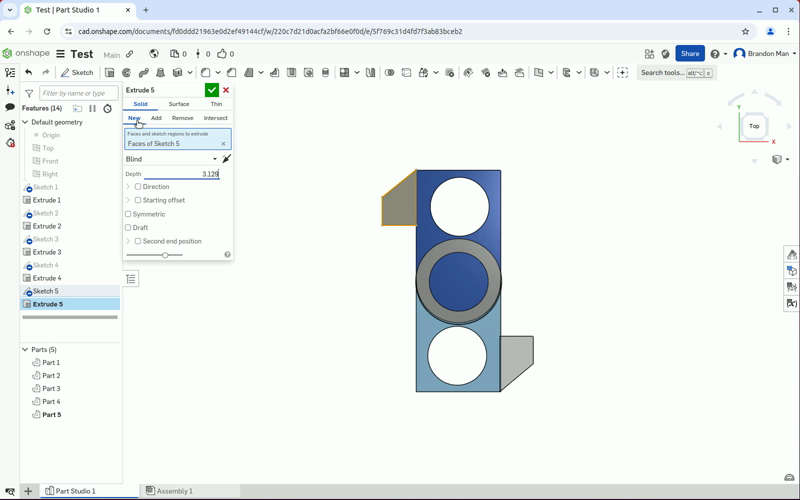
key(enter)
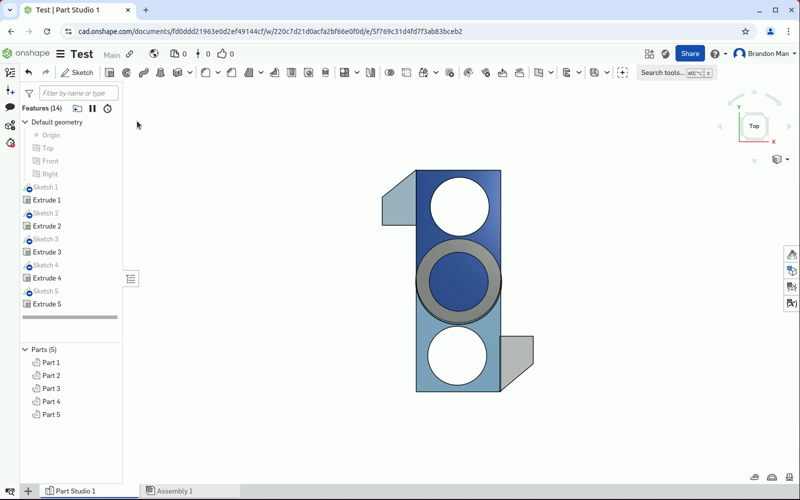
key(shift+h)
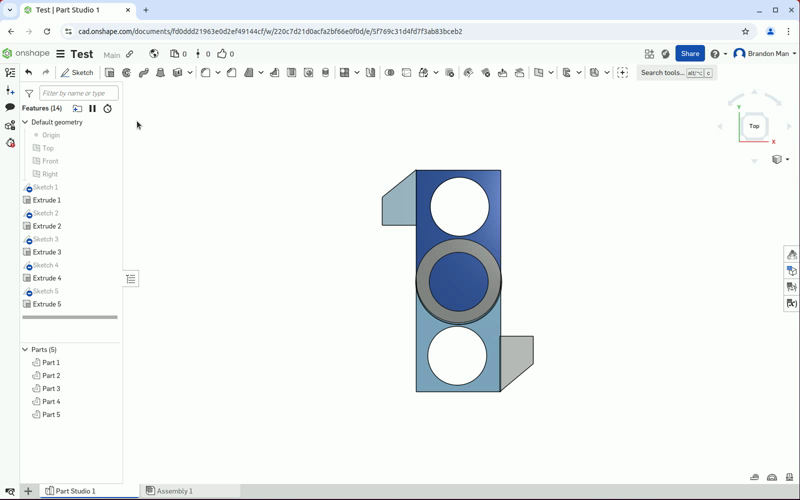
key(shift+h)
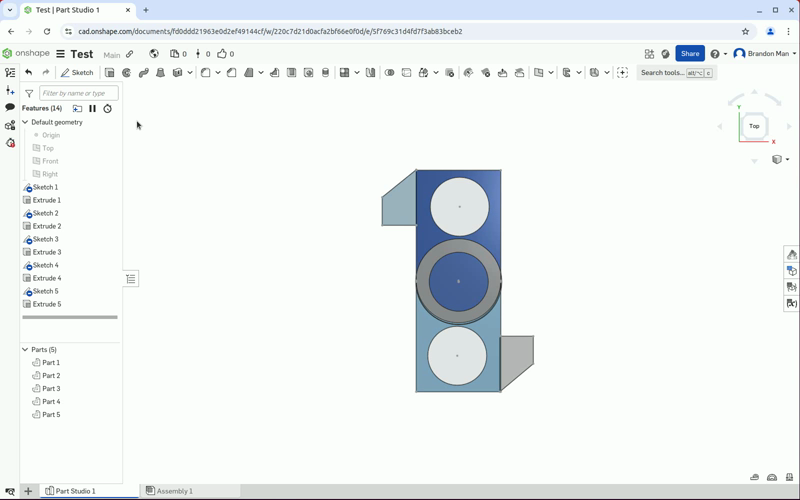
key(shift+7)
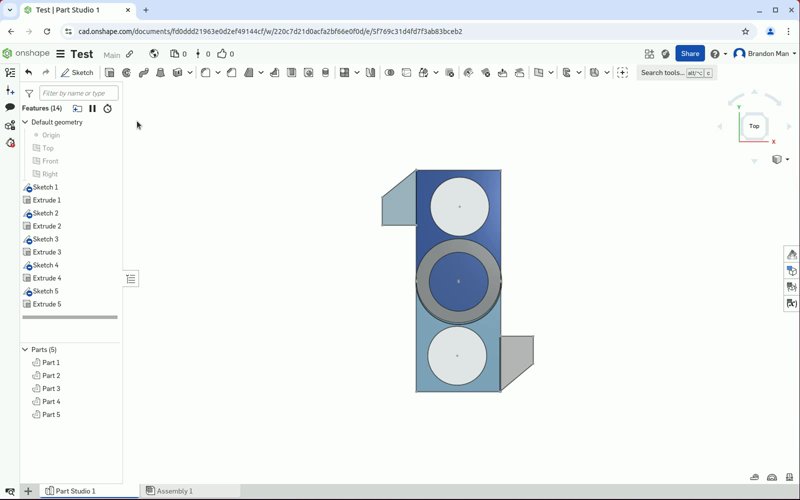
key(up, 3)
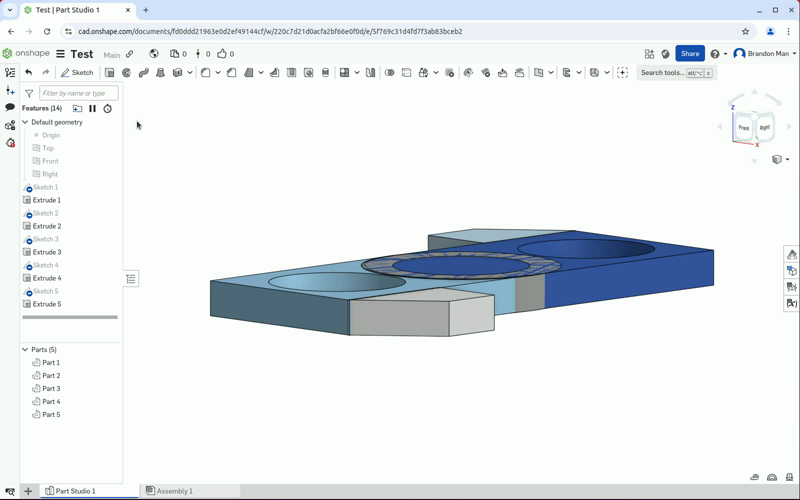
key(left, 3)
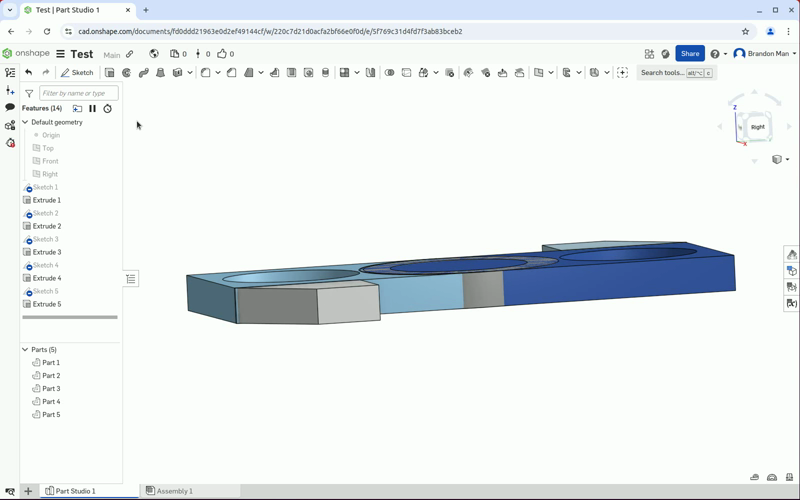
key(right, 3)
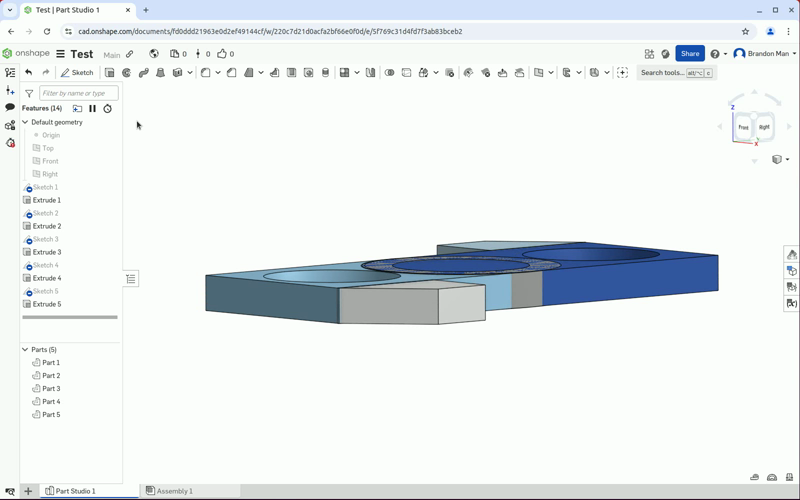
key(down, 3)
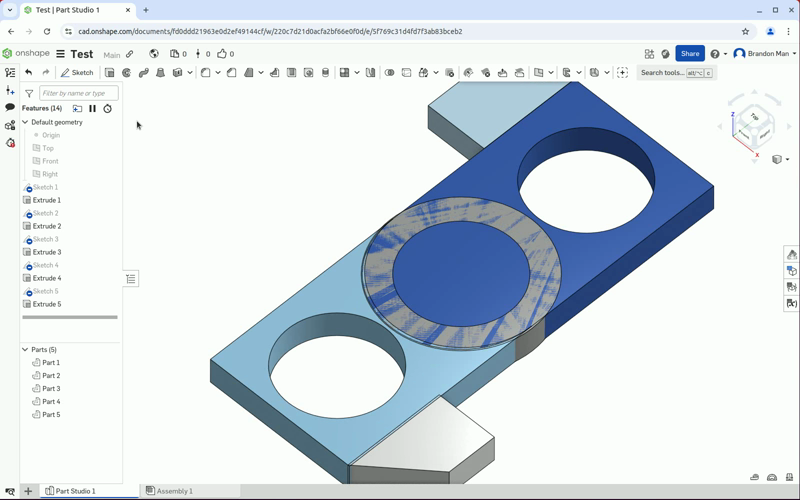
mouse_move(73, 189)
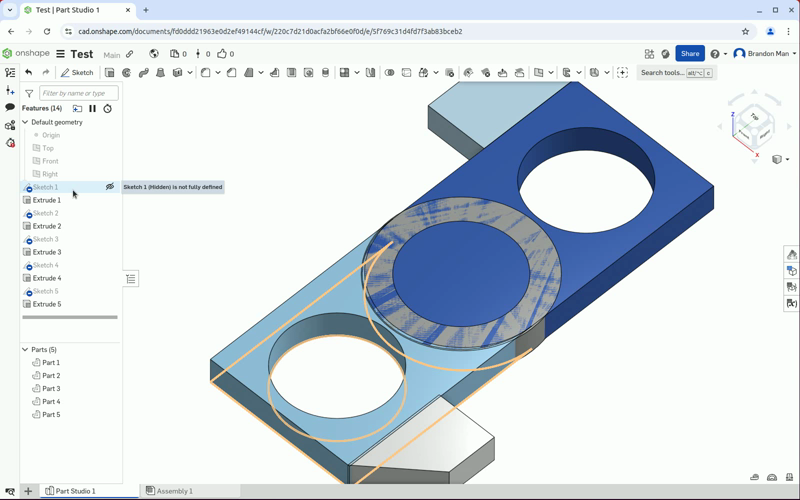
click(73, 189)